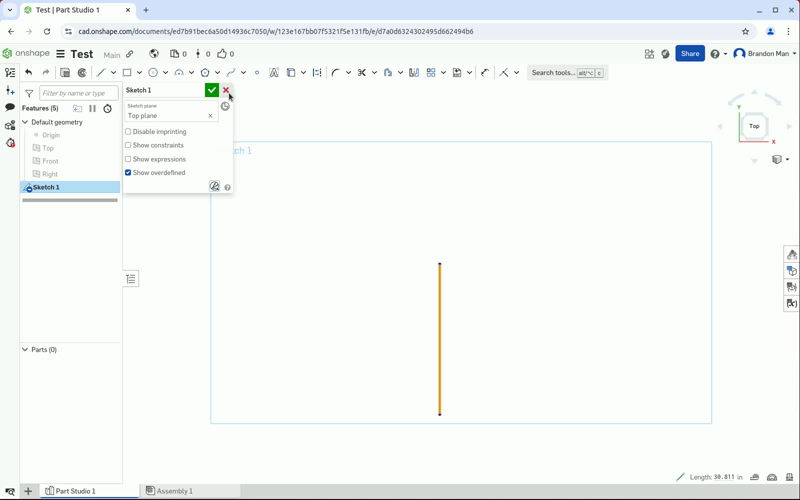
key(shift+h)
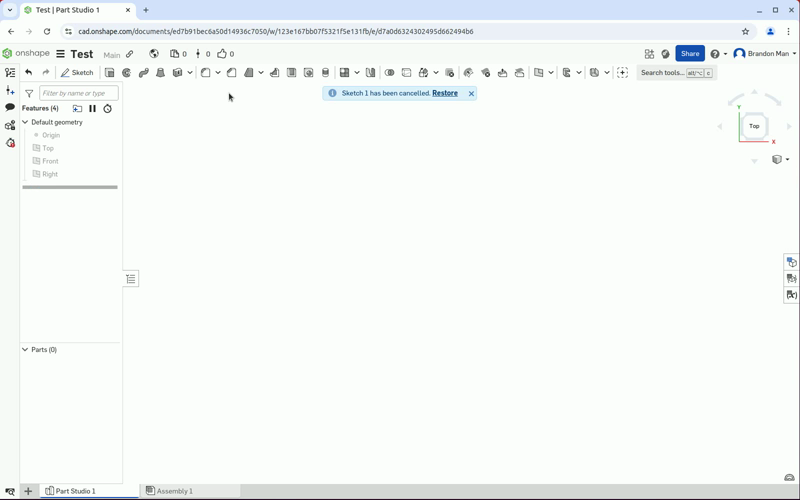
mouse_move(73, 352)
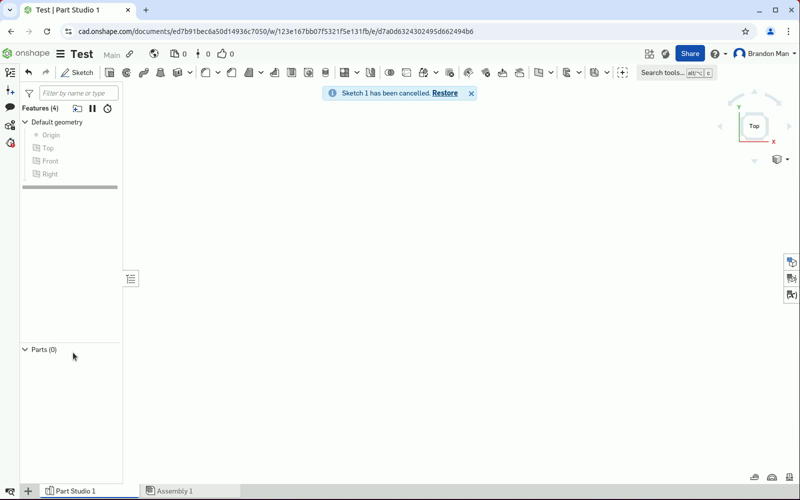
key(y)
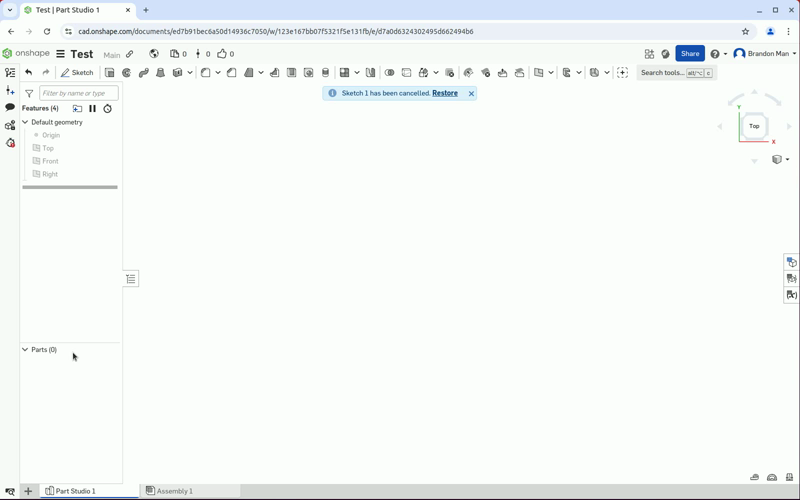
key(shift+p)
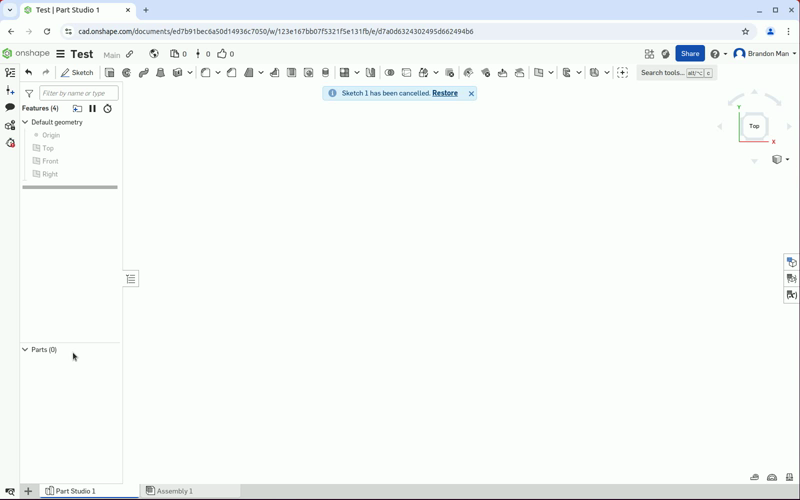
key(space)
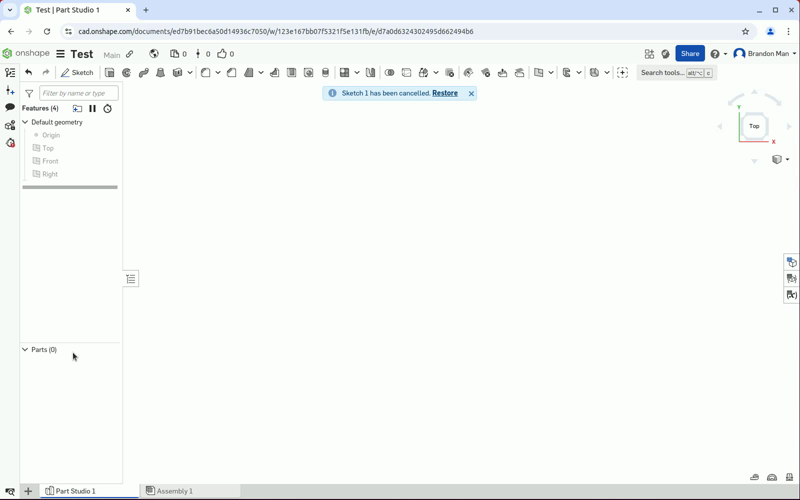
key_down(shift)
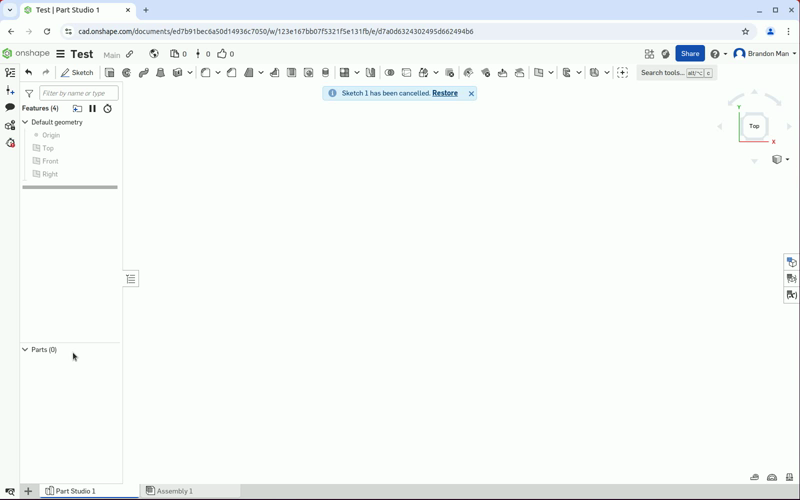
key(up)
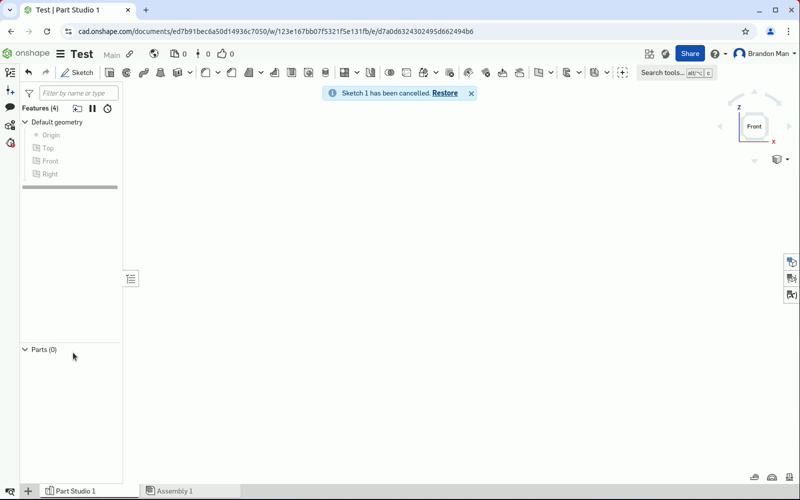
key_up(shift)
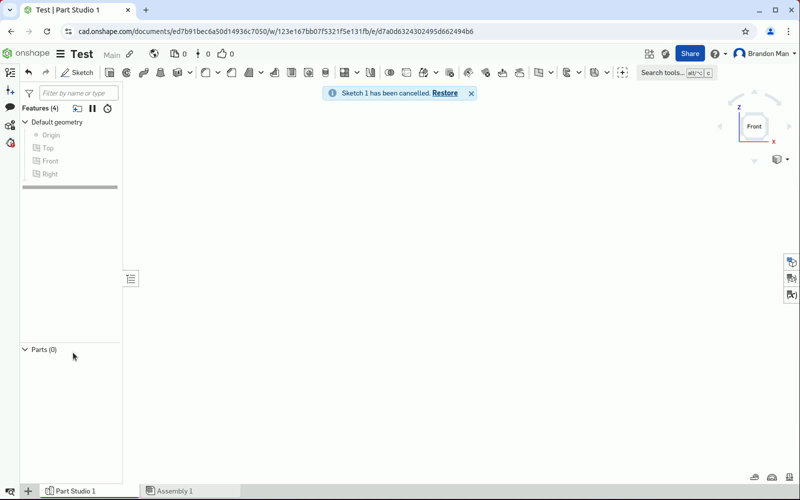
mouse_move(73, 352)
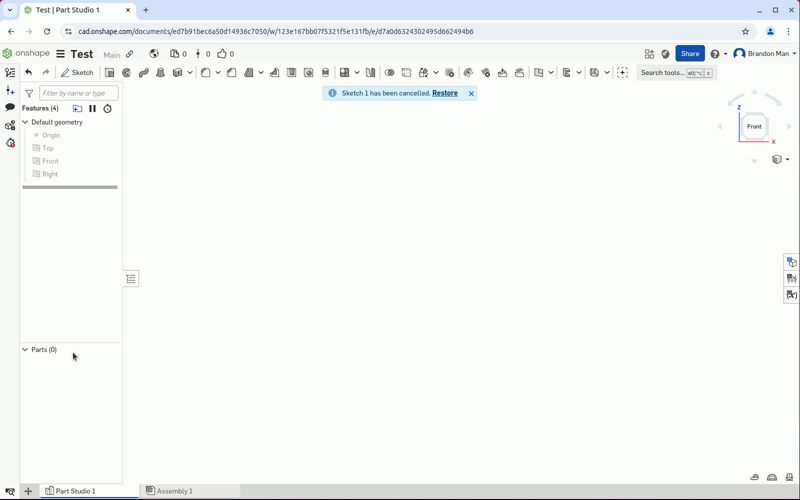
key(shift+y)
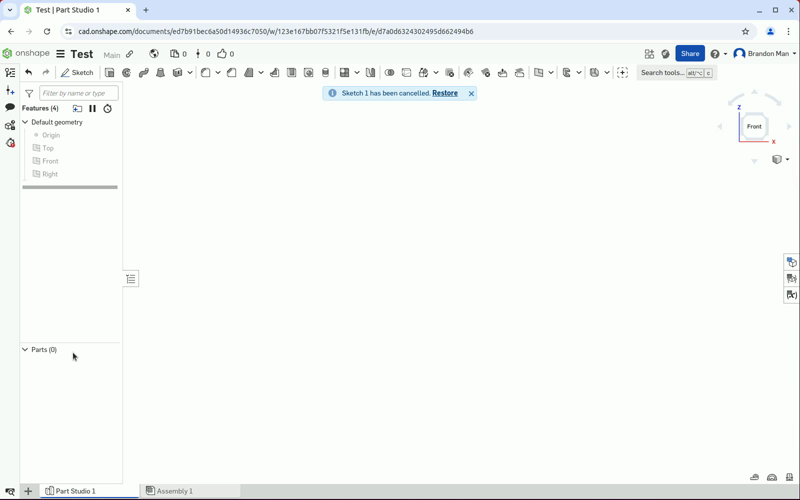
key(shift+s)
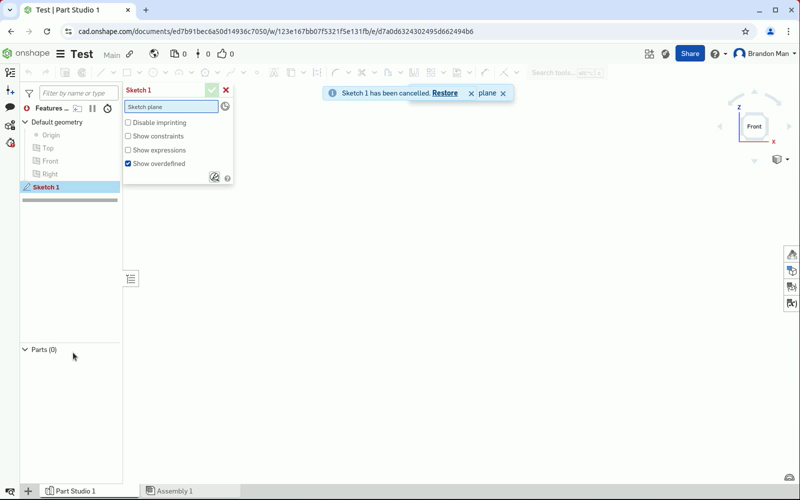
mouse_move(73, 163)
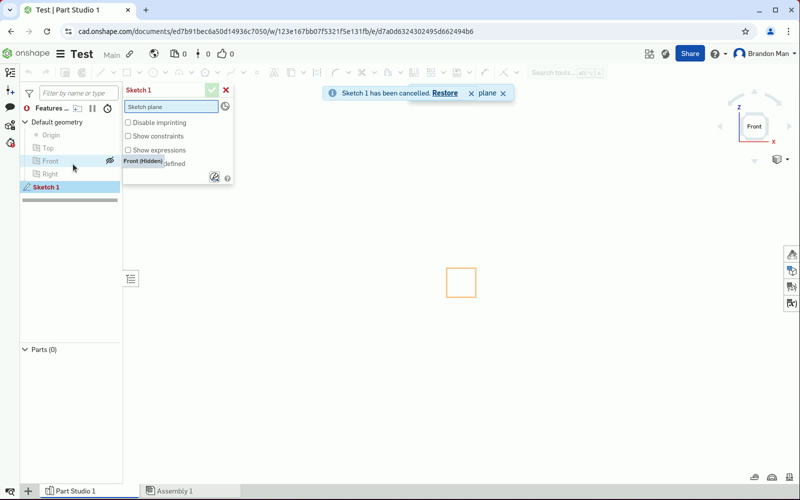
click(73, 163)
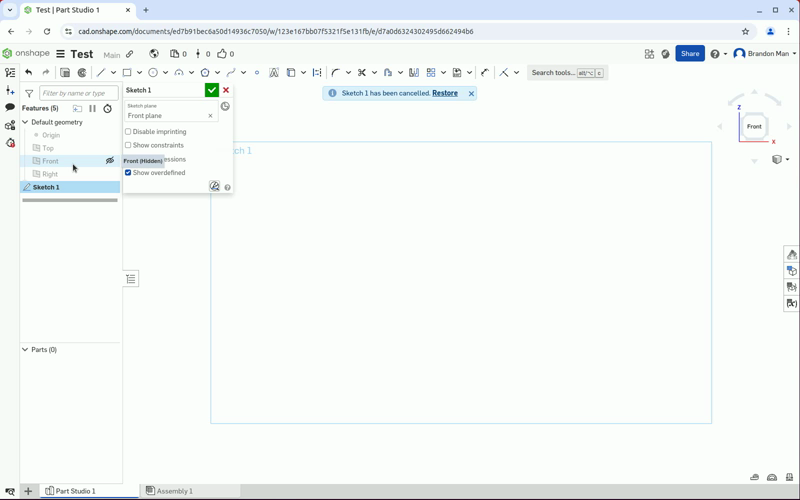
mouse_move(73, 352)
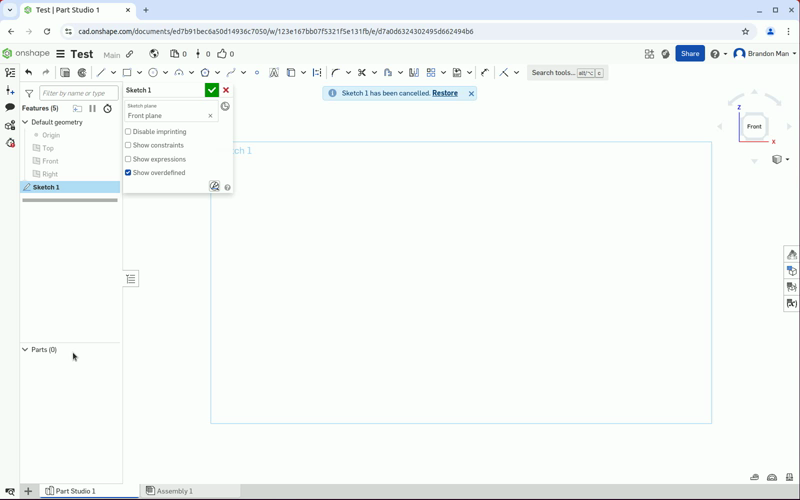
key(y)
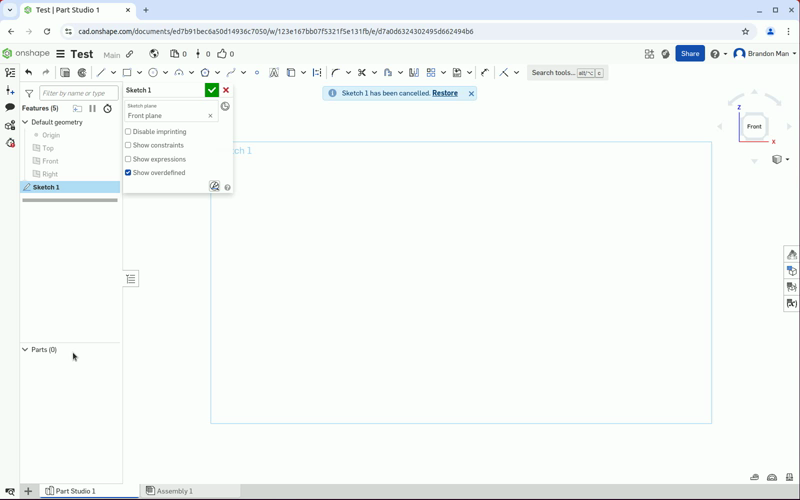
key(l)
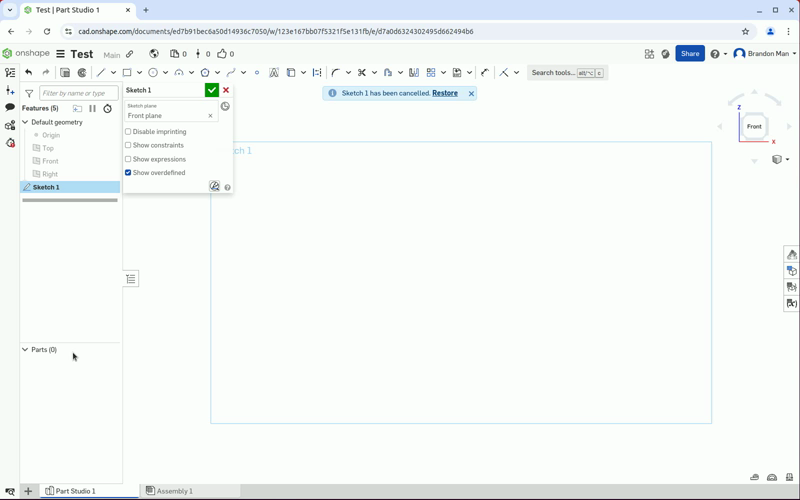
key_down(shift)
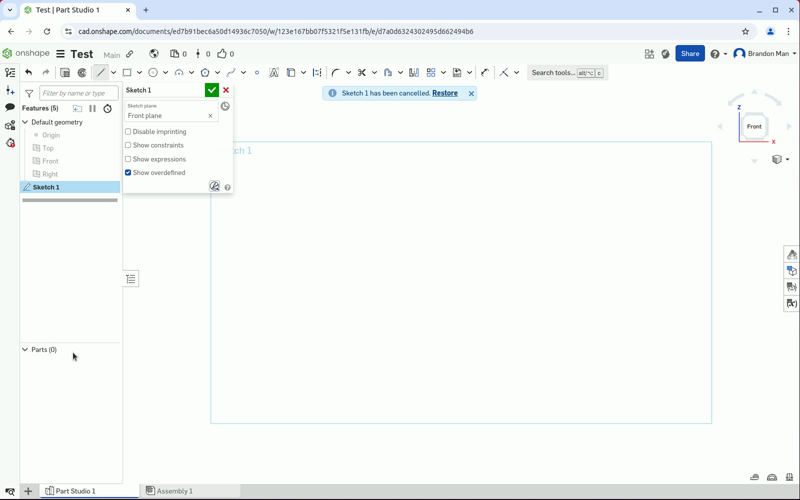
mouse_move(438, 307)
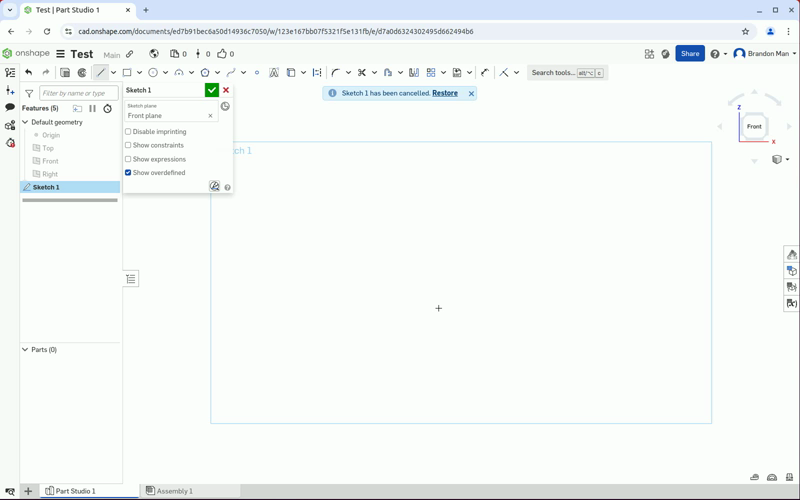
click(438, 307)
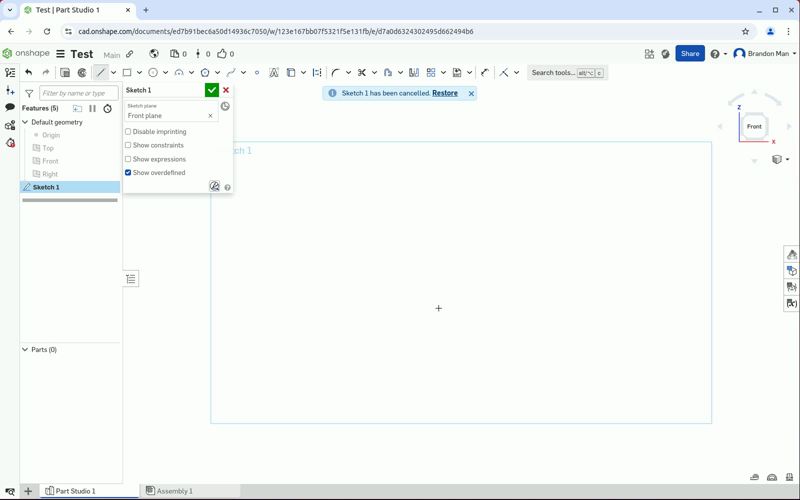
key_up(shift)
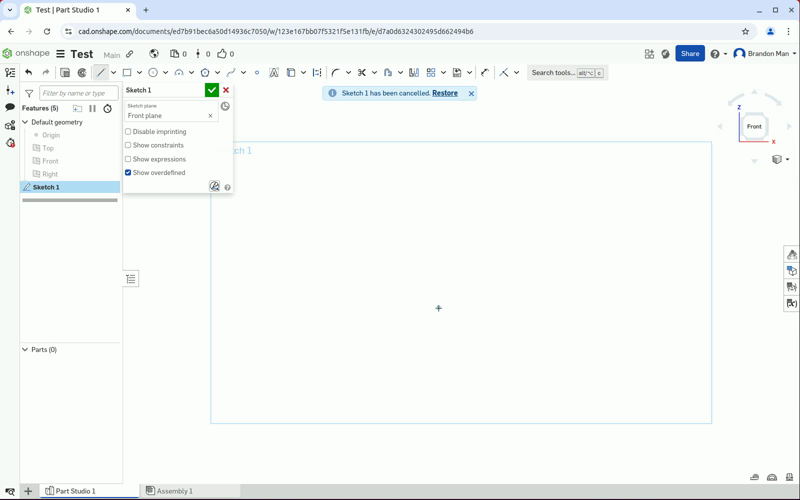
key_down(shift)
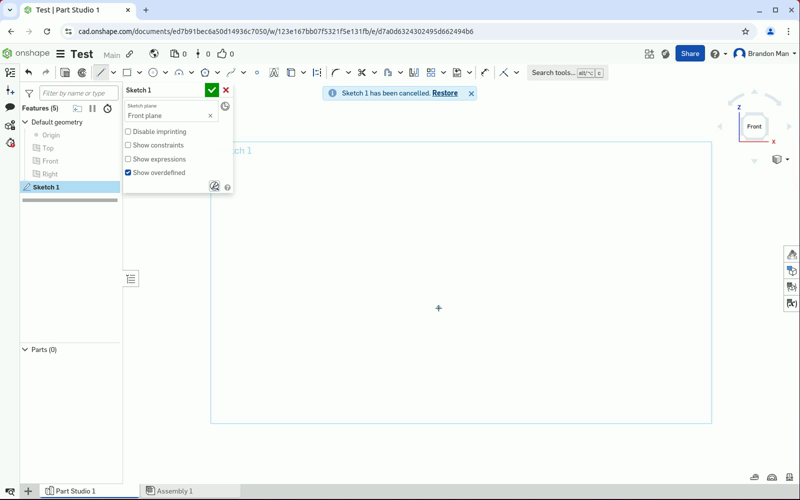
mouse_move(529, 307)
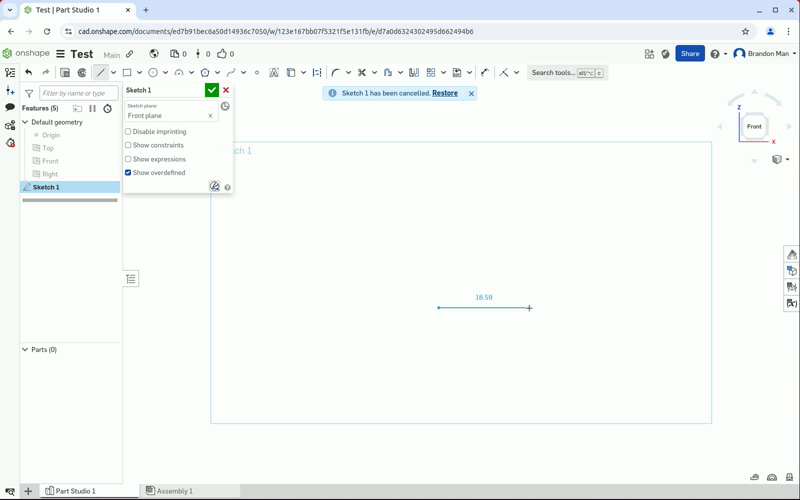
click(529, 307)
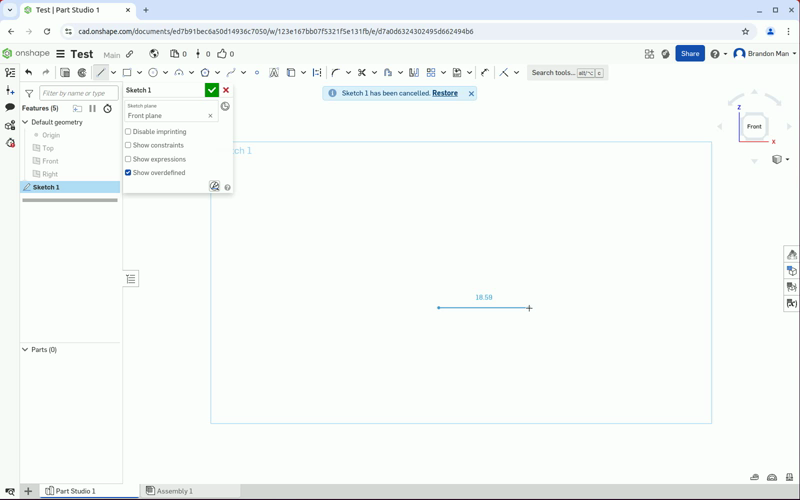
key_up(shift)
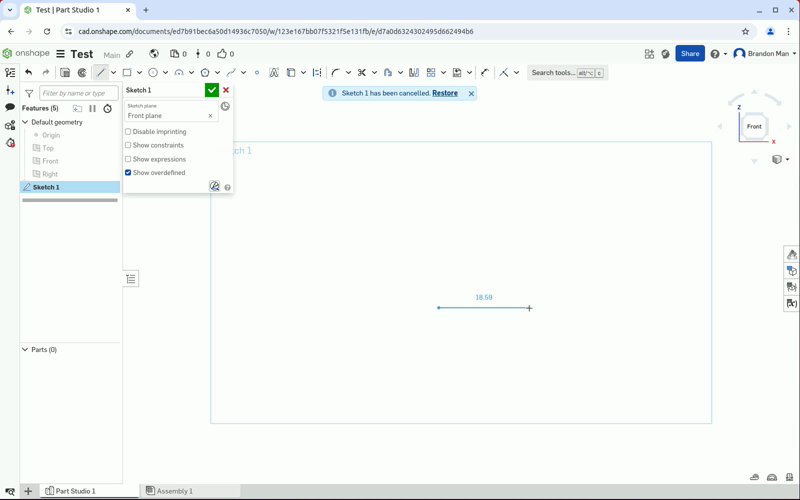
key_down(shift)
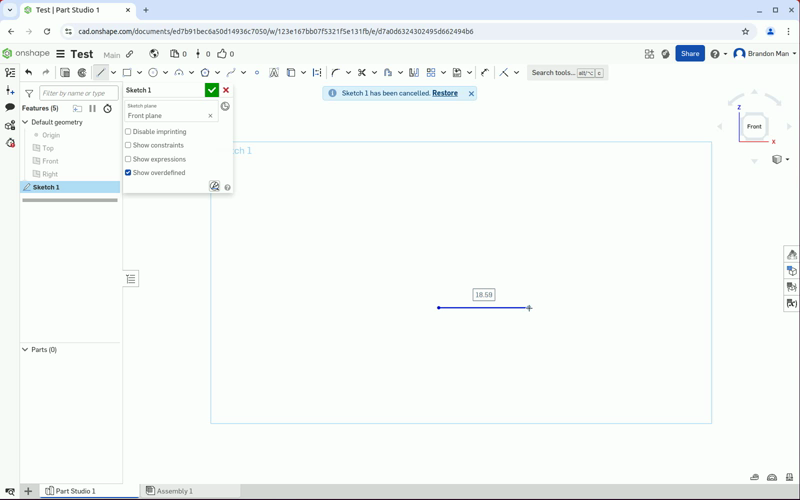
mouse_move(559, 307)
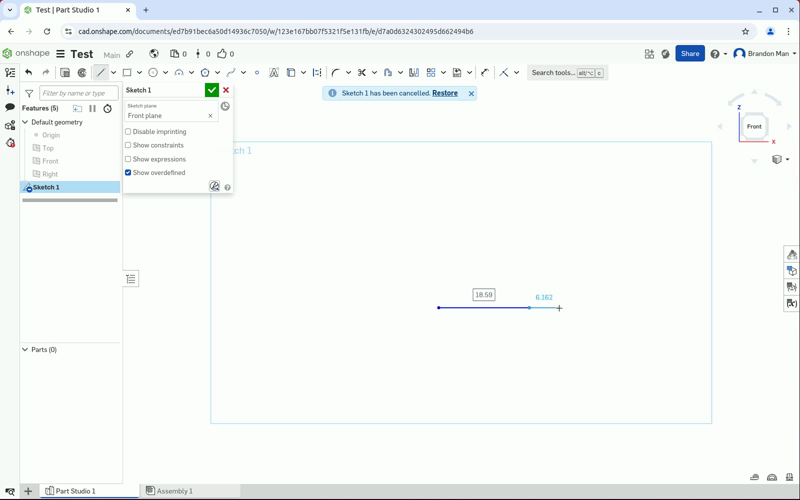
mouse_move(529, 258)
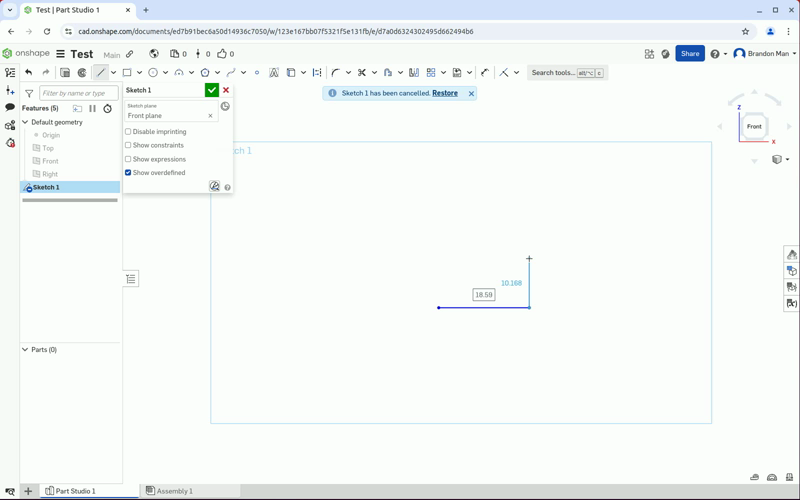
click(529, 258)
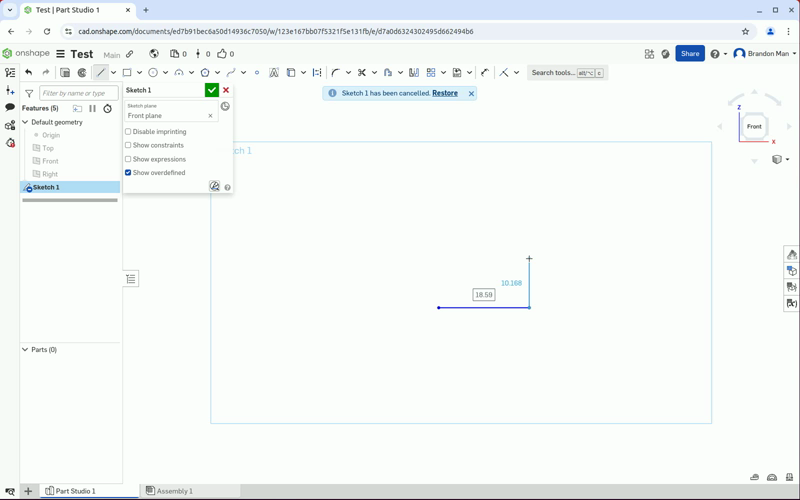
key_up(shift)
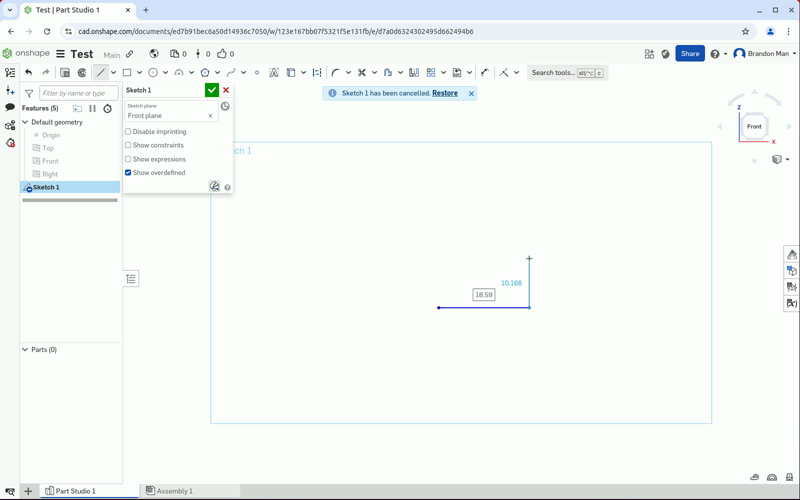
key_down(shift)
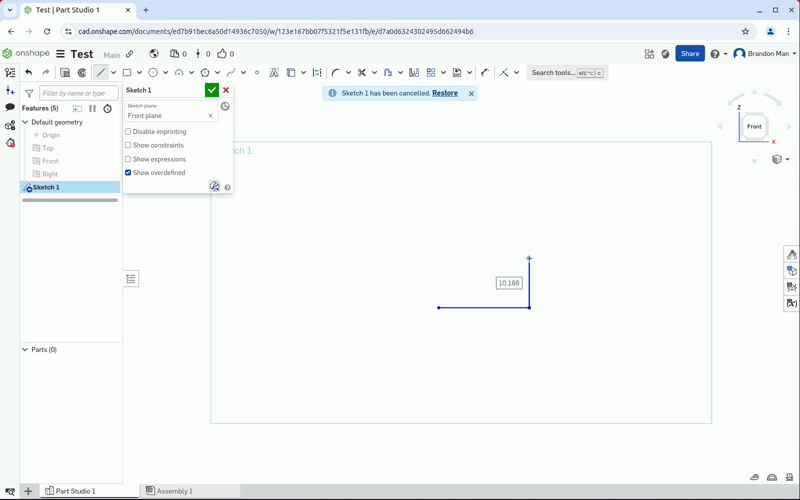
mouse_move(454, 258)
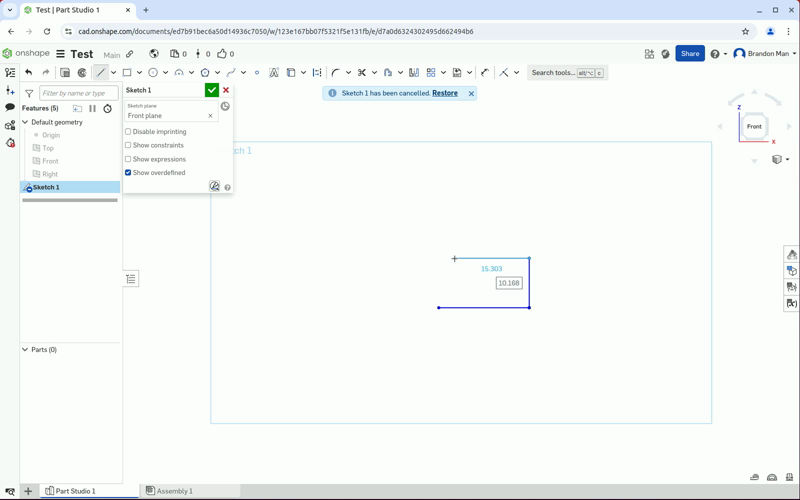
click(454, 258)
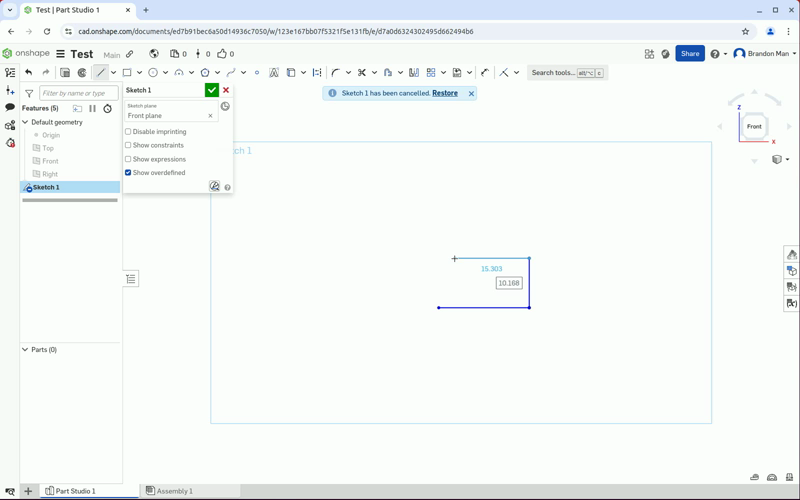
key_up(shift)
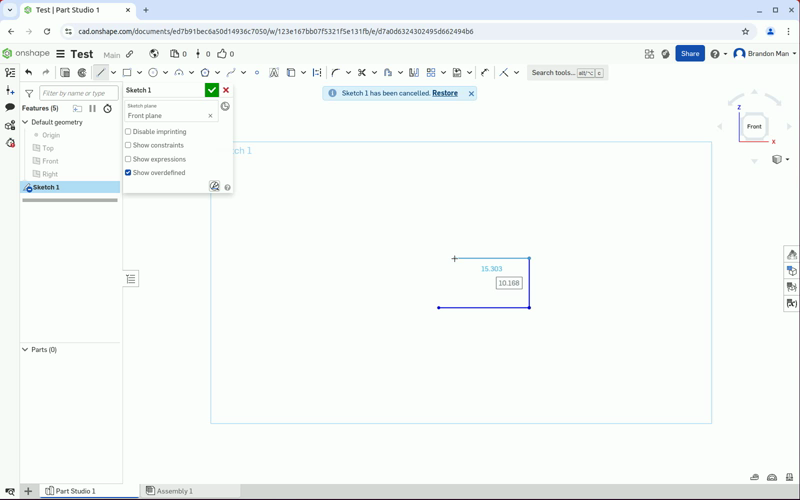
key(esc)
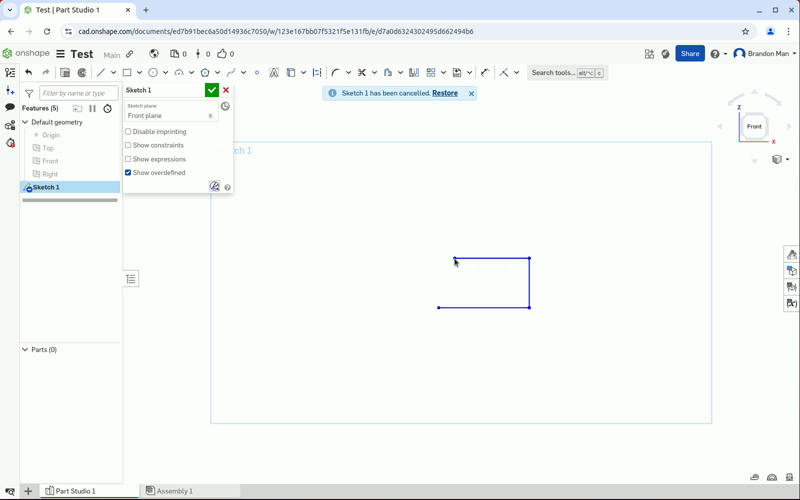
key(a)
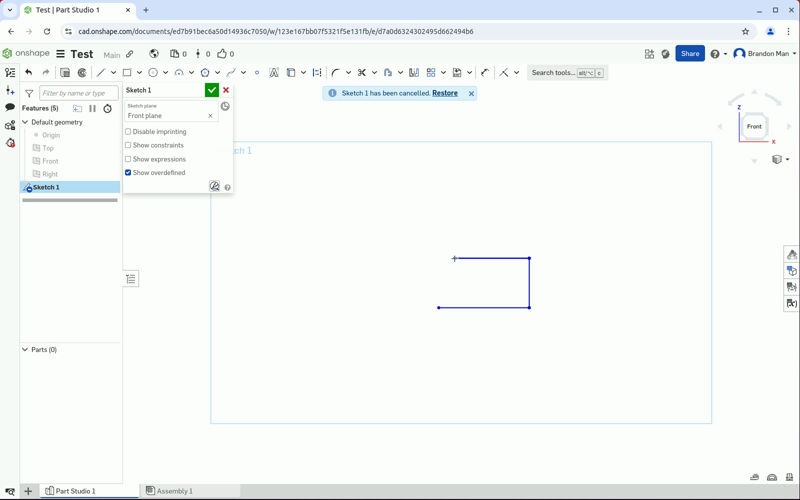
mouse_move(454, 258)
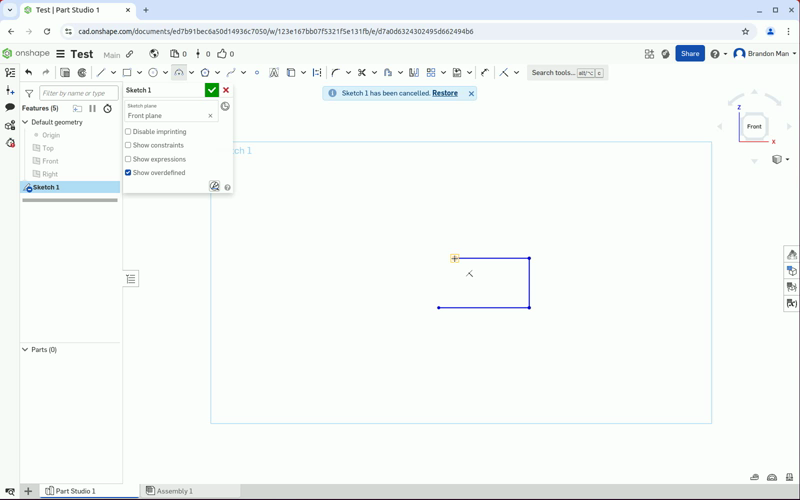
click(454, 258)
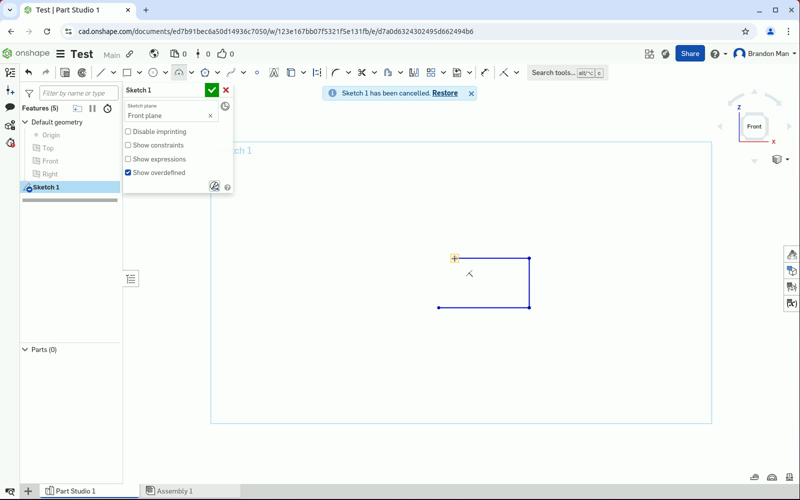
key_down(shift)
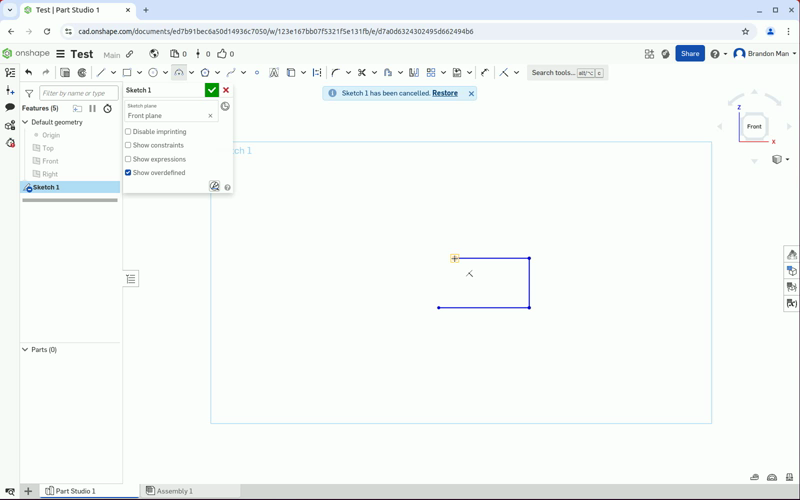
mouse_move(438, 274)
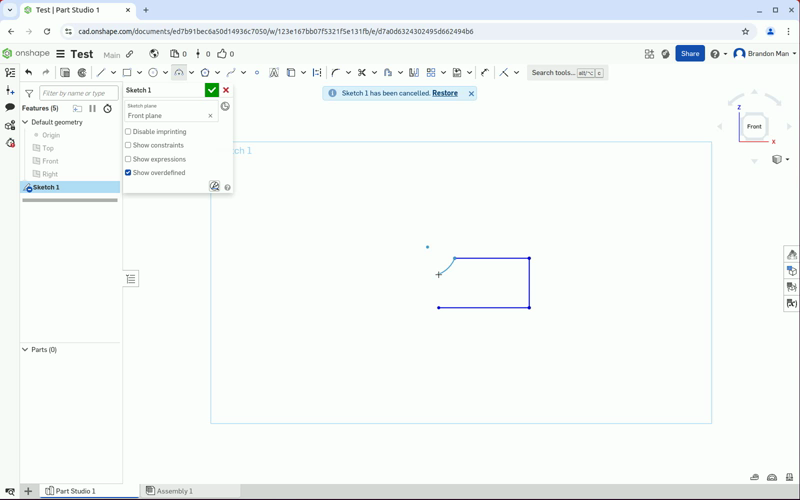
click(438, 274)
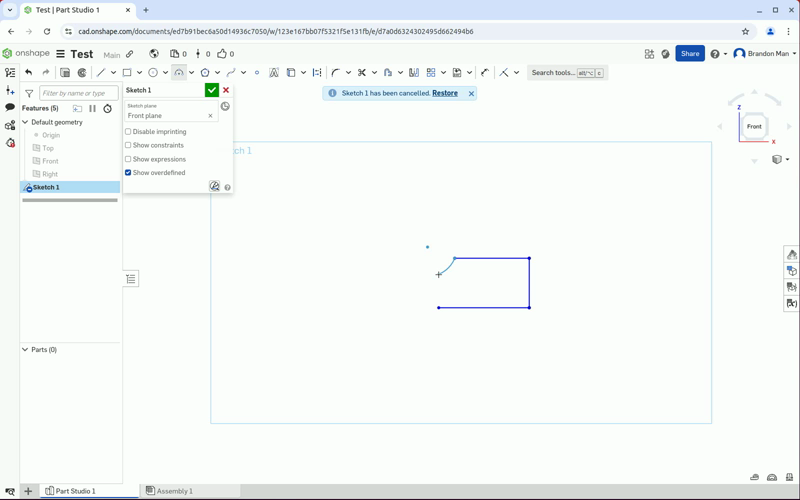
mouse_move(450, 269)
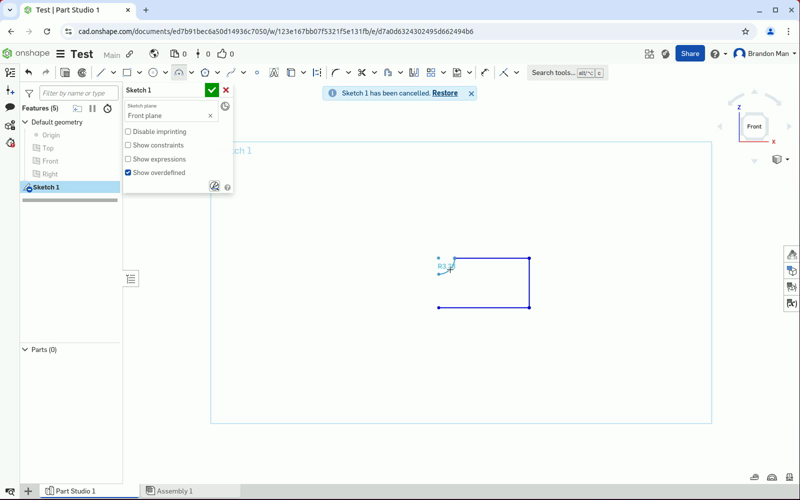
click(450, 269)
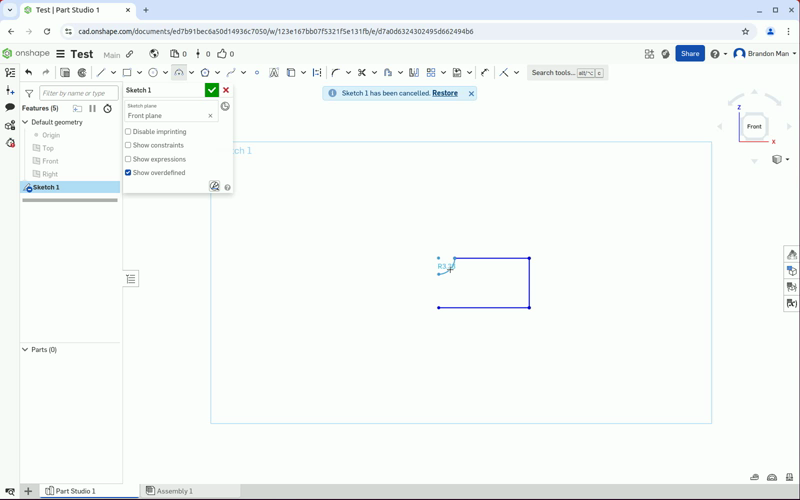
key_up(shift)
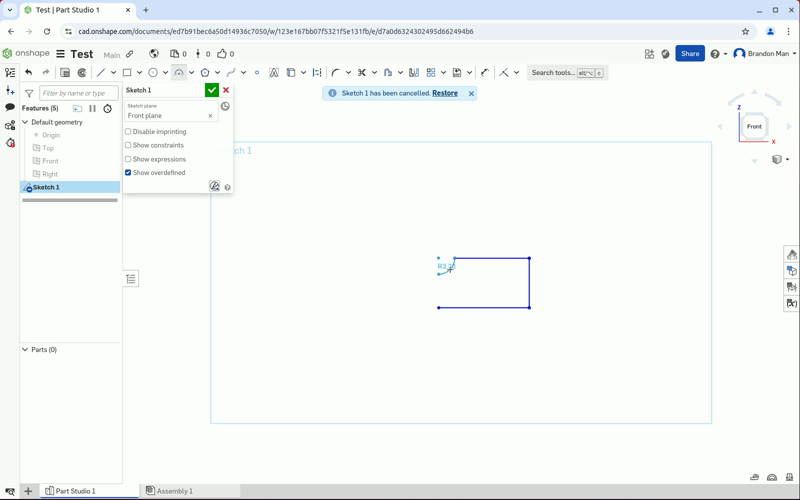
key(esc)
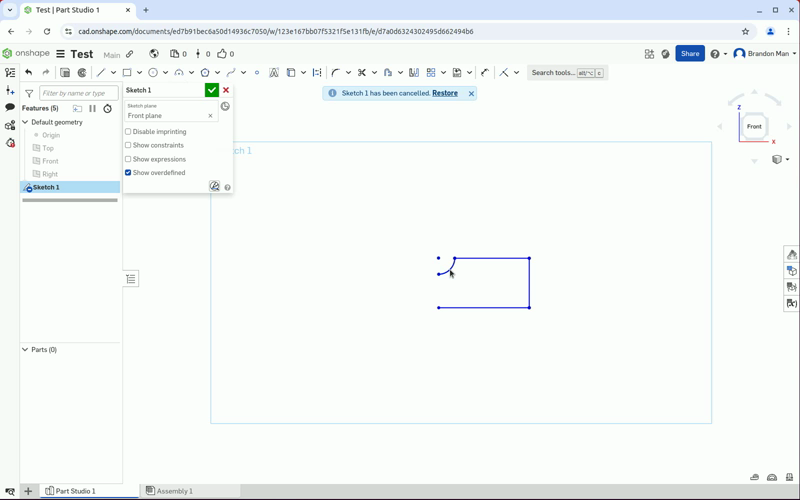
key(l)
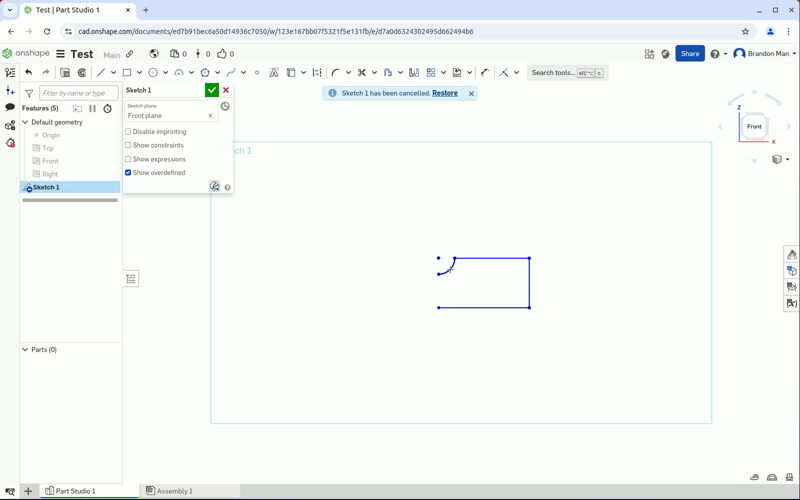
mouse_move(438, 274)
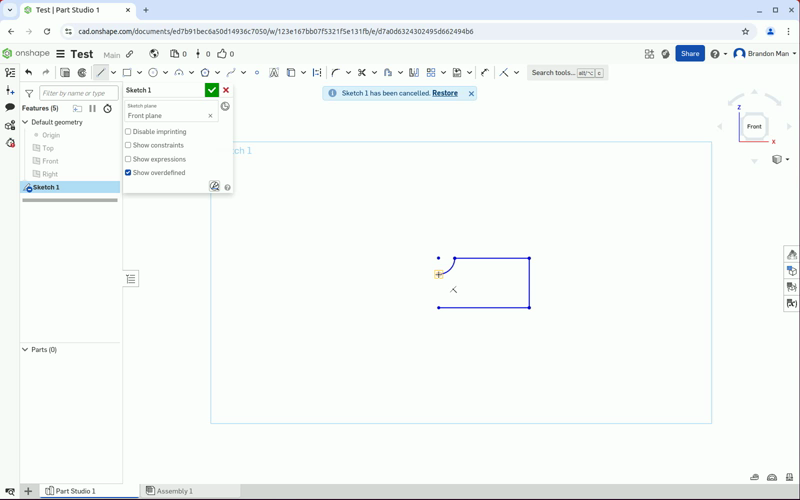
click(438, 274)
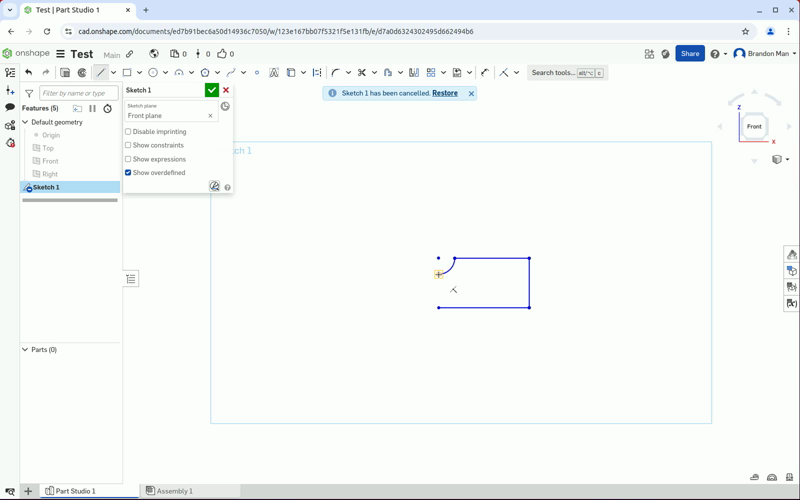
mouse_move(468, 274)
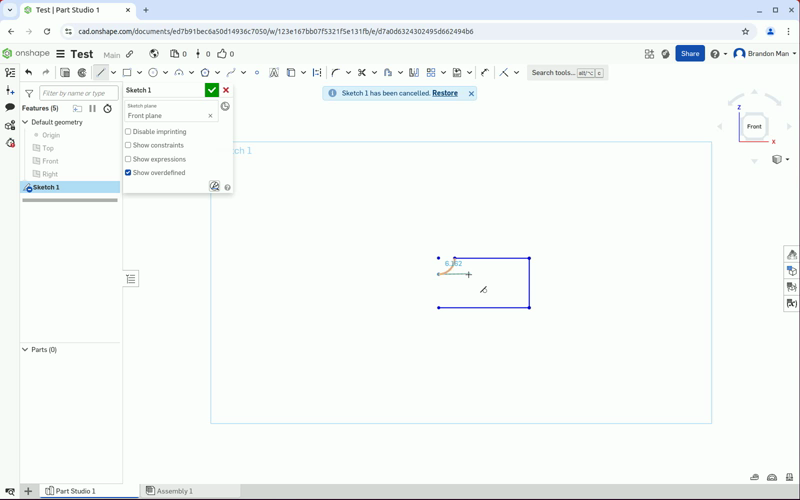
key_down(shift)
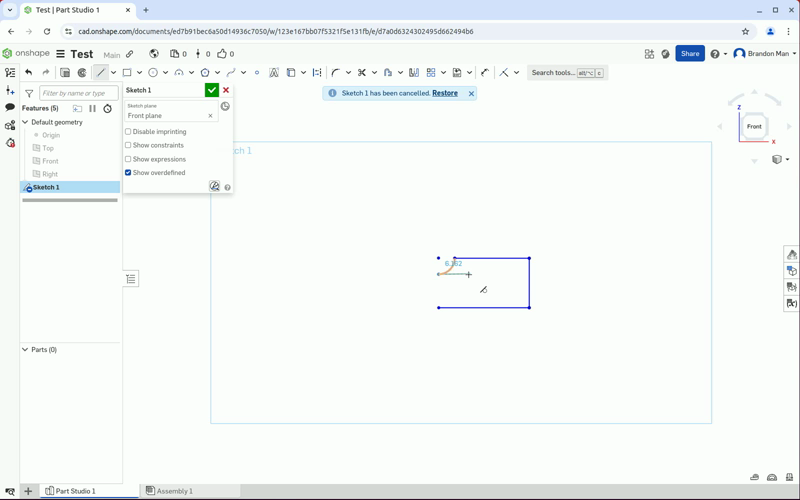
mouse_move(438, 307)
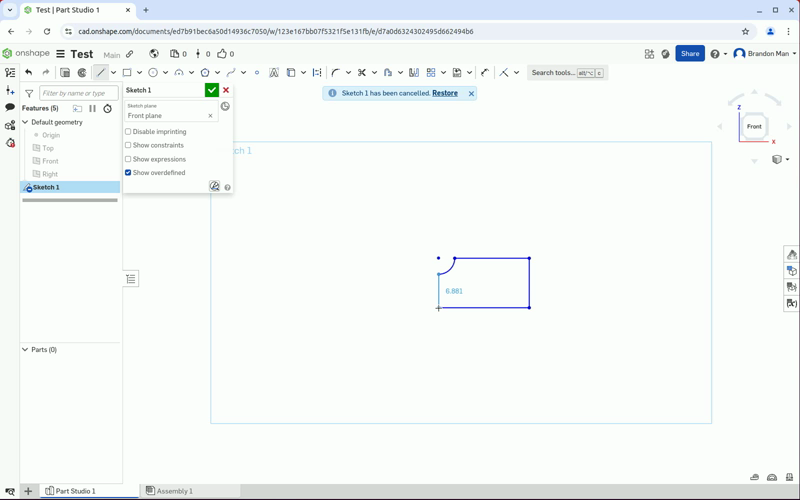
key_up(shift)
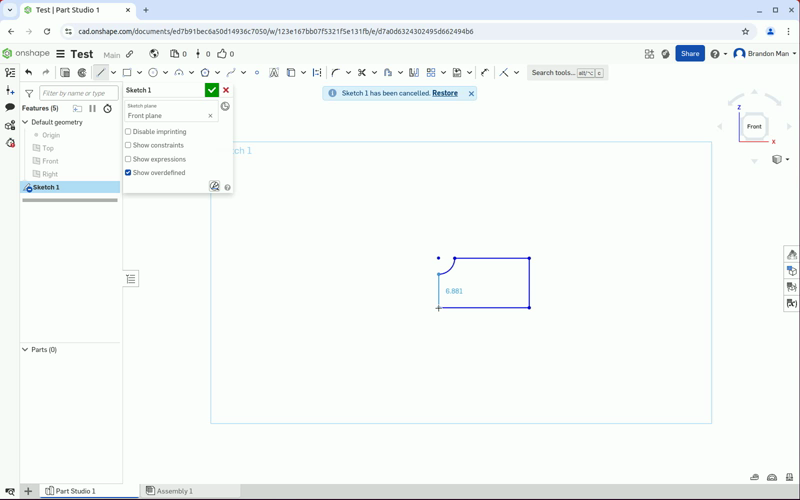
click(438, 307)
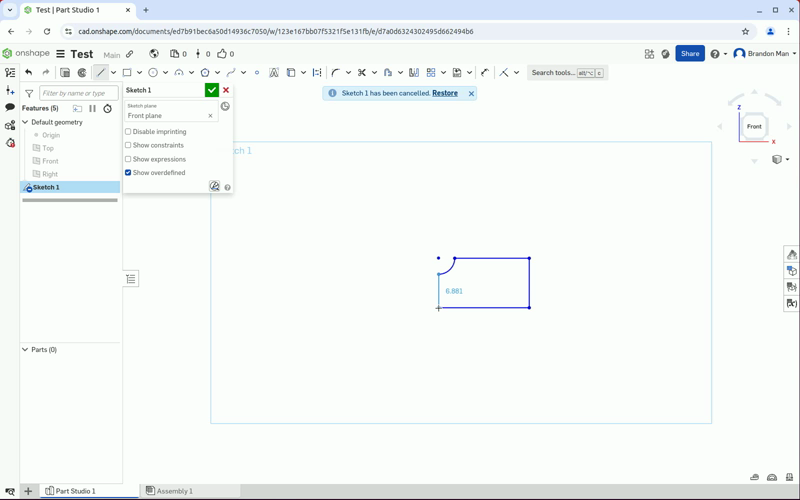
key(esc)
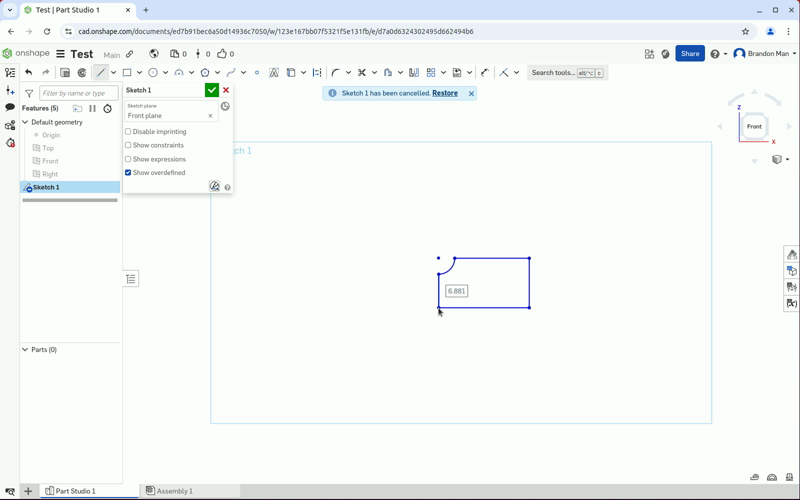
mouse_move(494, 301)
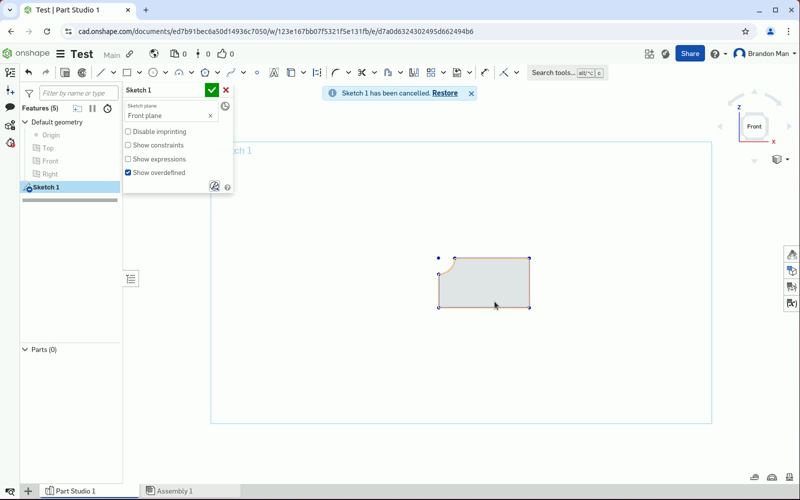
click(494, 301)
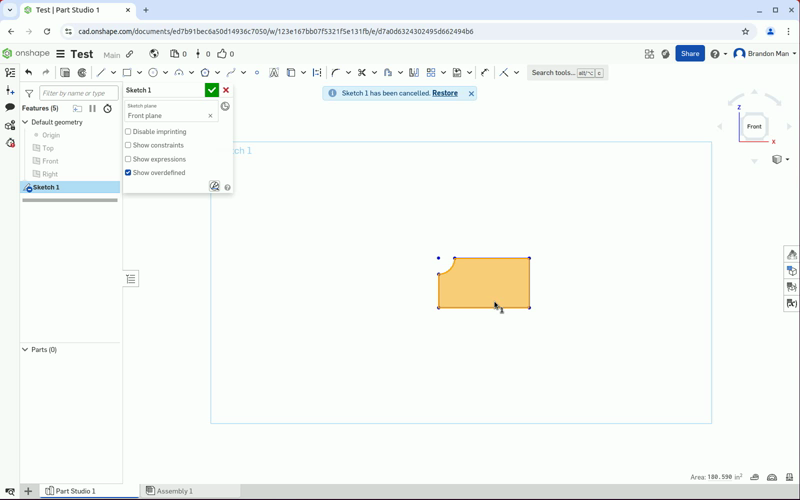
mouse_move(73, 352)
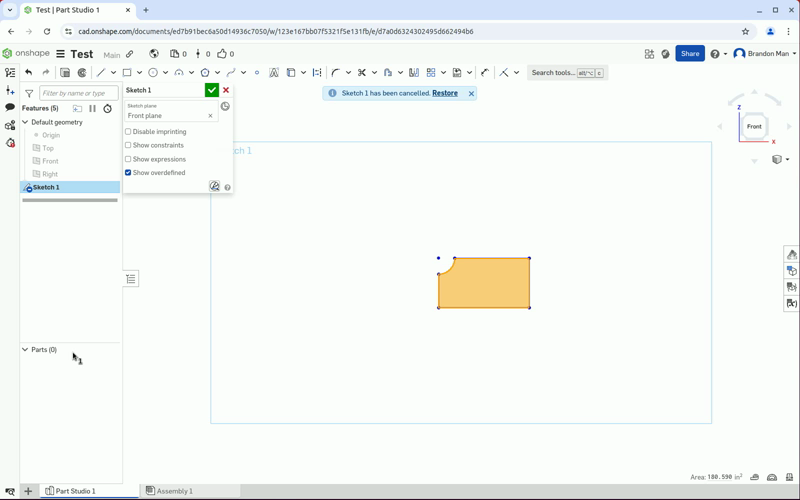
key(shift+y)
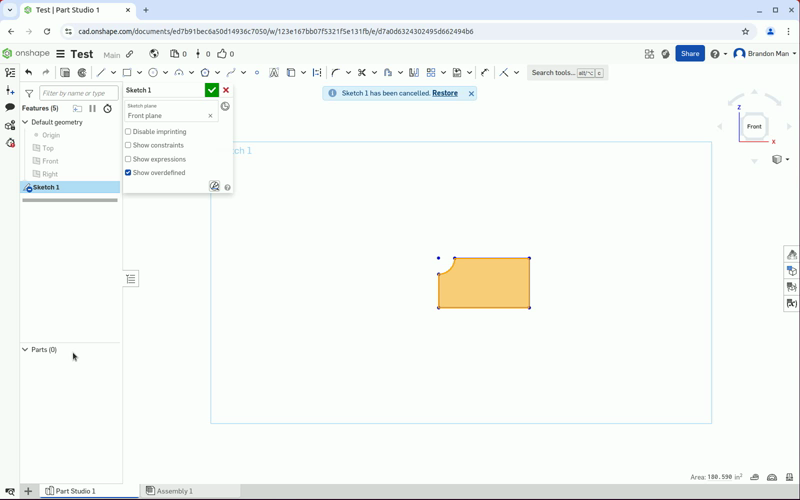
key(shift+e)
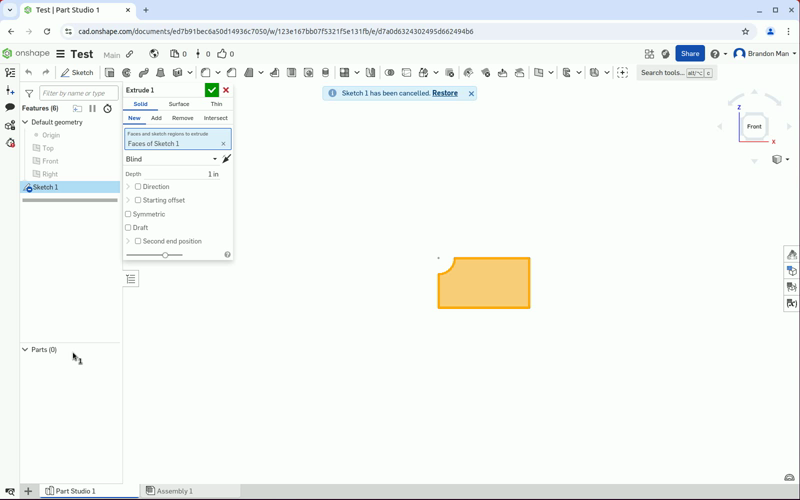
mouse_move(143, 106)
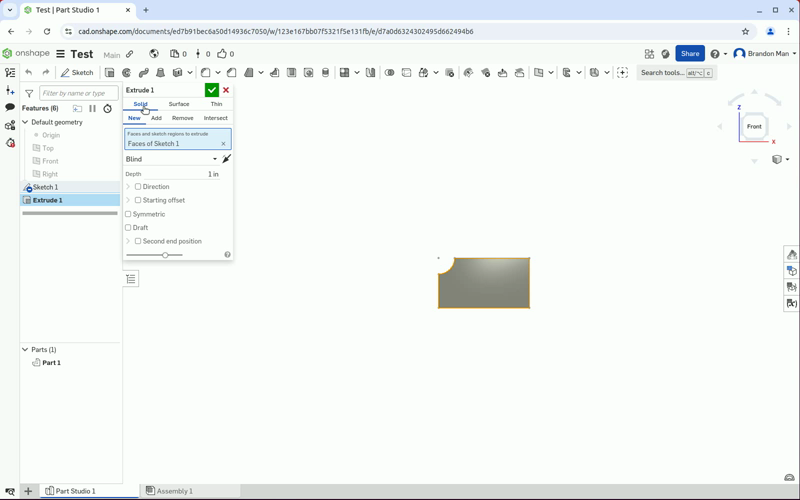
click(143, 106)
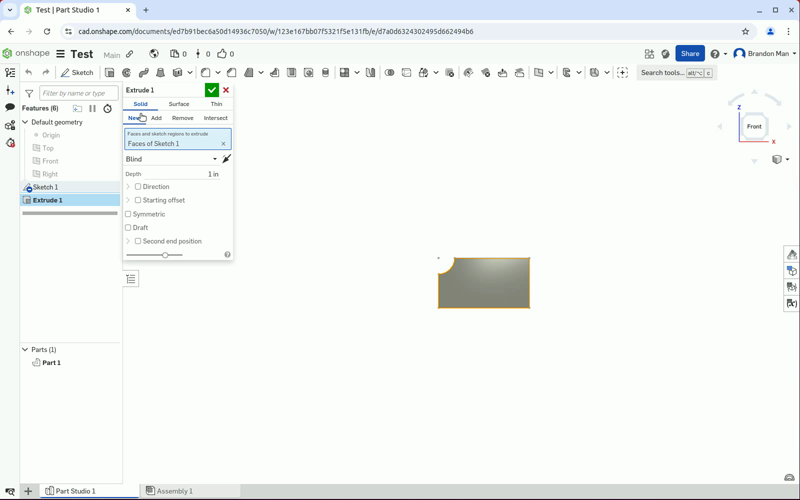
mouse_move(137, 120)
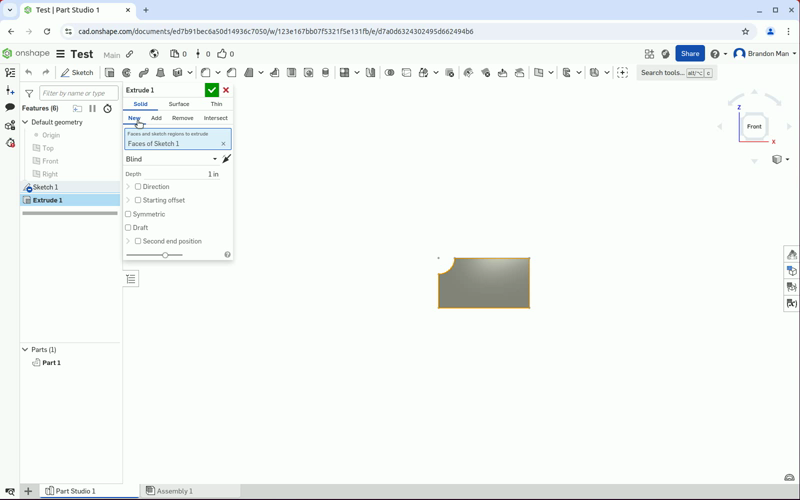
click(137, 120)
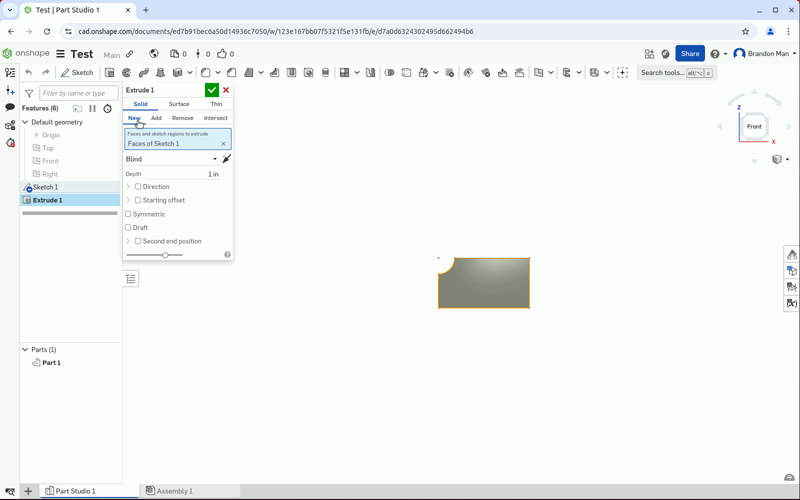
key(tab, 4)
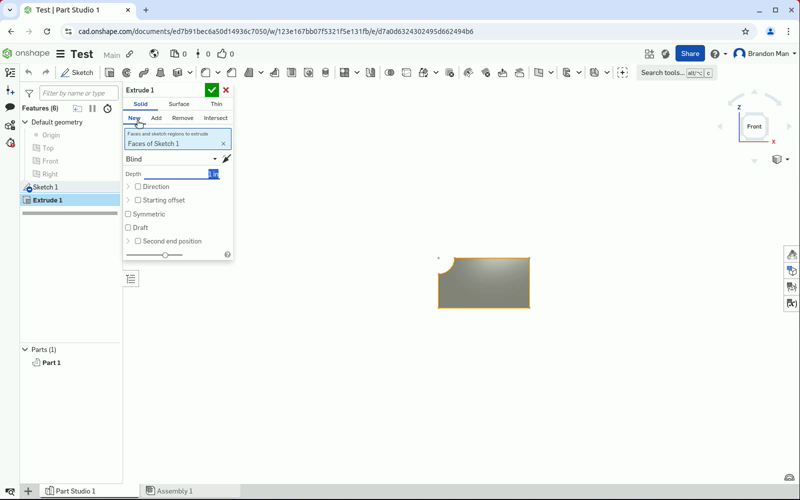
text(1.685)
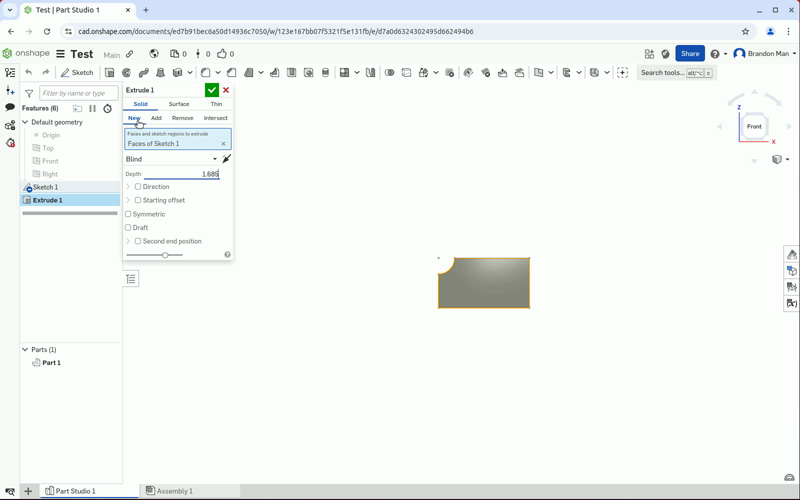
key(enter)
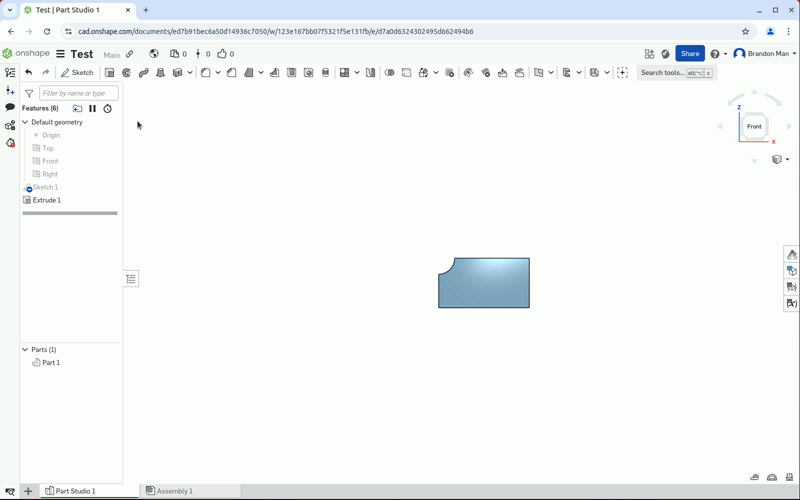
key(shift+h)
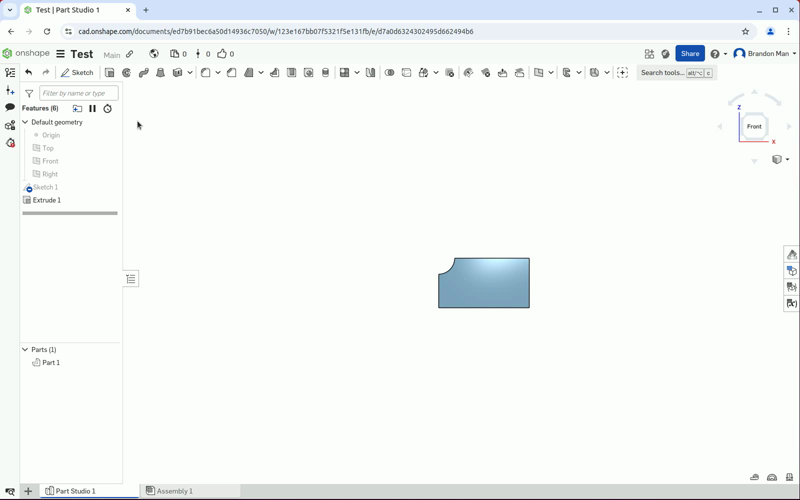
key(shift+h)
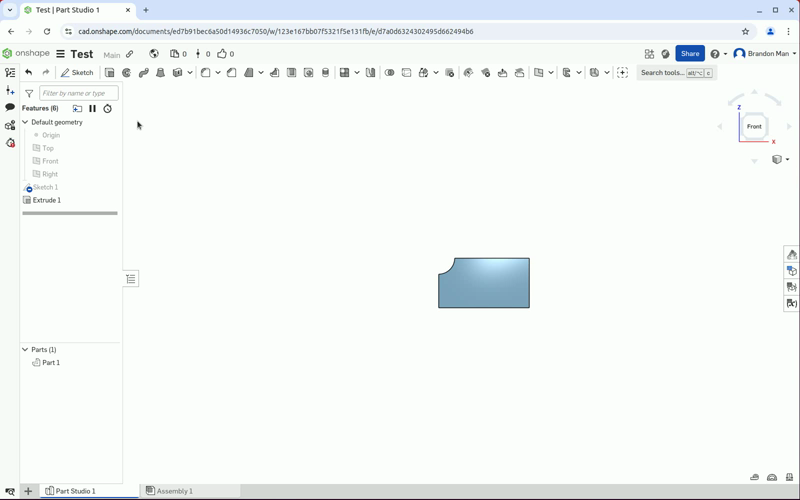
mouse_move(73, 189)
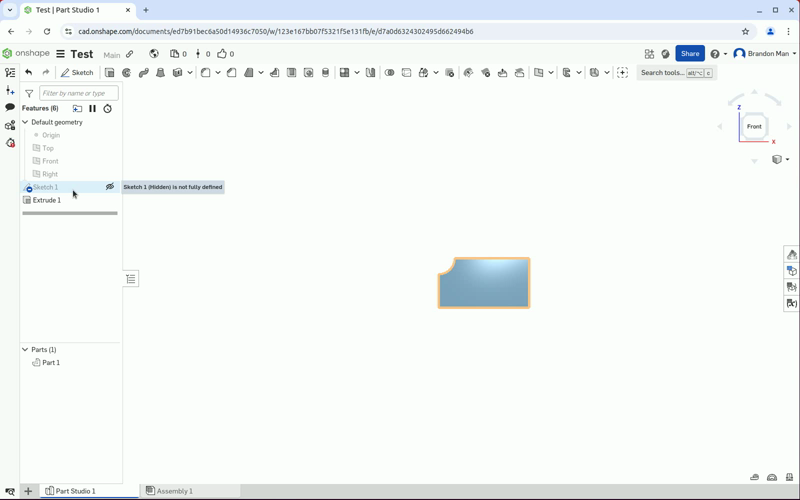
click(73, 189)
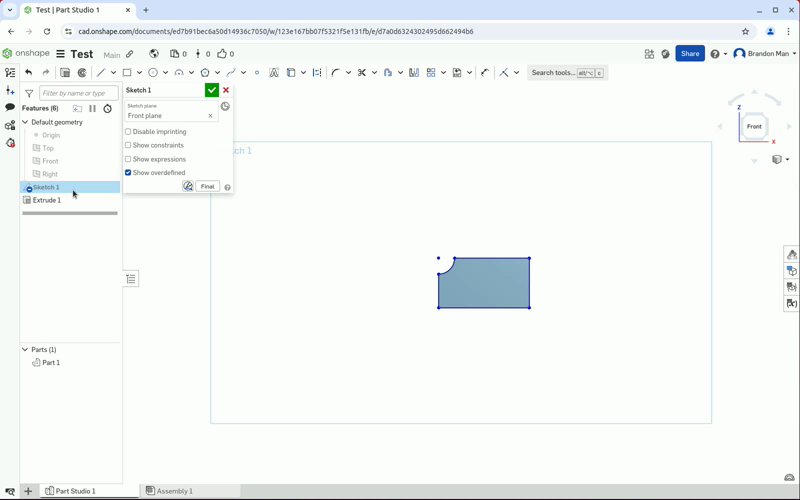
mouse_move(229, 92)
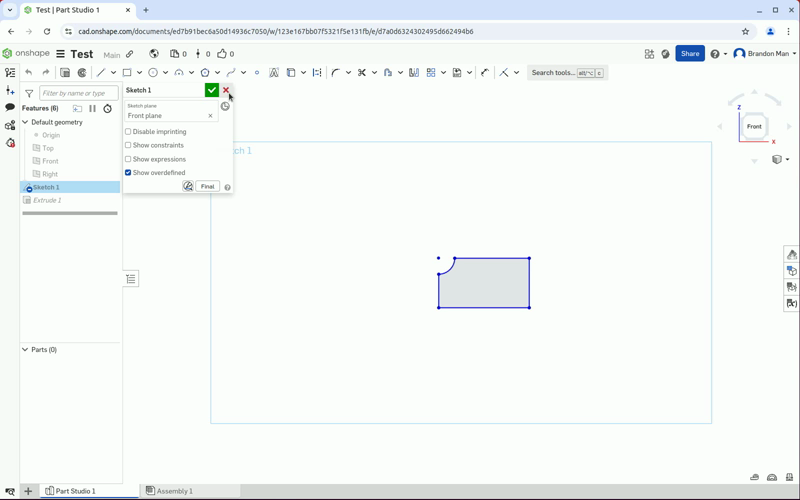
click(229, 92)
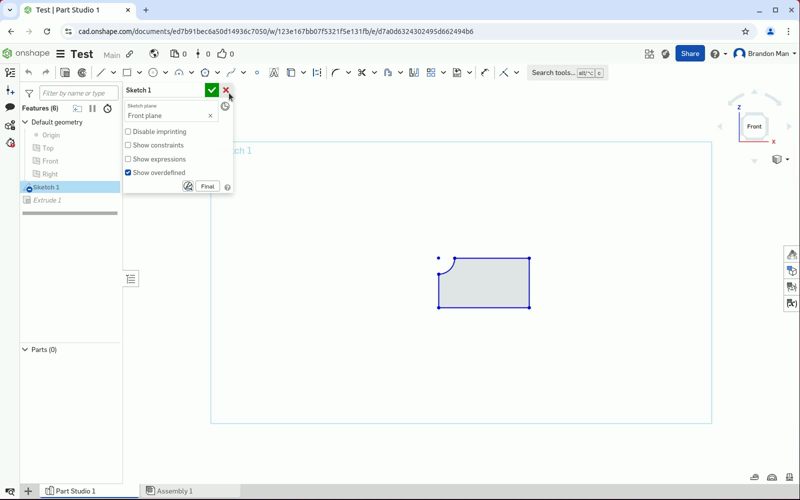
key(shift+s)
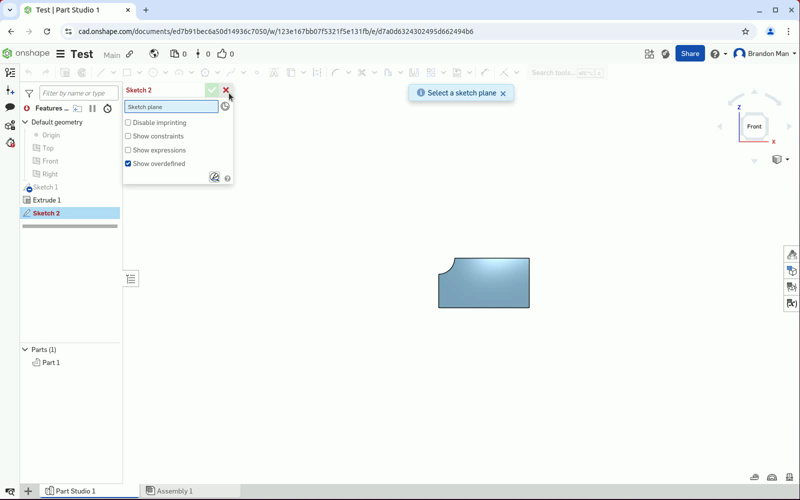
mouse_move(73, 163)
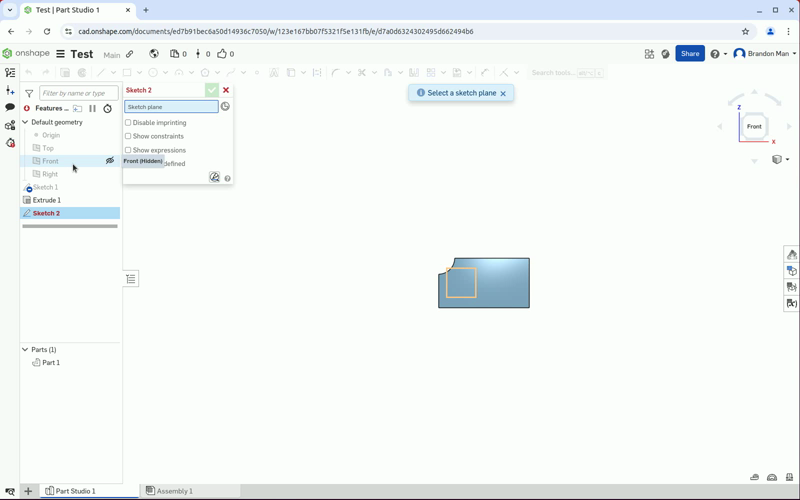
click(73, 163)
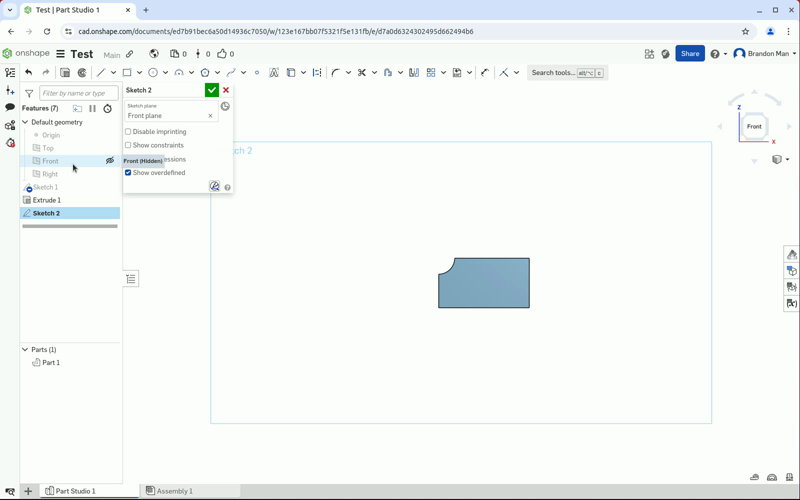
mouse_move(73, 352)
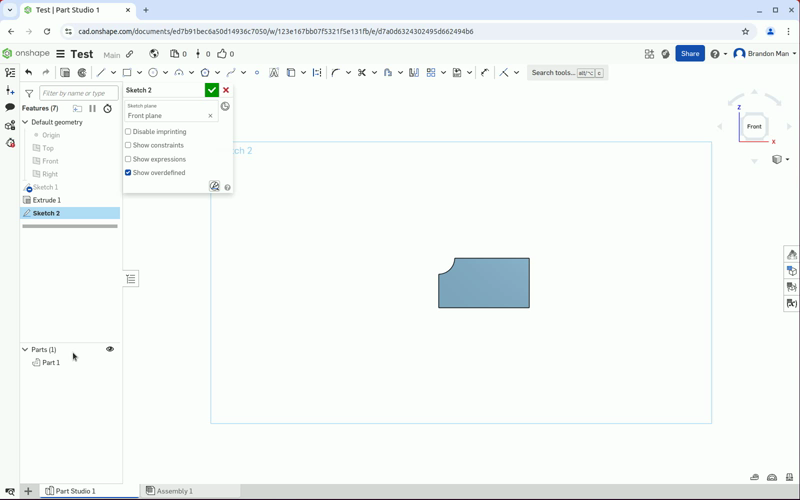
key(y)
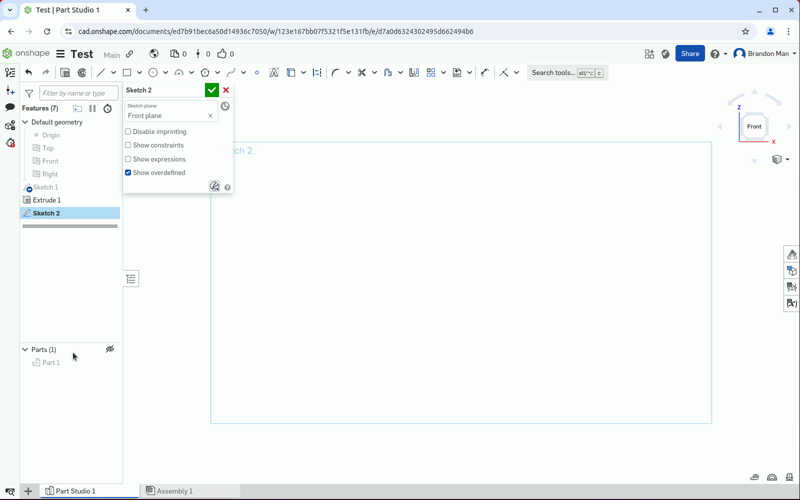
key(l)
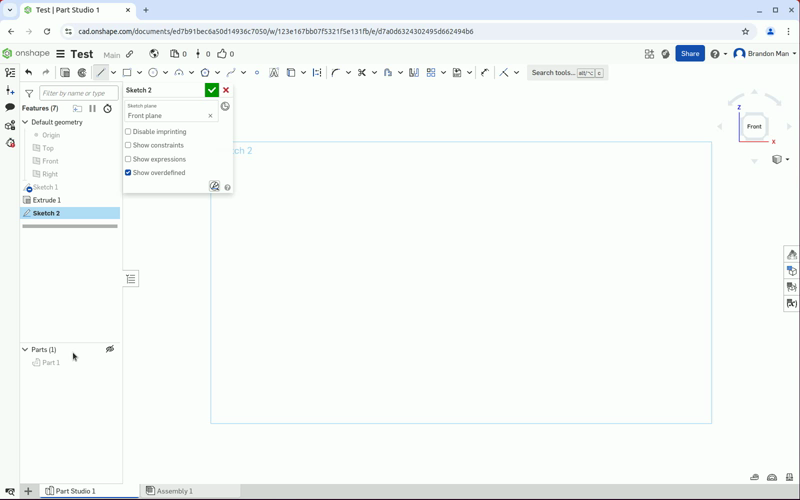
key_down(shift)
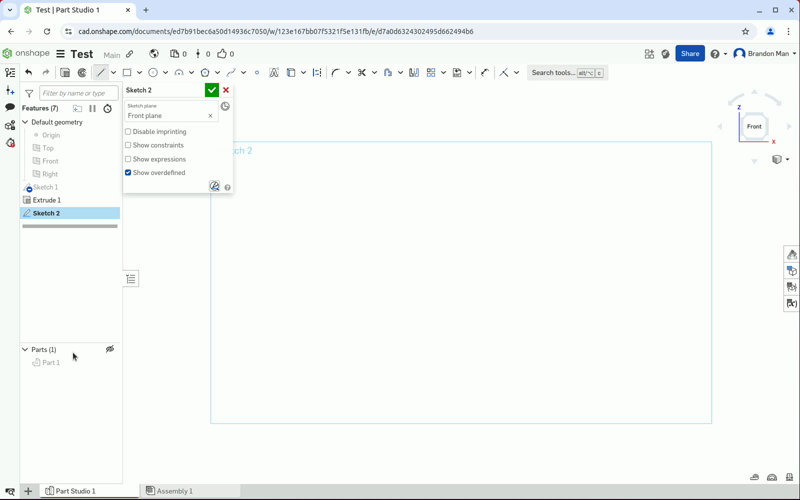
mouse_move(348, 307)
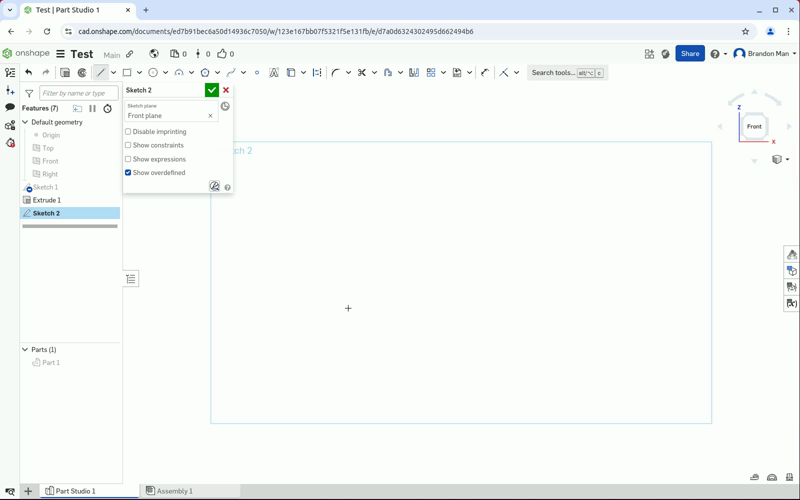
click(348, 307)
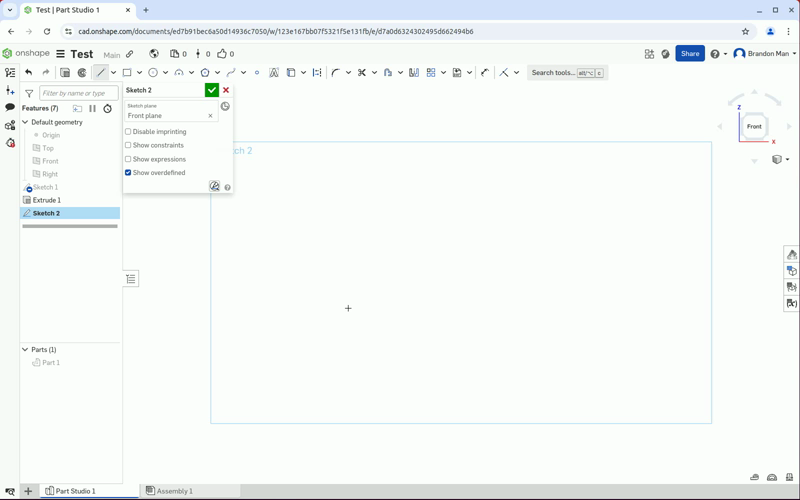
key_up(shift)
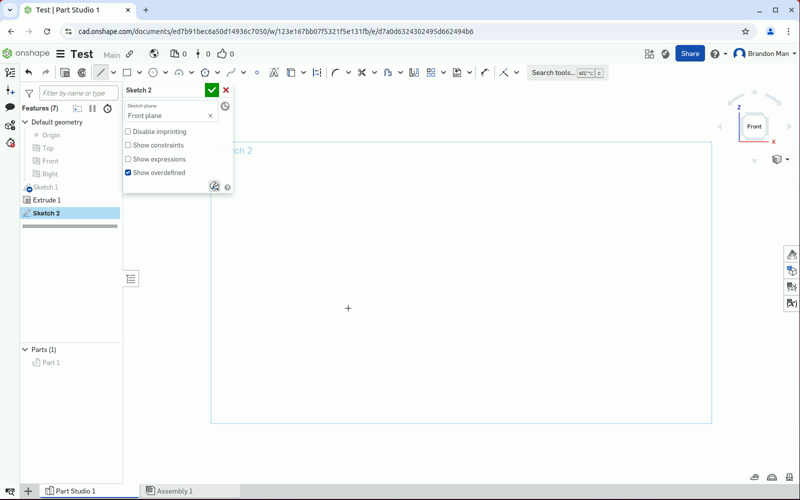
key_down(shift)
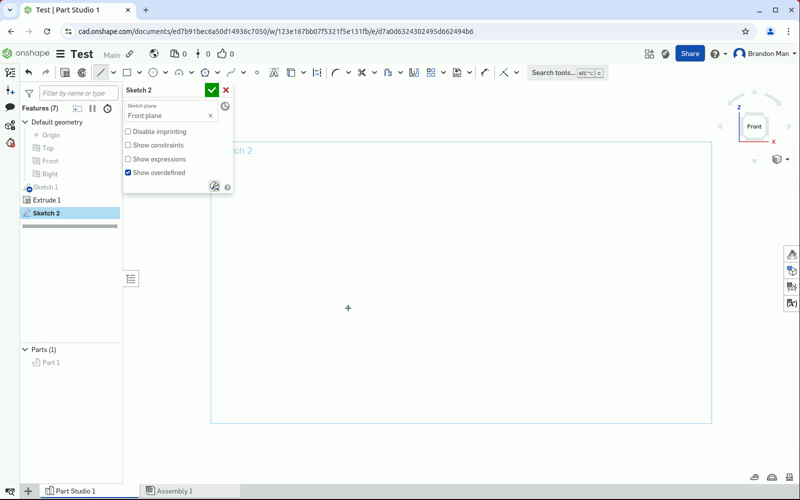
mouse_move(438, 307)
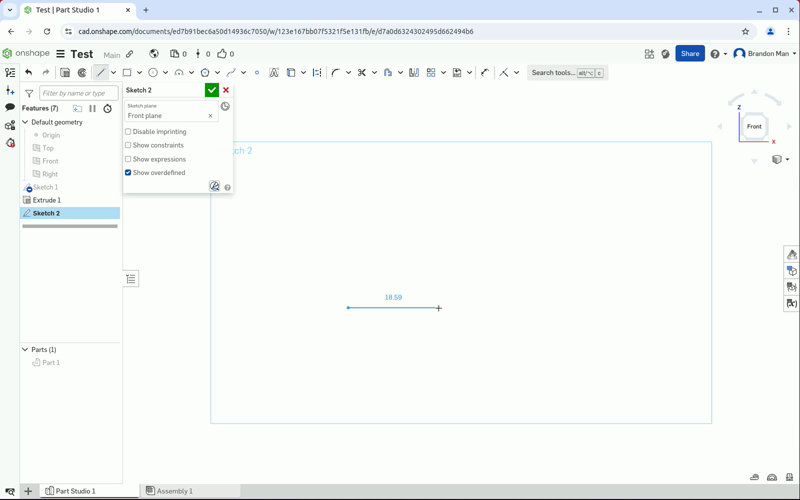
click(438, 307)
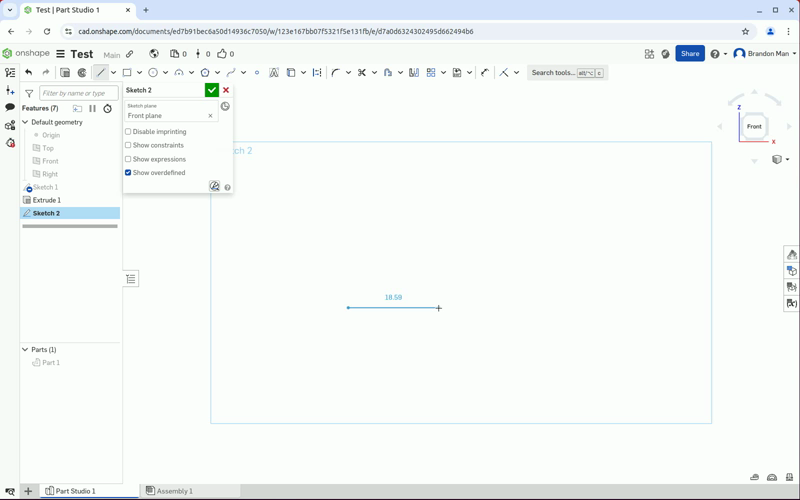
key_up(shift)
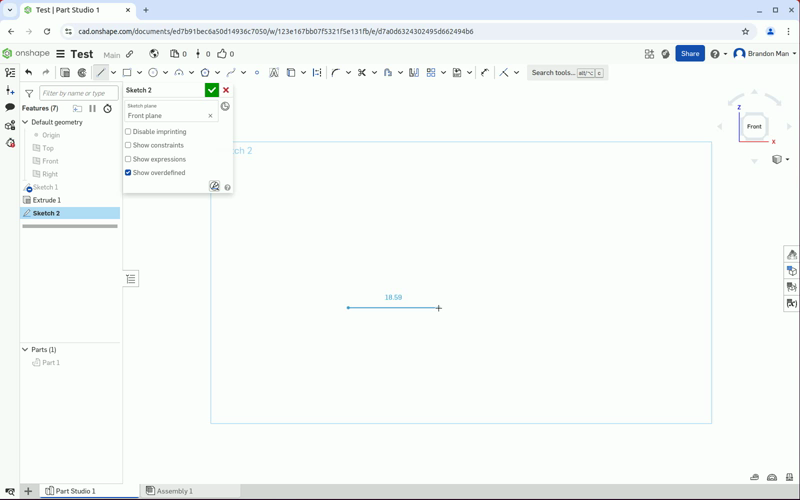
key_down(shift)
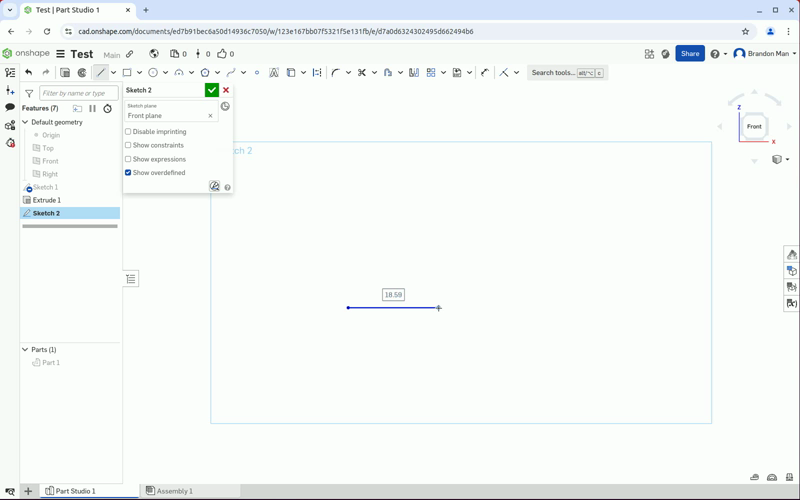
mouse_move(468, 307)
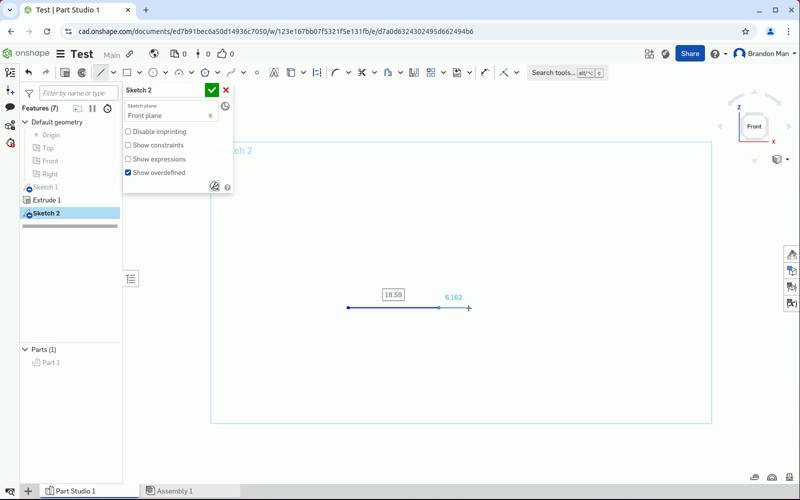
mouse_move(438, 274)
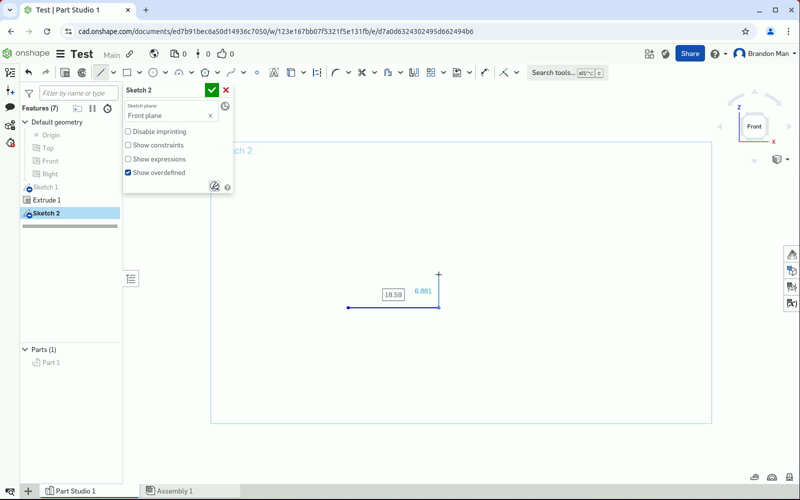
click(438, 274)
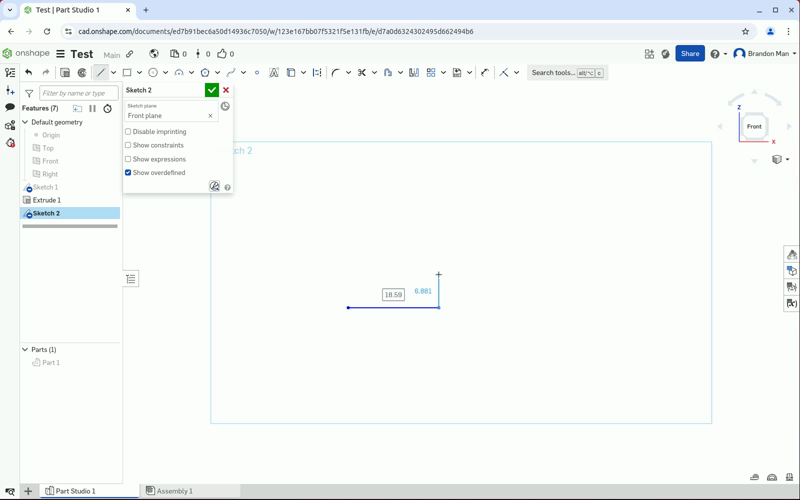
key_up(shift)
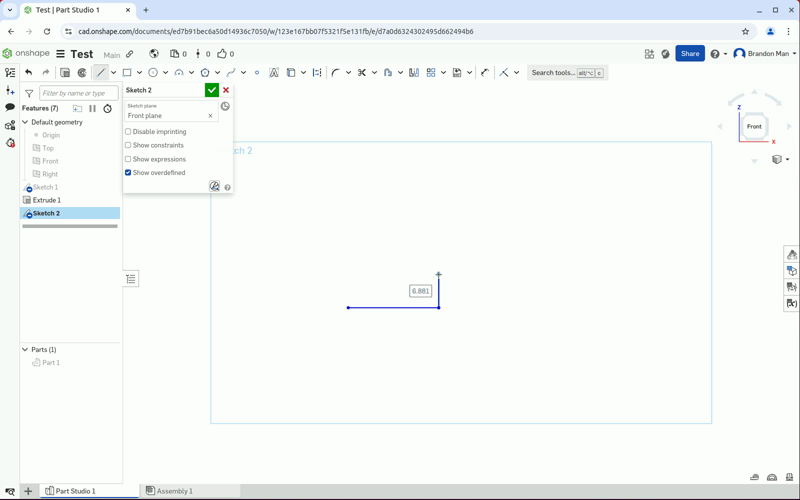
key(esc)
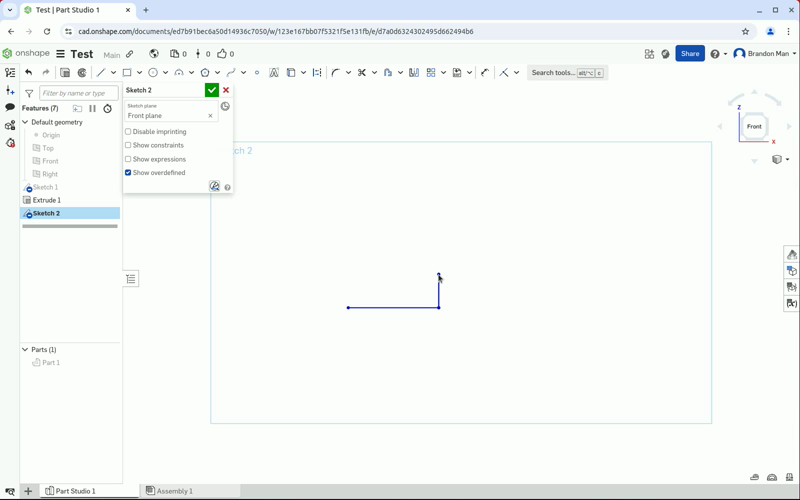
key(a)
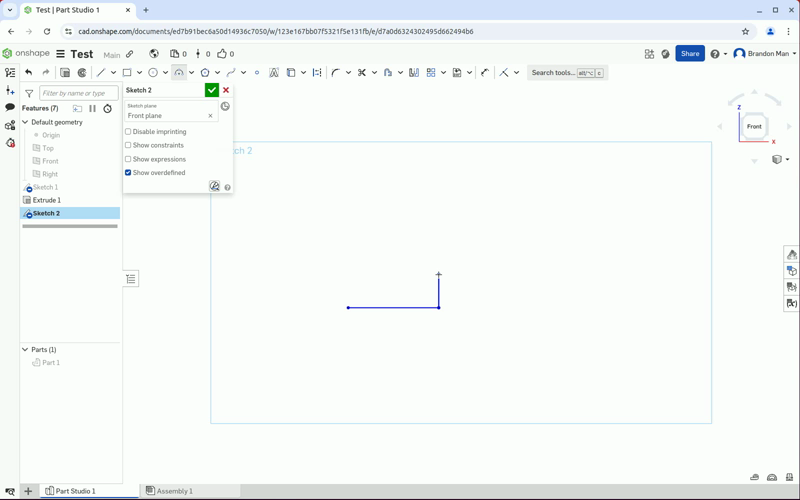
mouse_move(438, 274)
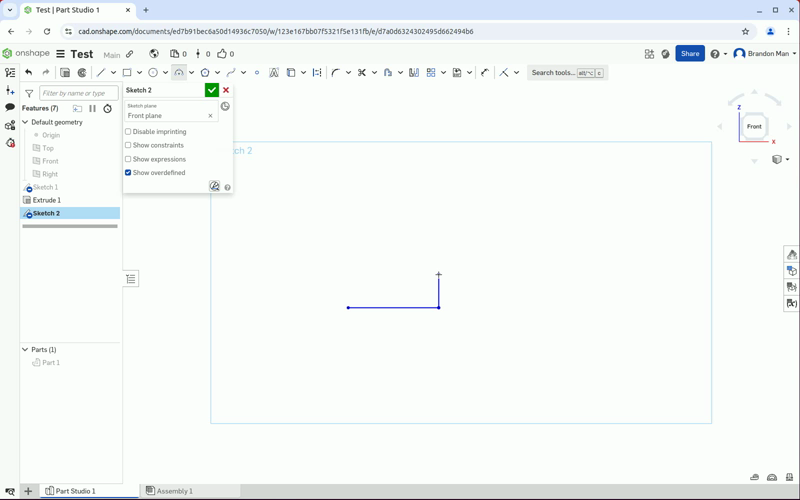
click(438, 274)
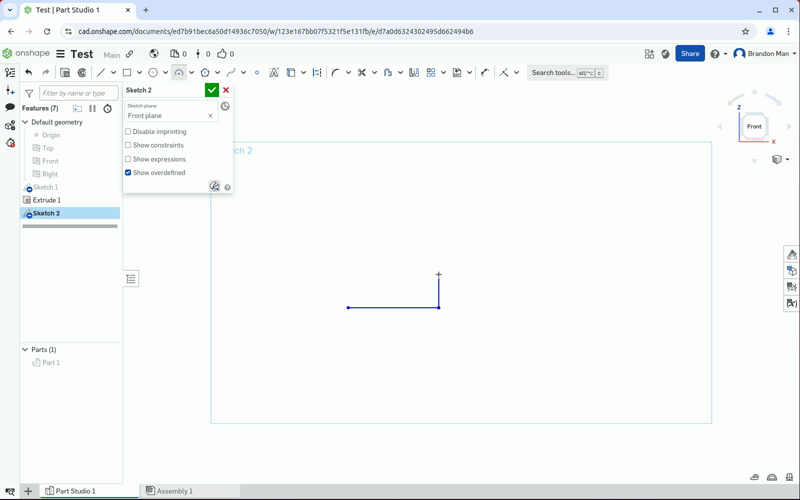
key_down(shift)
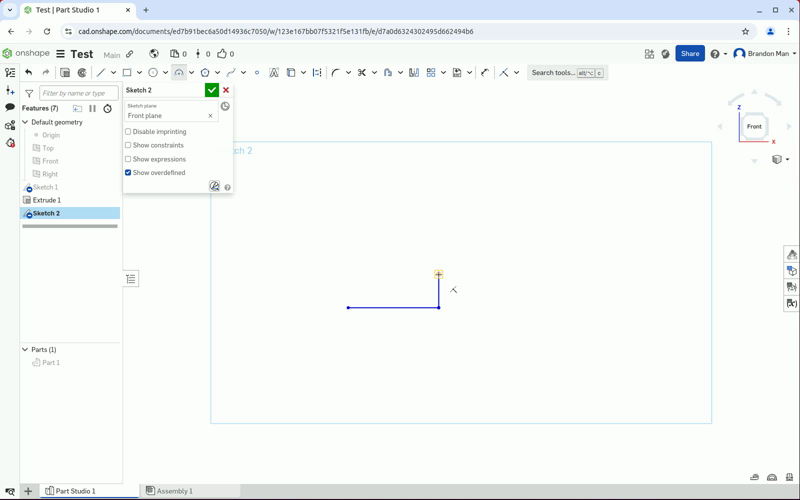
mouse_move(422, 258)
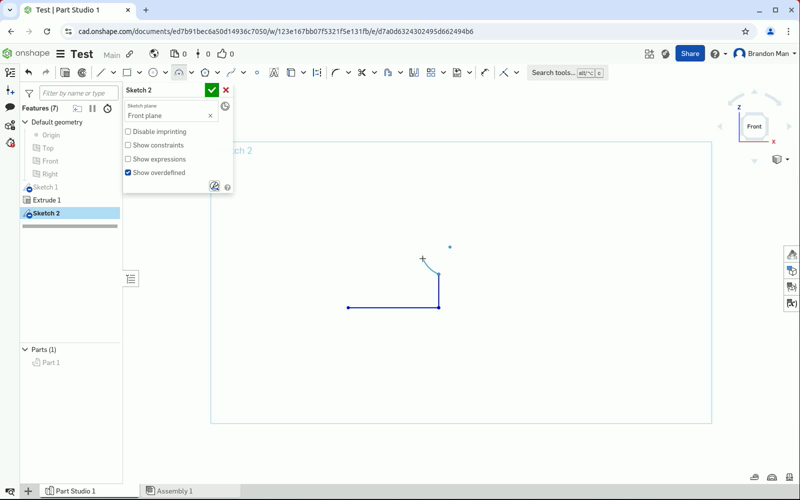
click(422, 258)
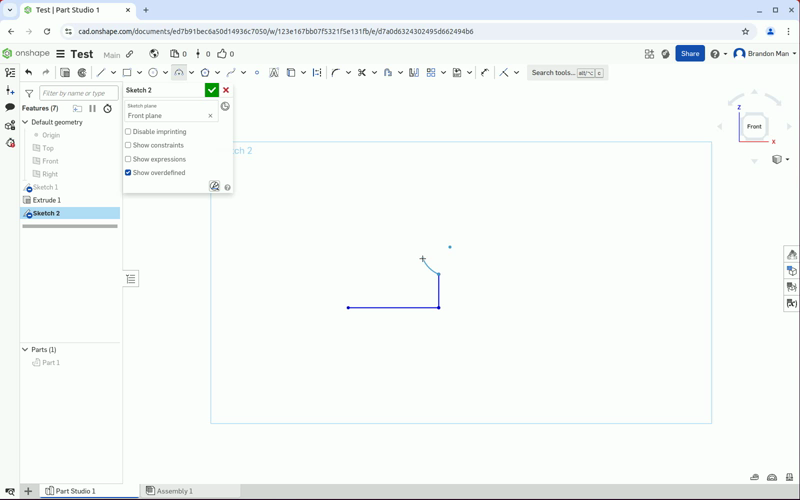
mouse_move(427, 269)
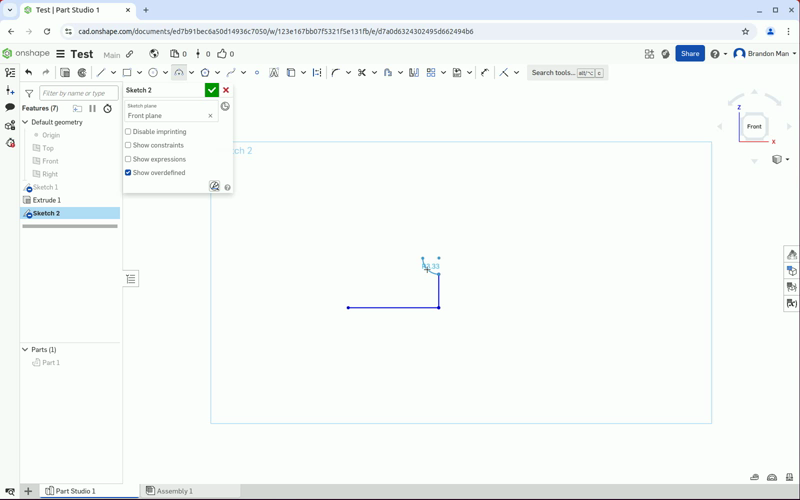
click(427, 269)
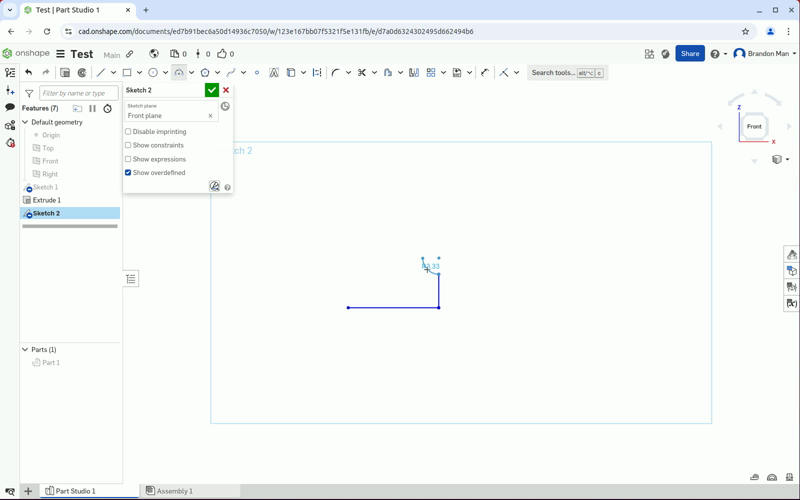
key_up(shift)
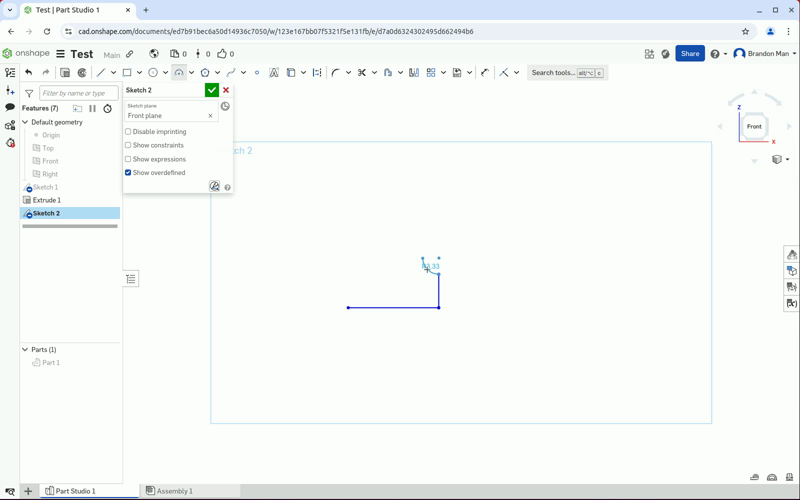
key(esc)
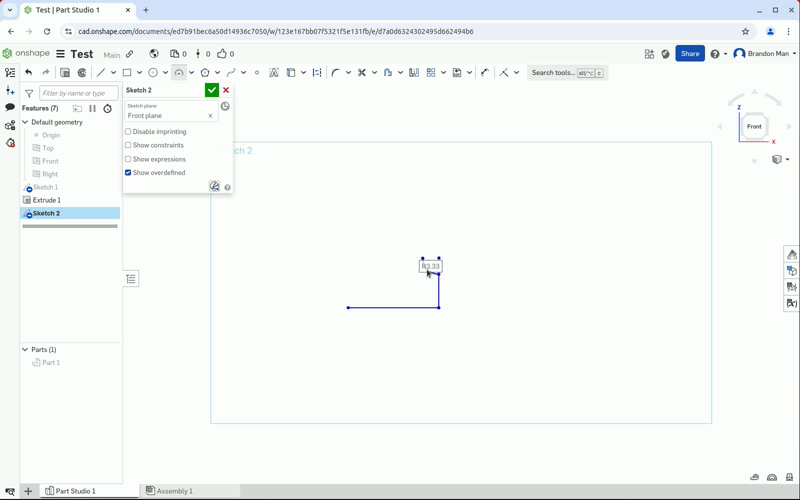
key(l)
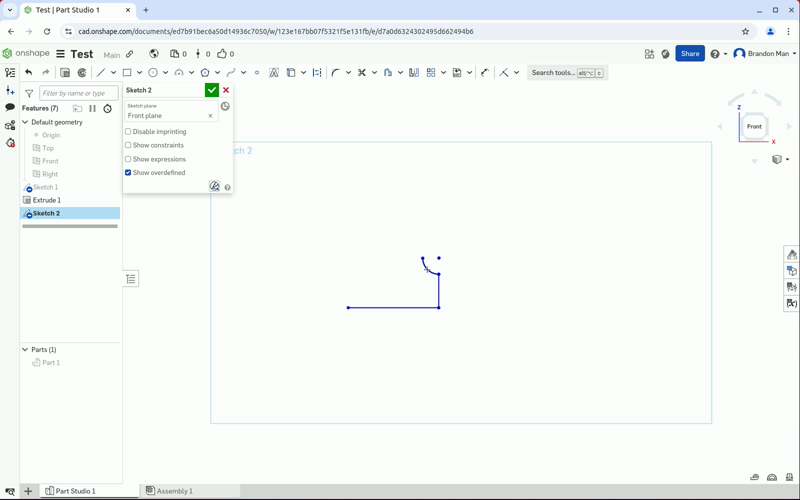
mouse_move(422, 258)
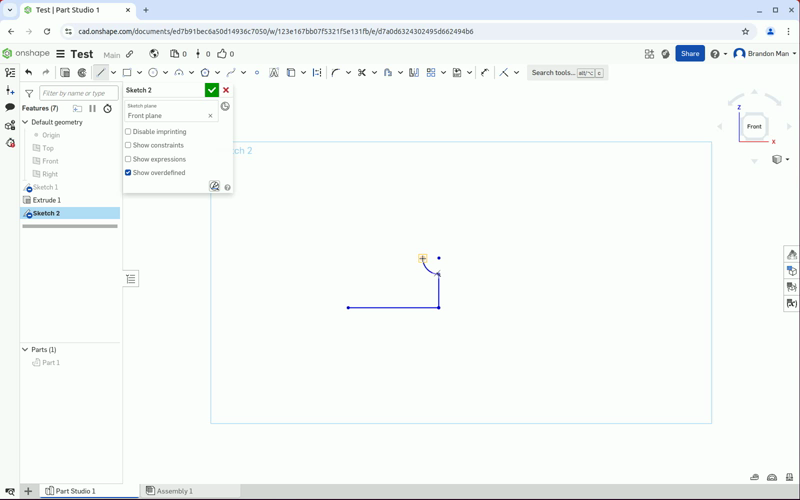
click(422, 258)
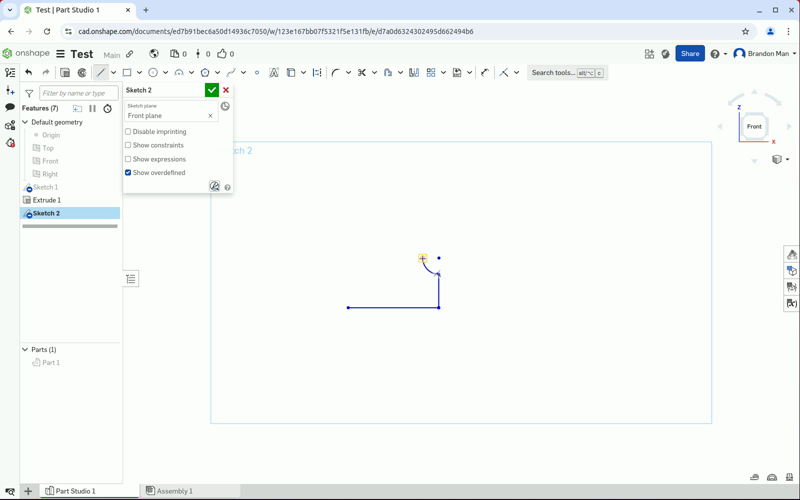
key_down(shift)
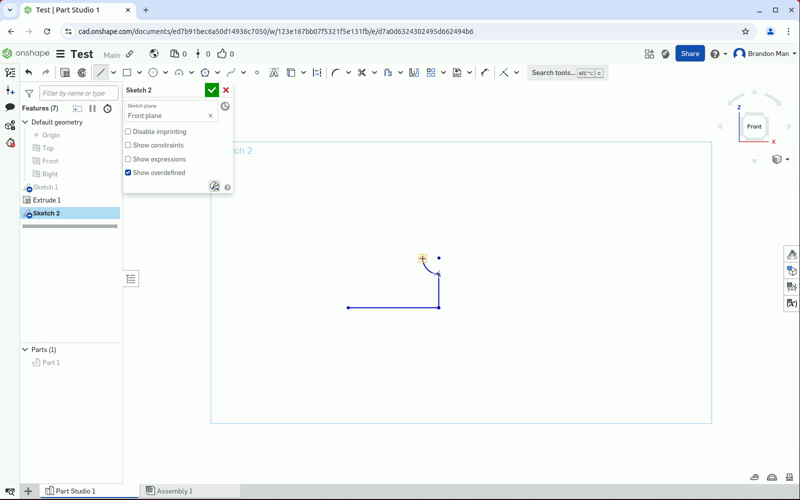
mouse_move(348, 258)
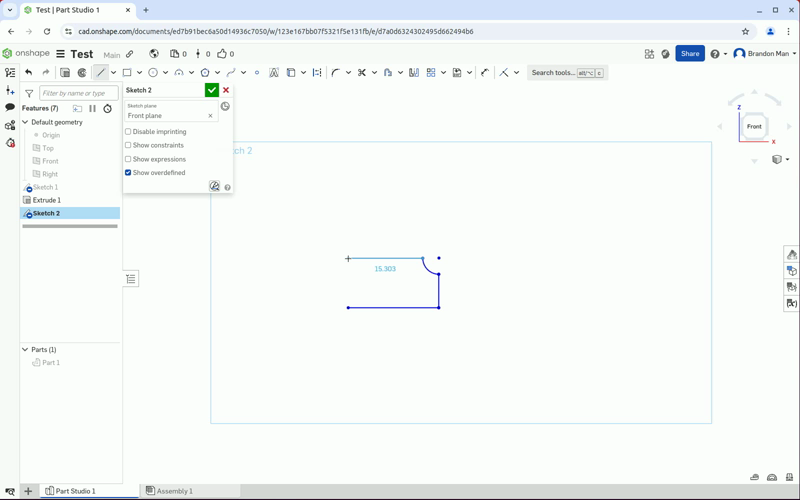
click(348, 258)
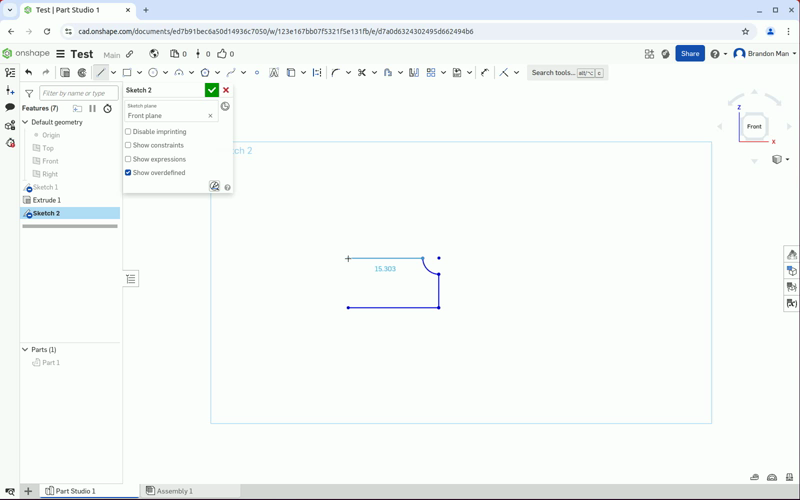
key_up(shift)
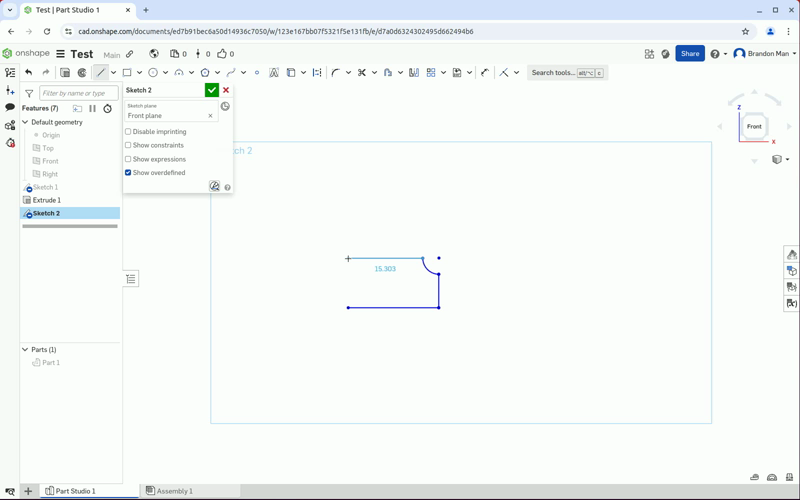
mouse_move(378, 258)
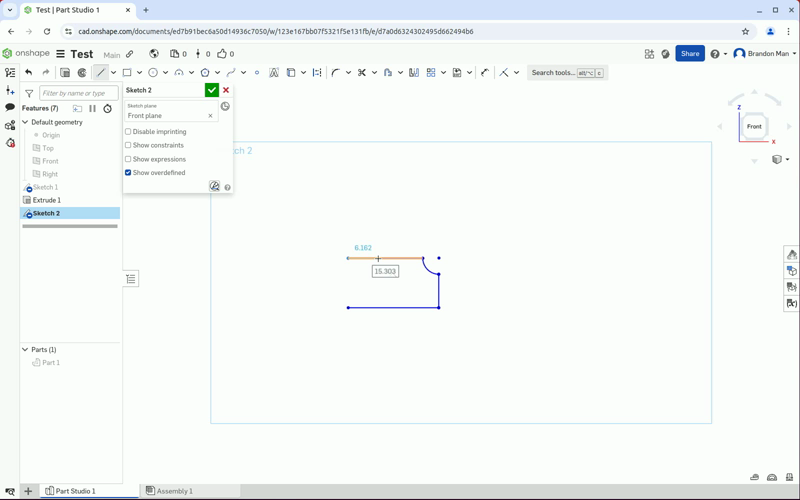
key_down(shift)
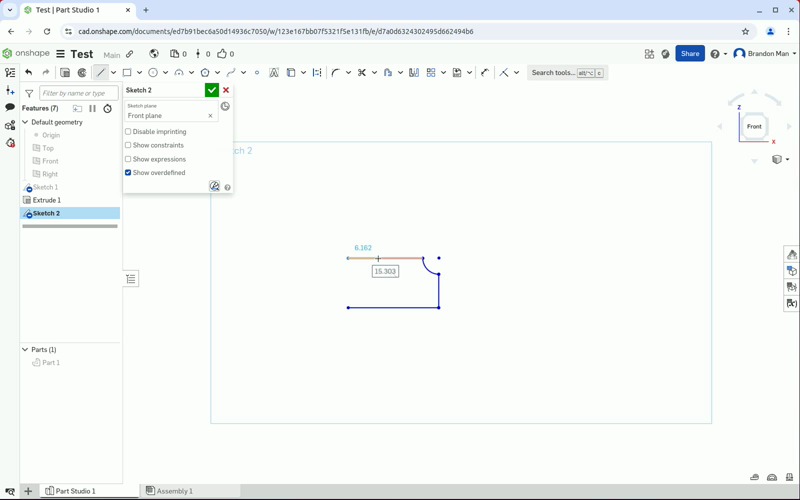
mouse_move(348, 307)
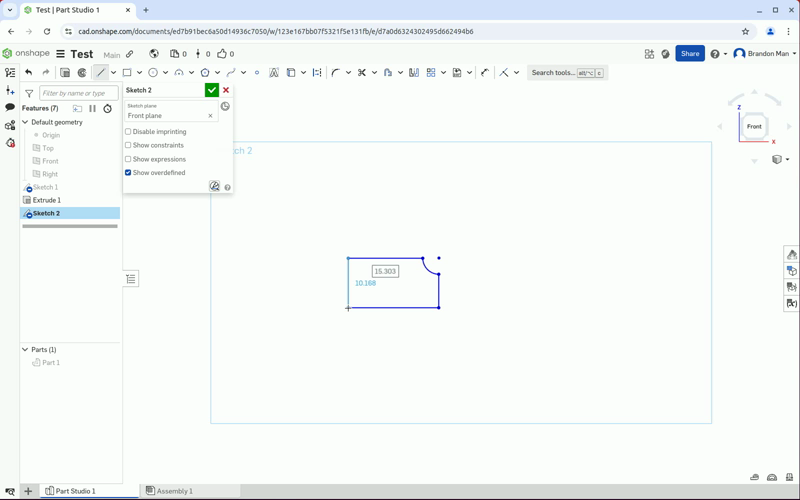
key_up(shift)
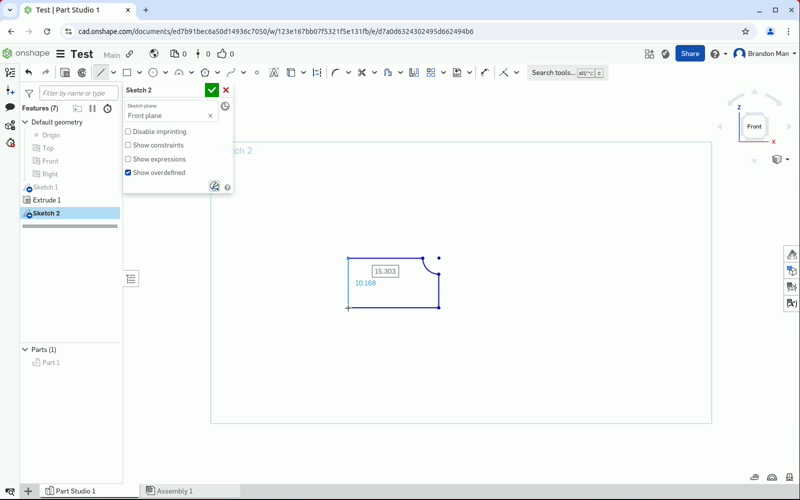
click(348, 307)
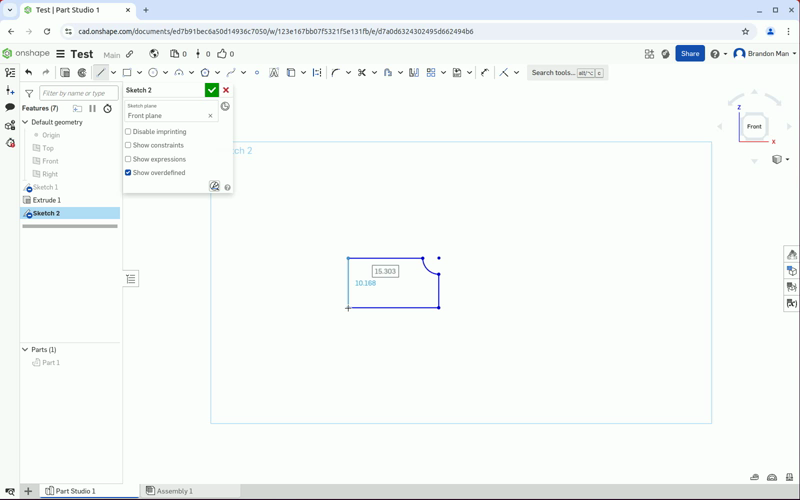
key(esc)
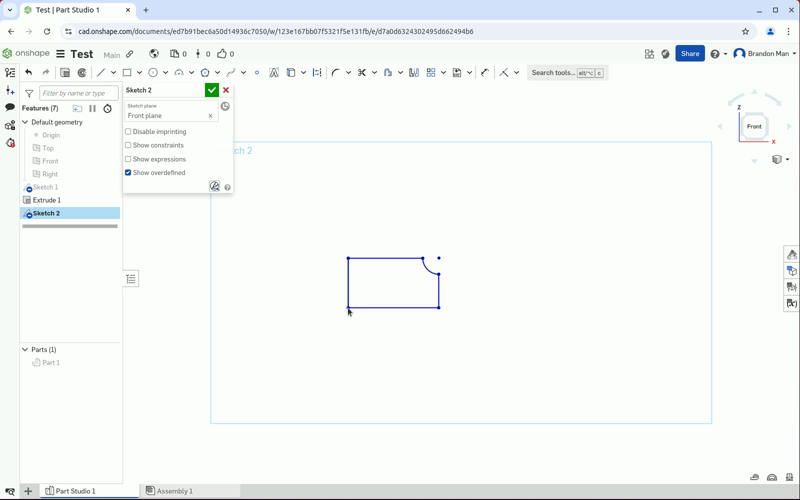
mouse_move(380, 290)
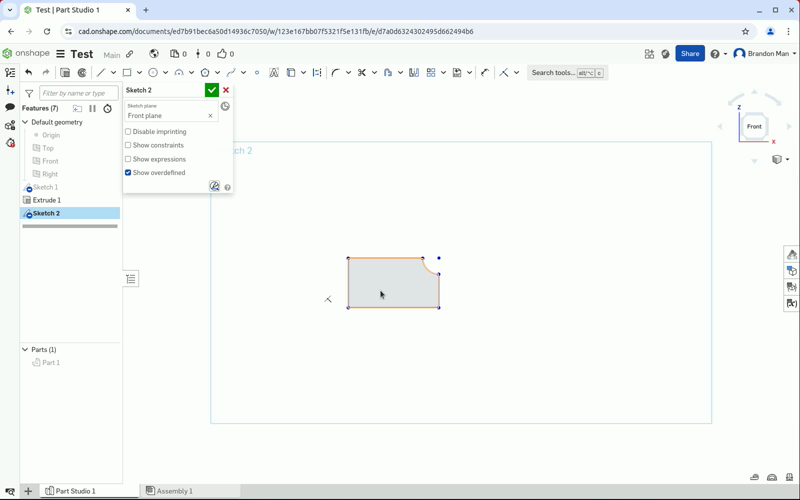
click(380, 290)
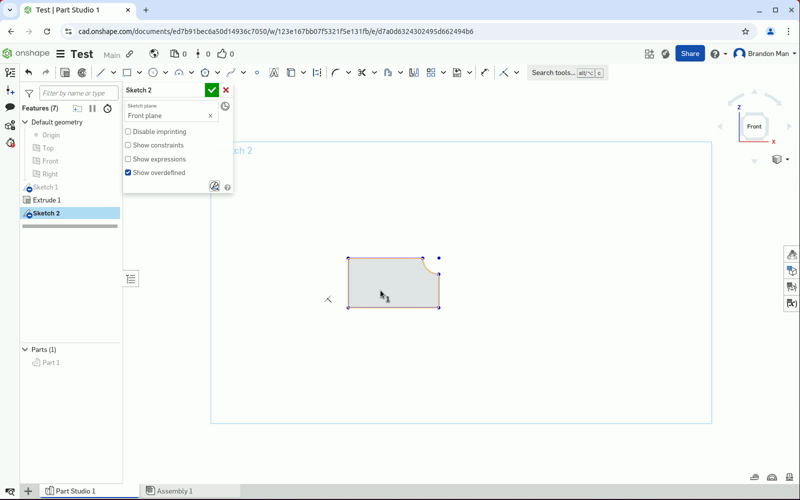
mouse_move(73, 352)
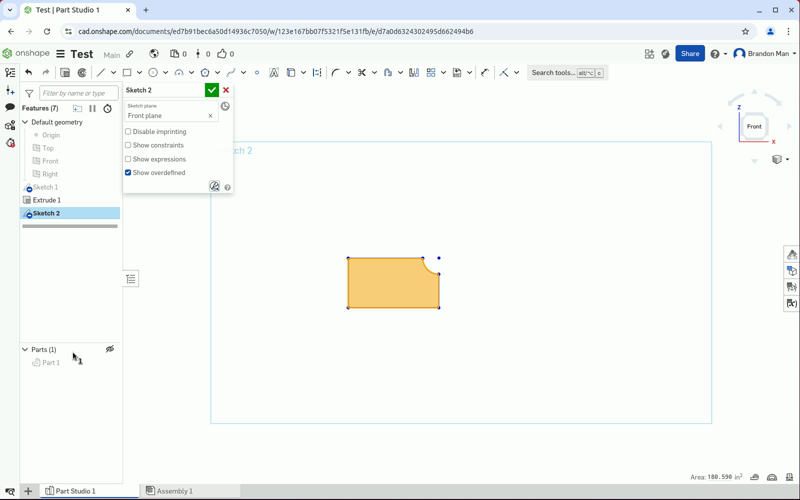
key(shift+y)
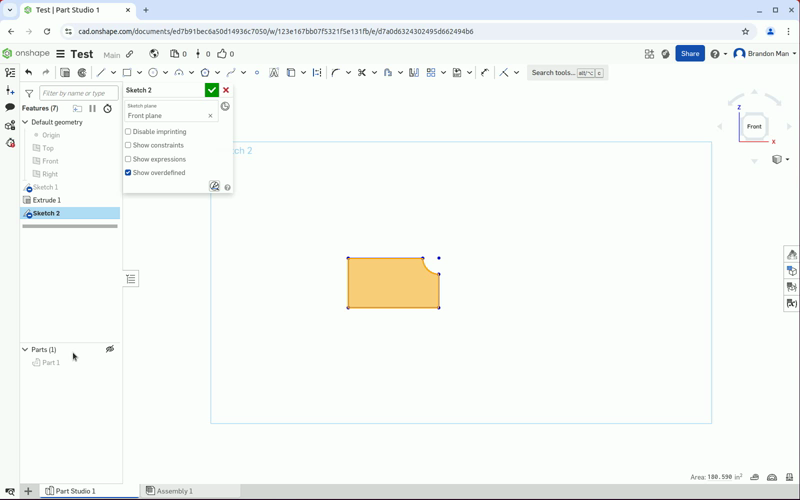
key(shift+e)
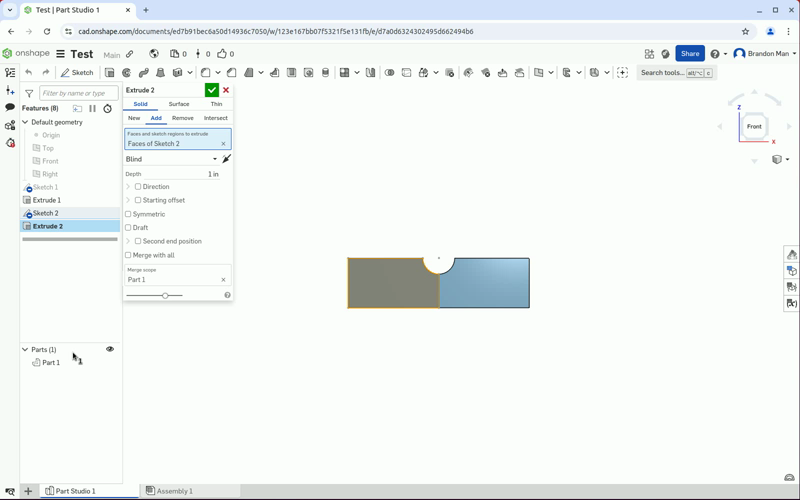
mouse_move(143, 106)
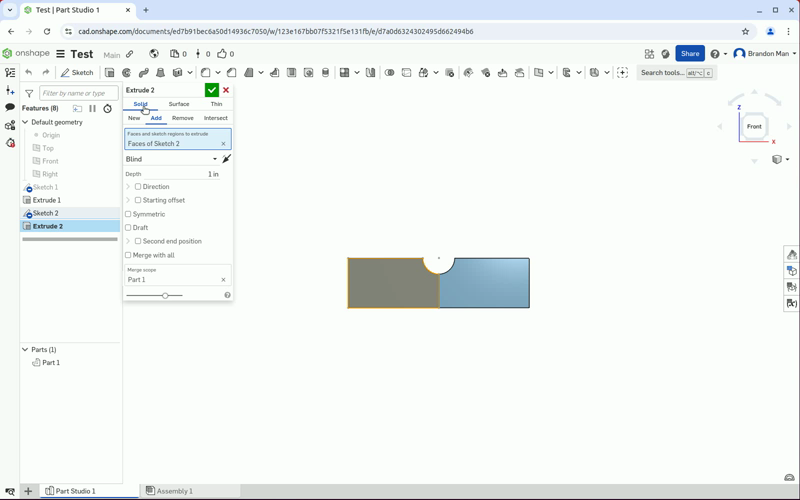
click(143, 106)
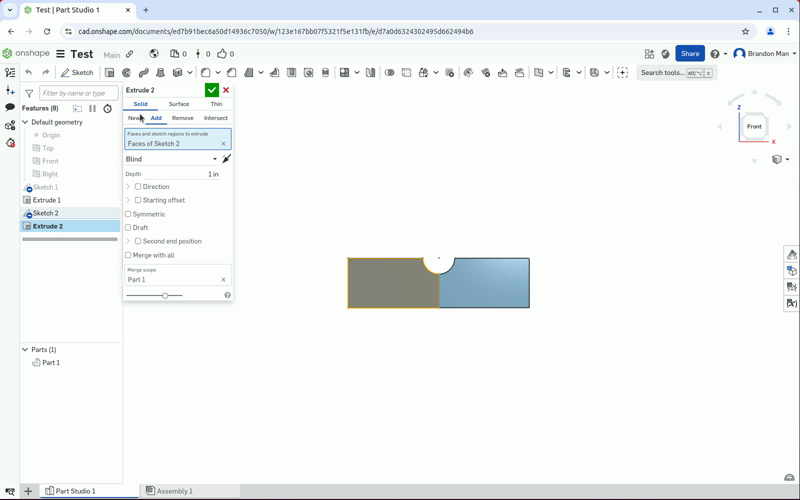
mouse_move(137, 120)
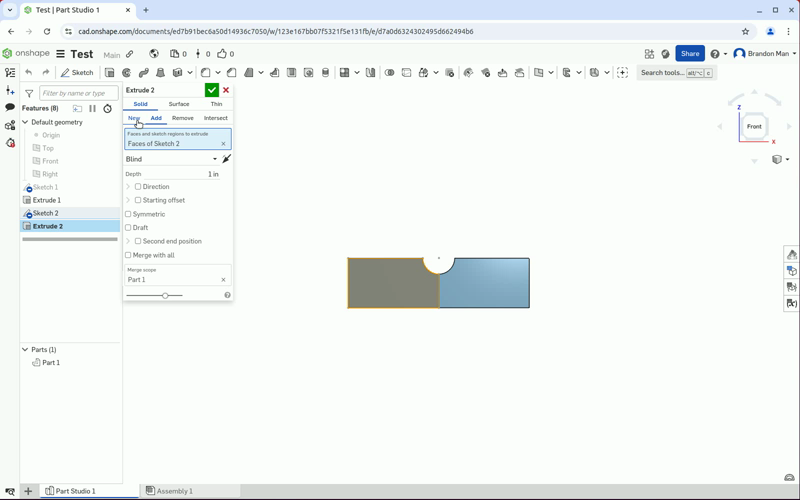
click(137, 120)
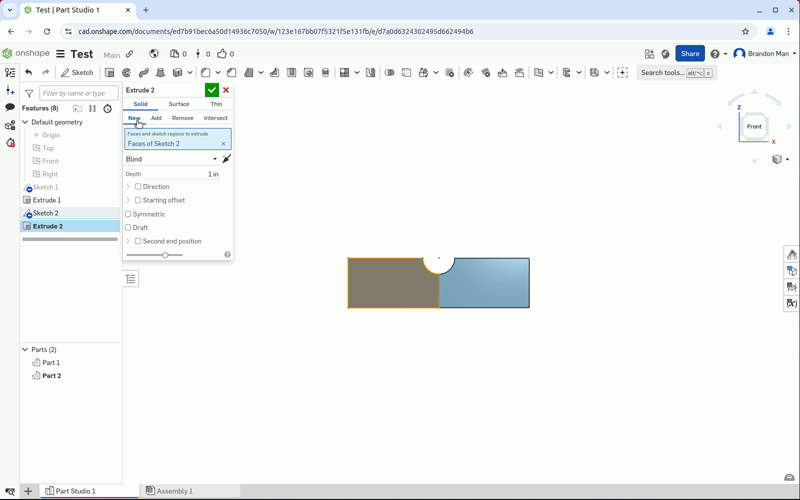
key(tab, 4)
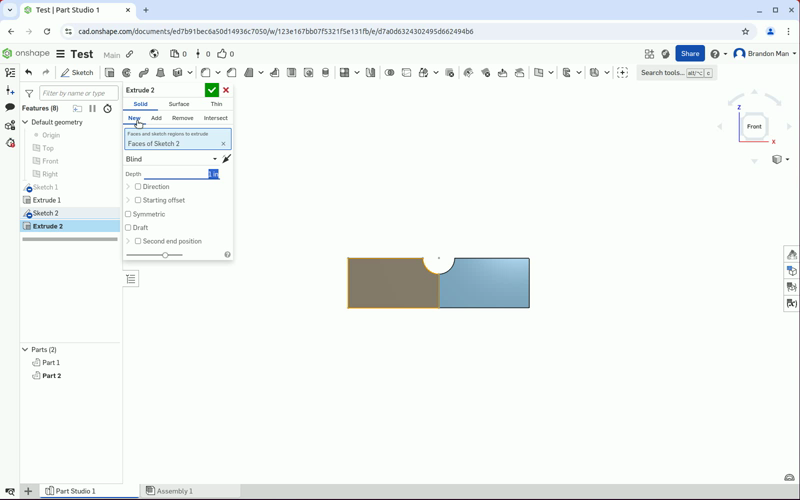
text(1.685)
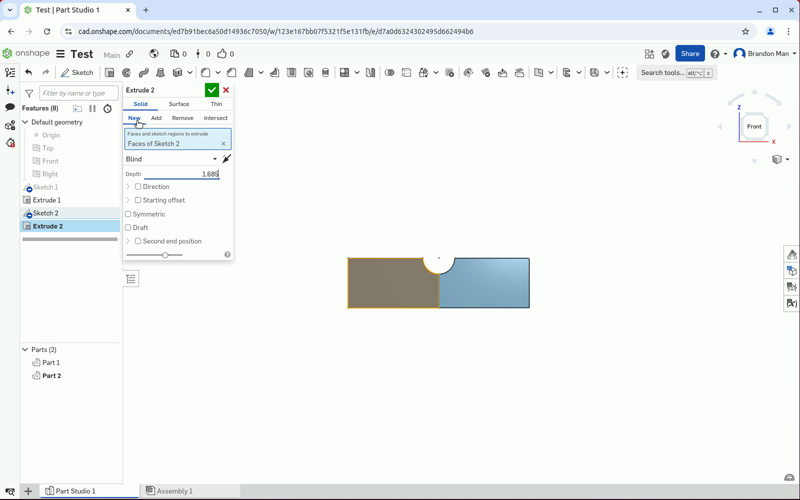
key(enter)
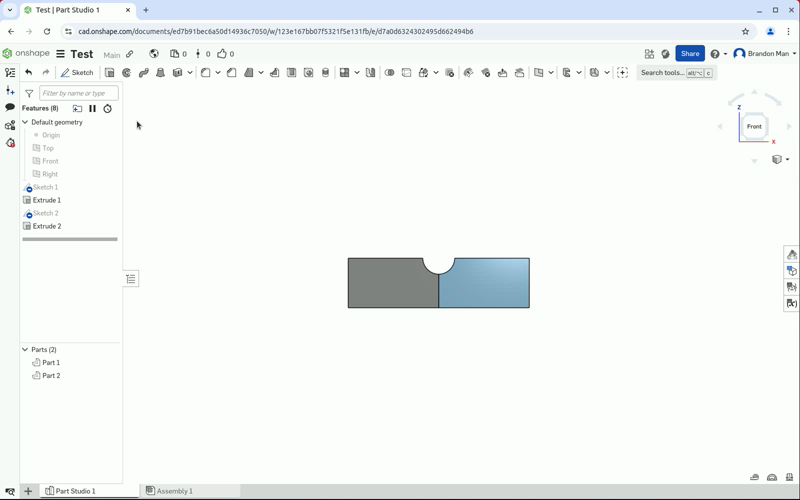
key(shift+h)
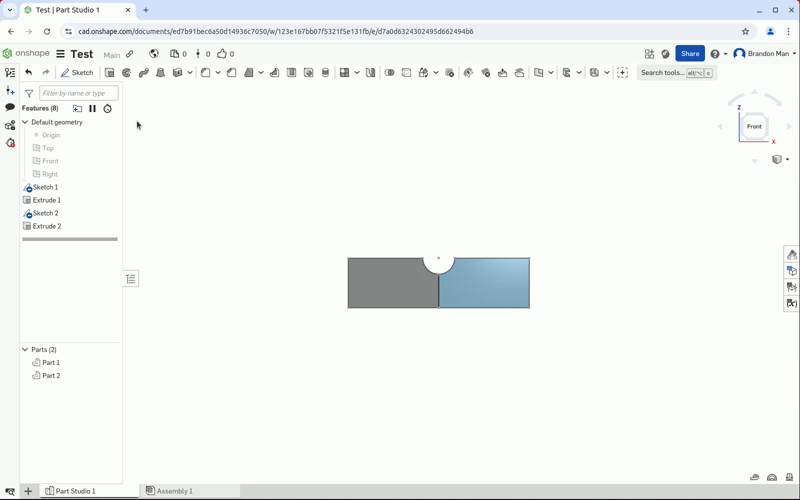
key(shift+h)
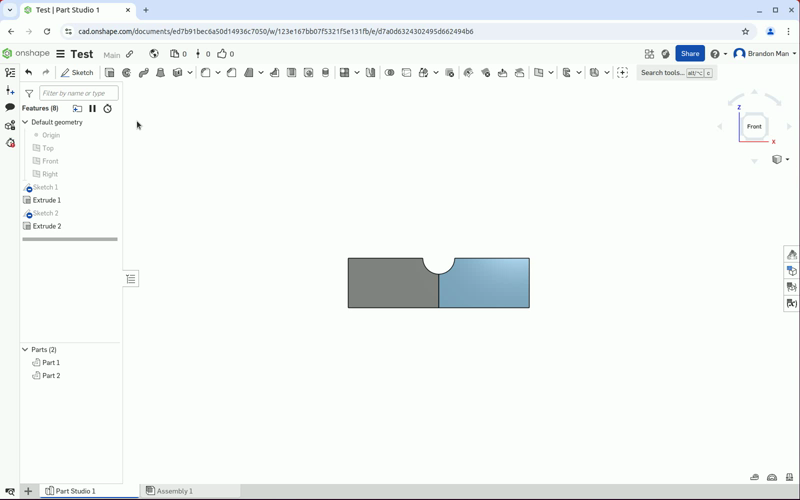
mouse_move(73, 189)
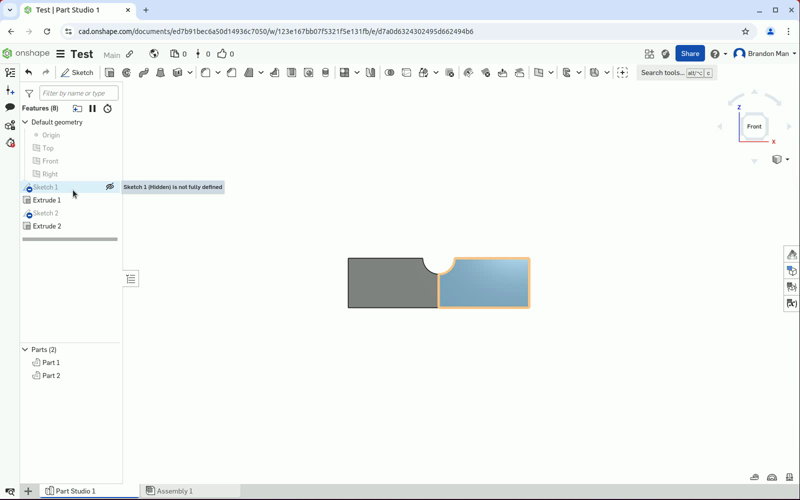
click(73, 189)
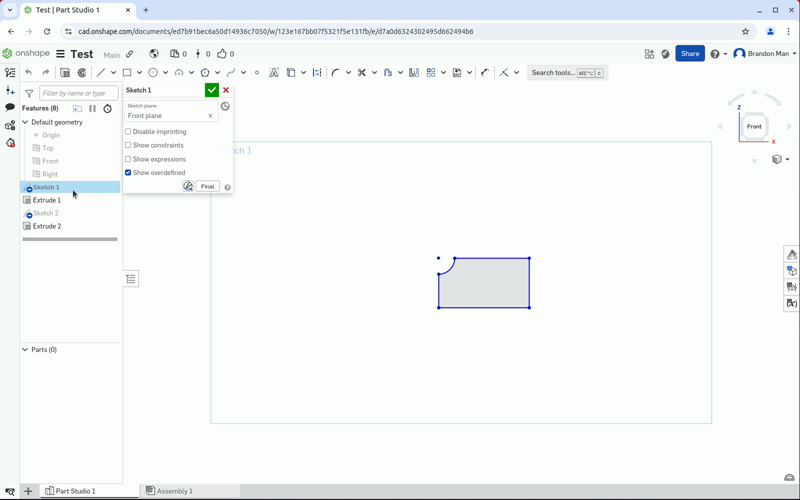
mouse_move(229, 92)
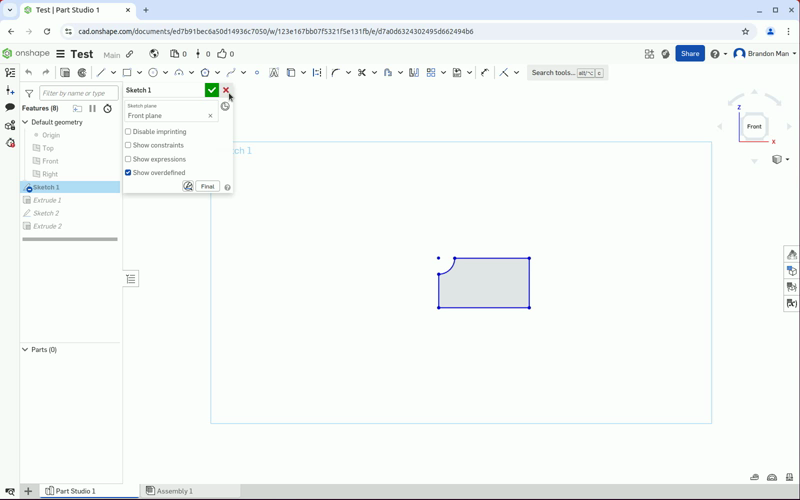
click(229, 92)
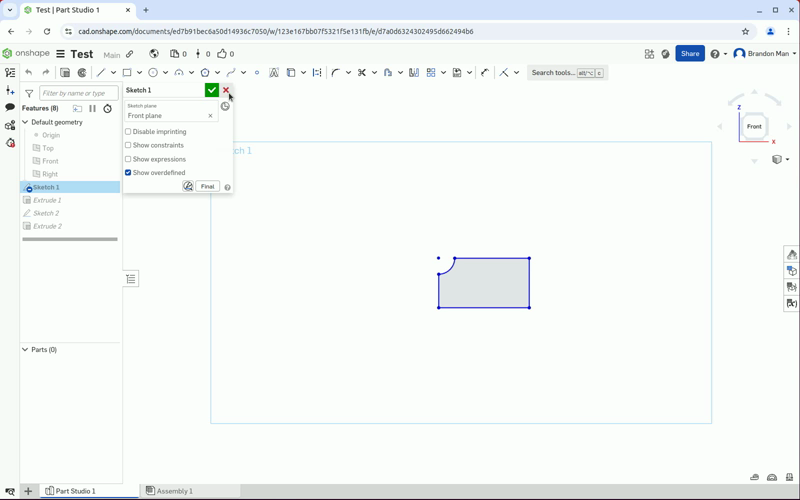
key(shift+s)
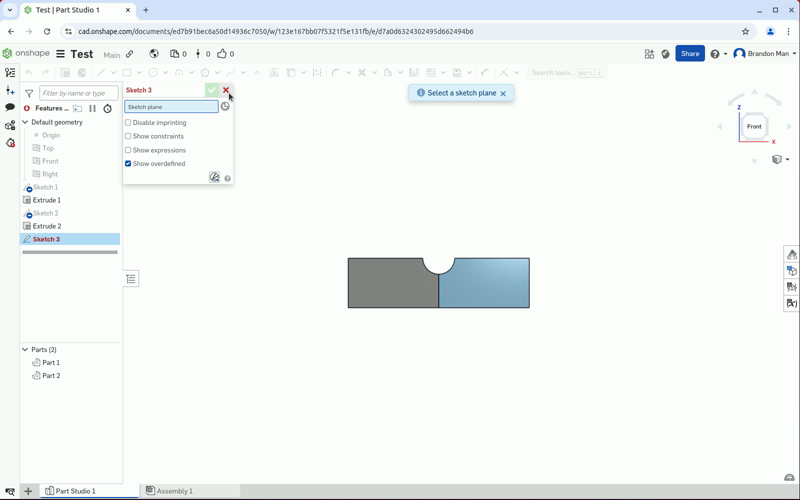
mouse_move(73, 163)
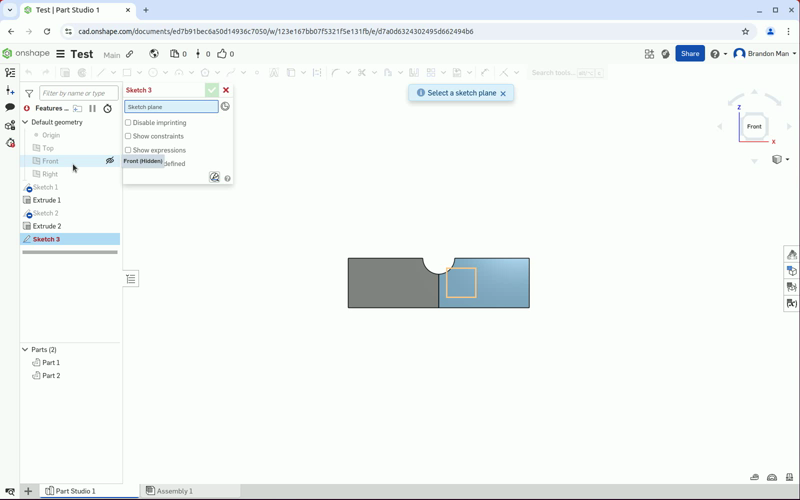
click(73, 163)
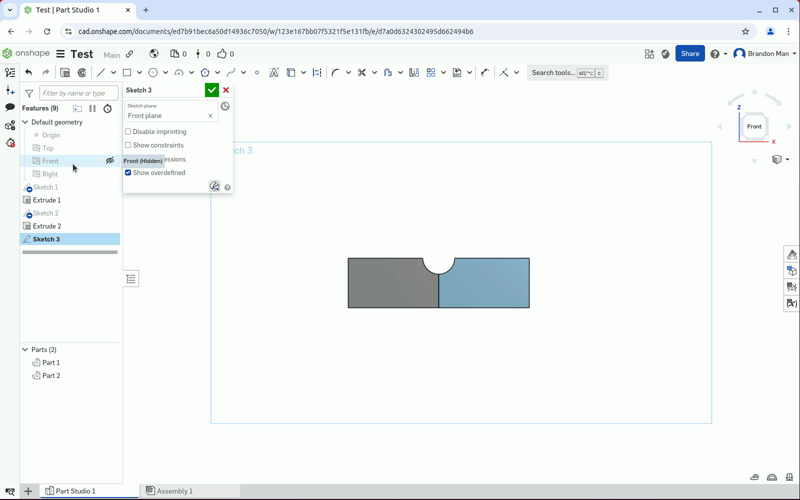
mouse_move(73, 352)
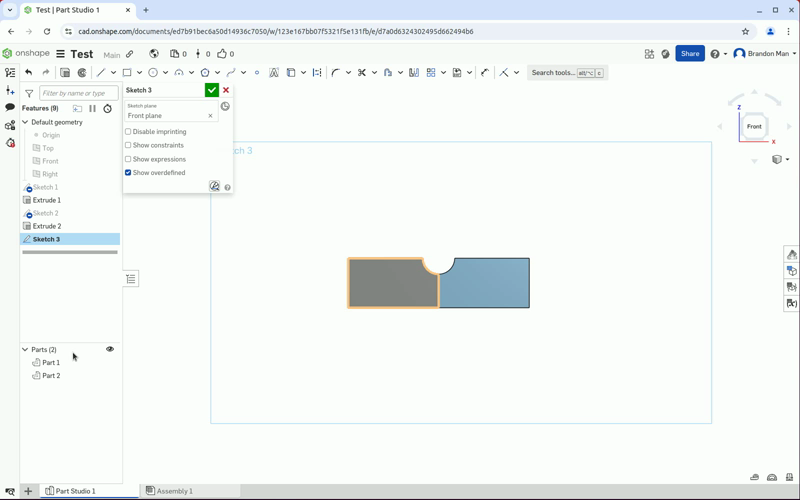
key(y)
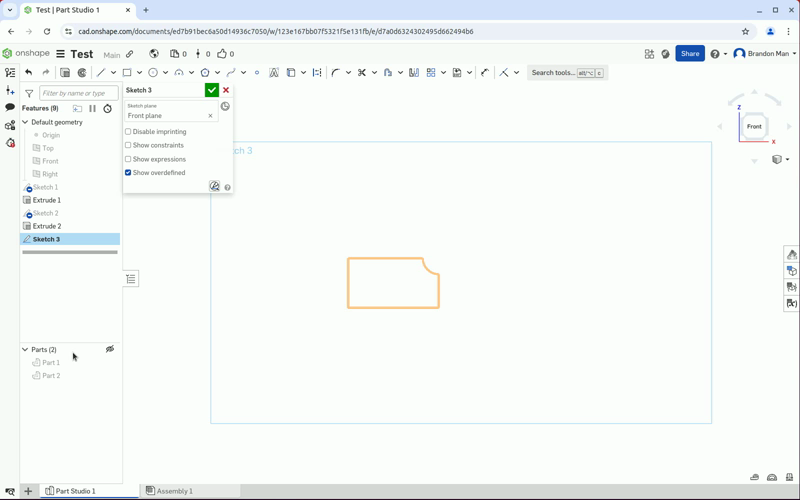
key(a)
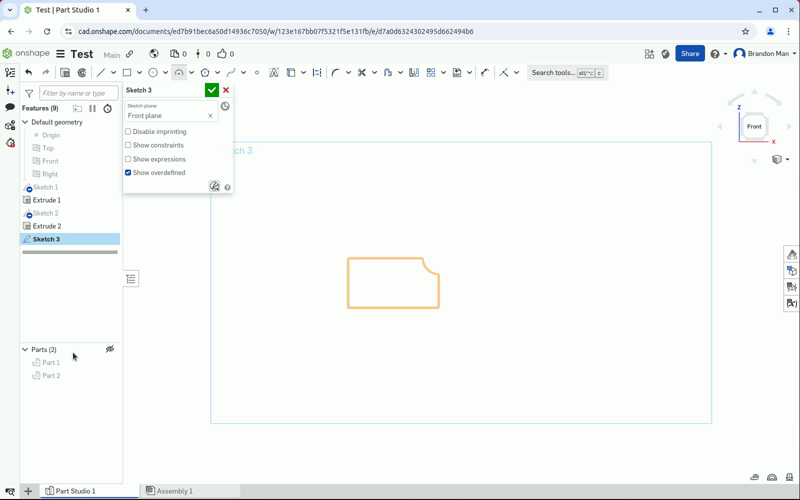
key_down(shift)
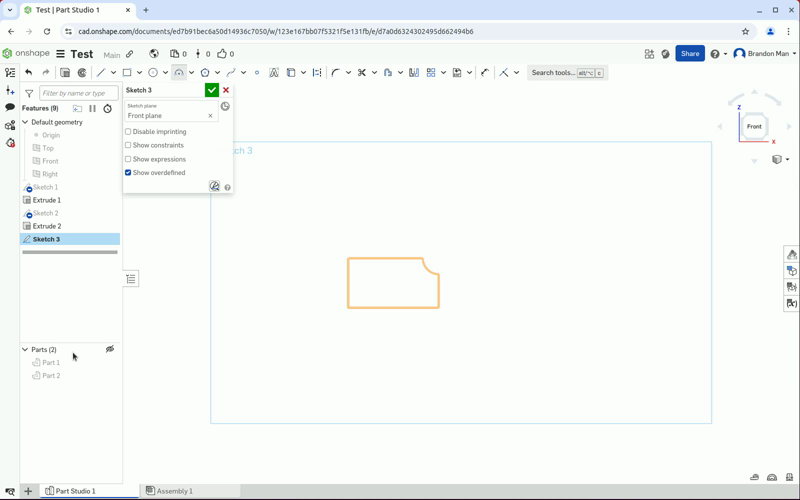
mouse_move(438, 241)
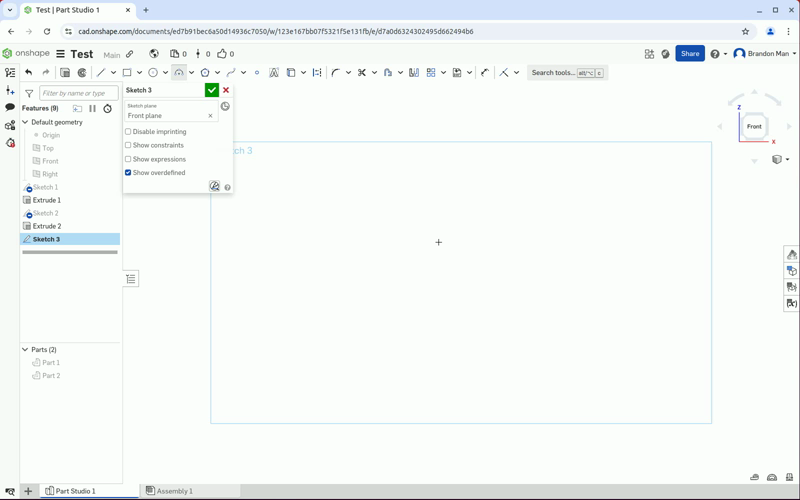
click(438, 241)
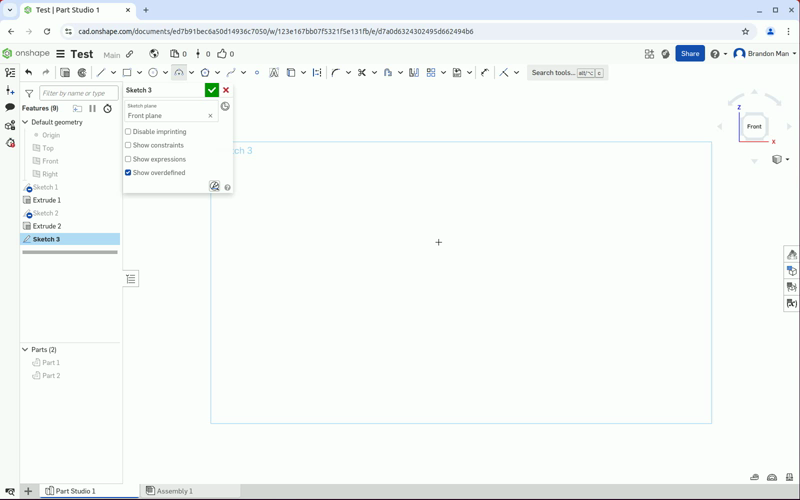
key_up(shift)
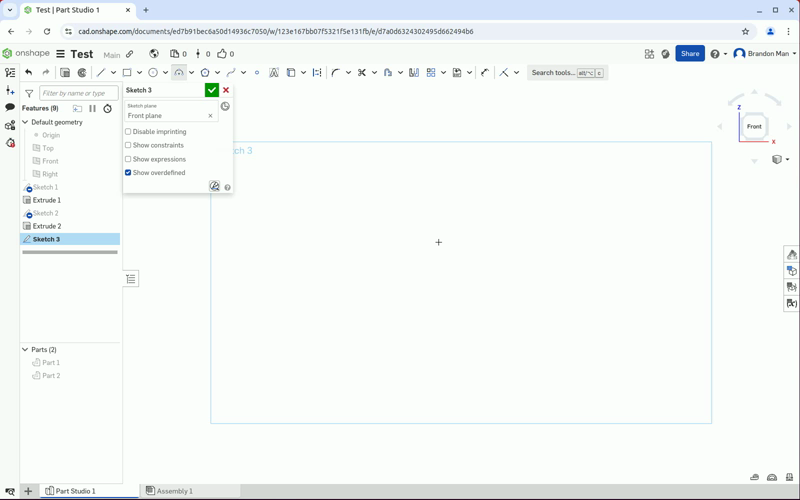
key_down(shift)
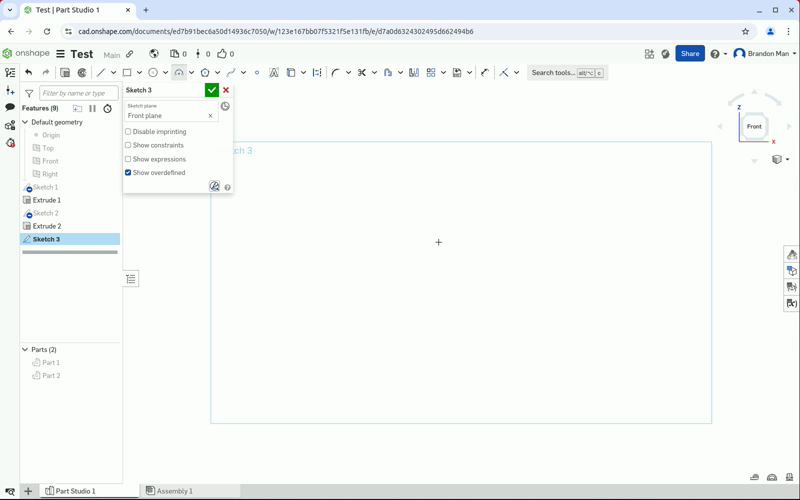
mouse_move(454, 258)
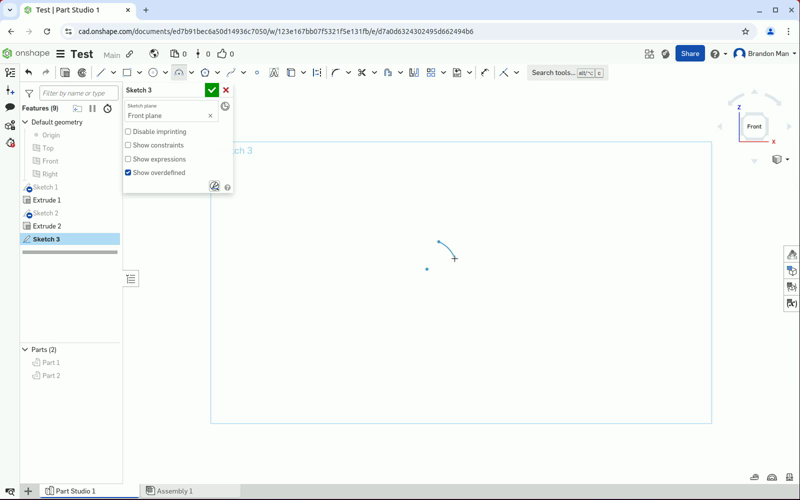
click(454, 258)
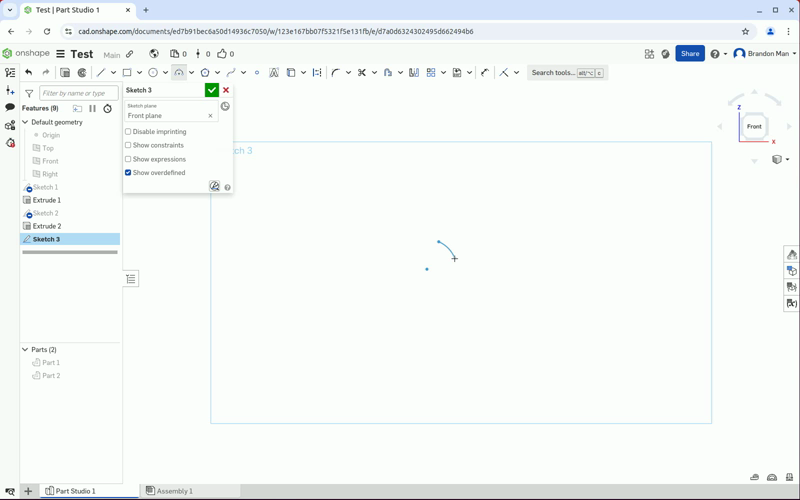
mouse_move(450, 246)
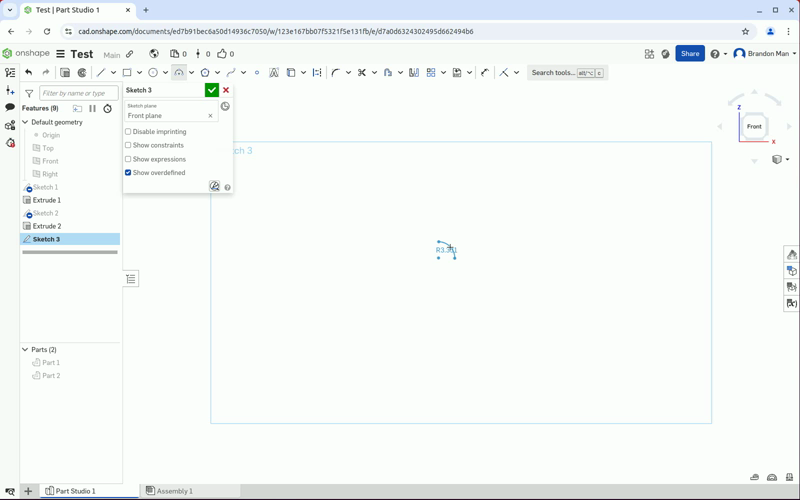
click(450, 246)
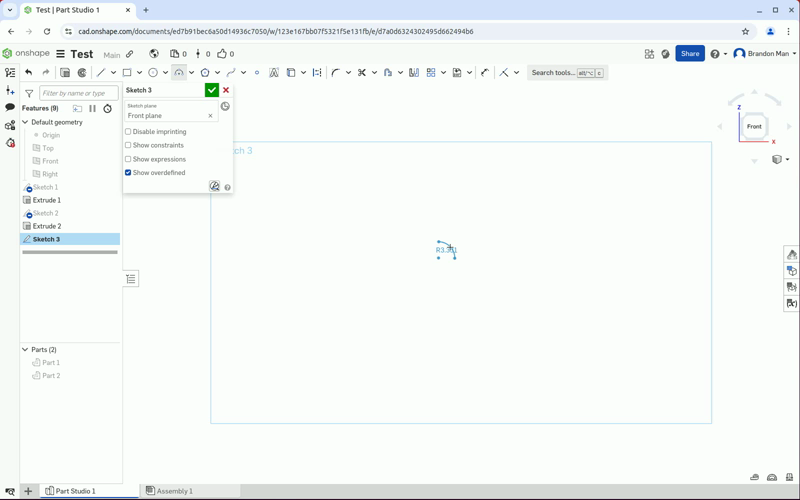
key_up(shift)
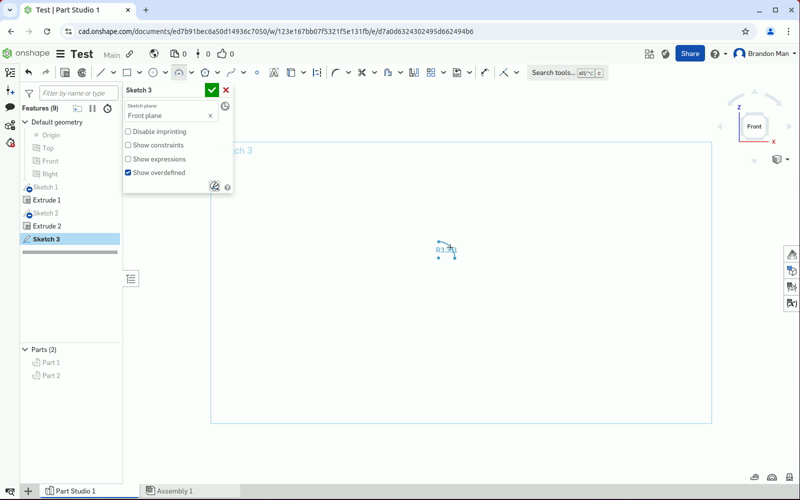
key(esc)
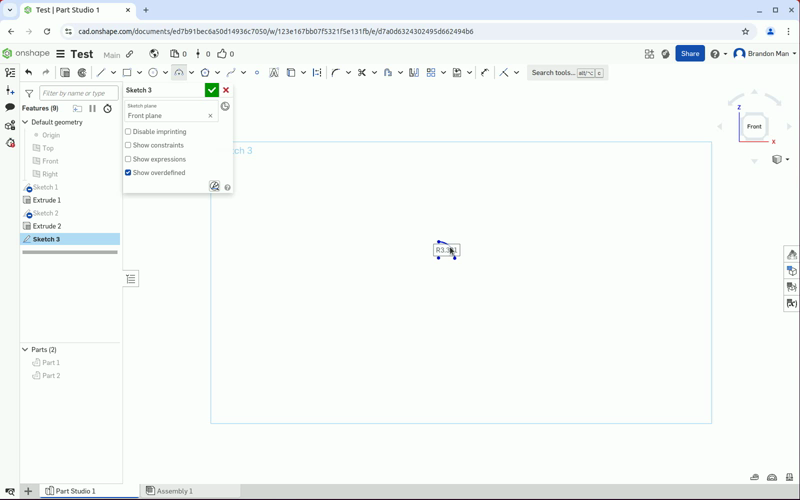
key(l)
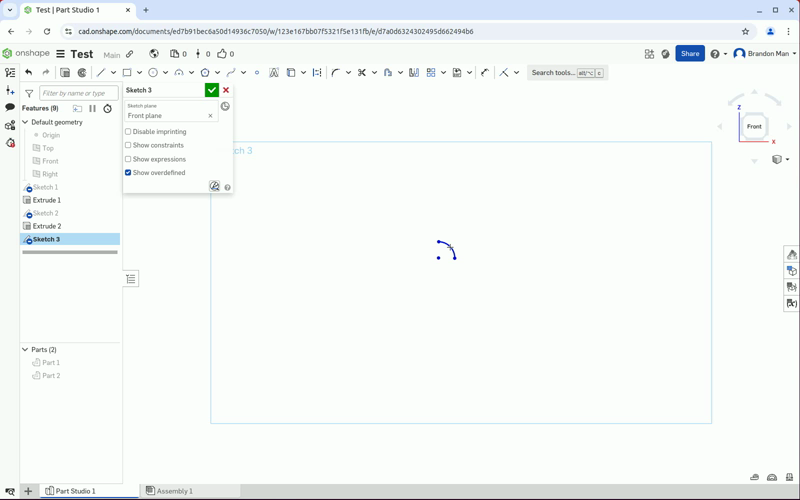
mouse_move(454, 258)
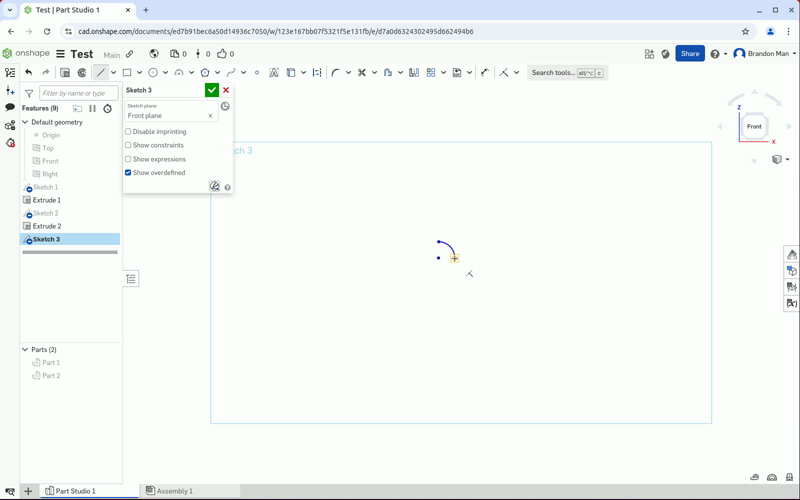
click(454, 258)
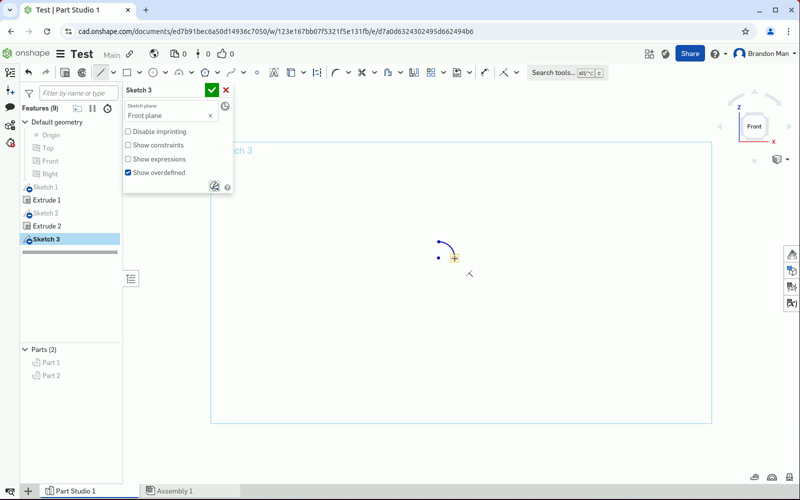
key_down(shift)
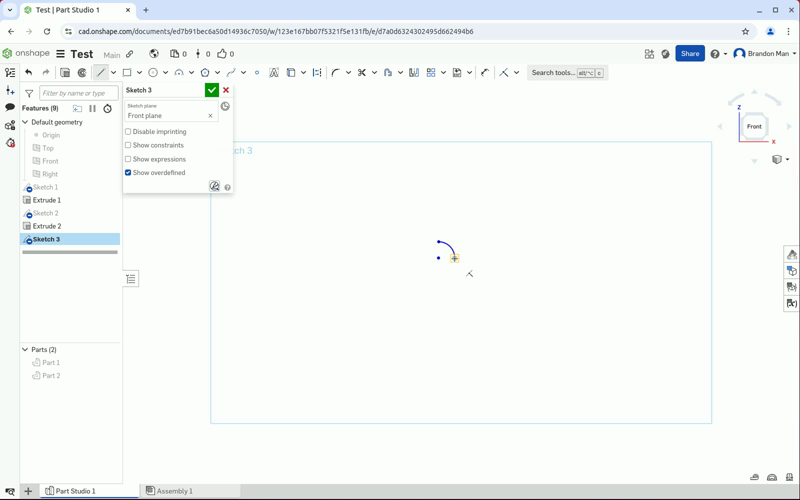
mouse_move(529, 258)
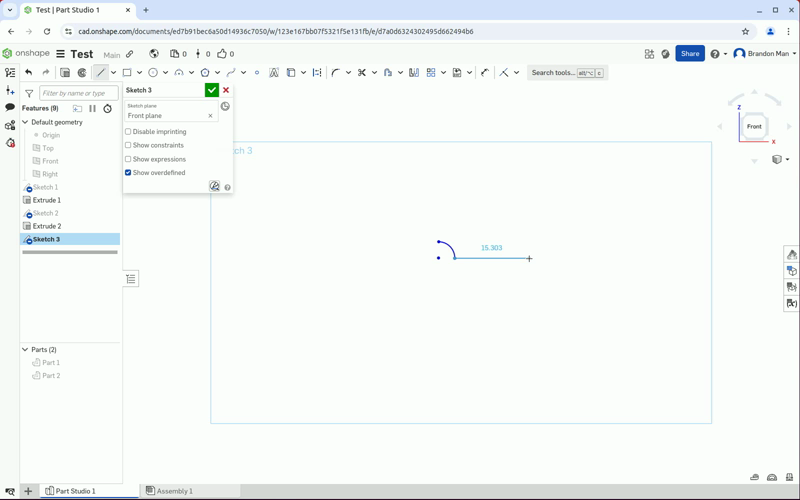
click(529, 258)
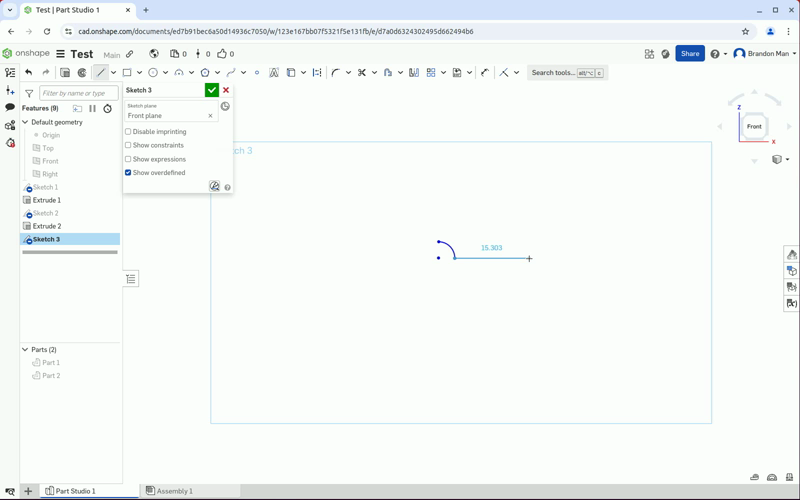
key_up(shift)
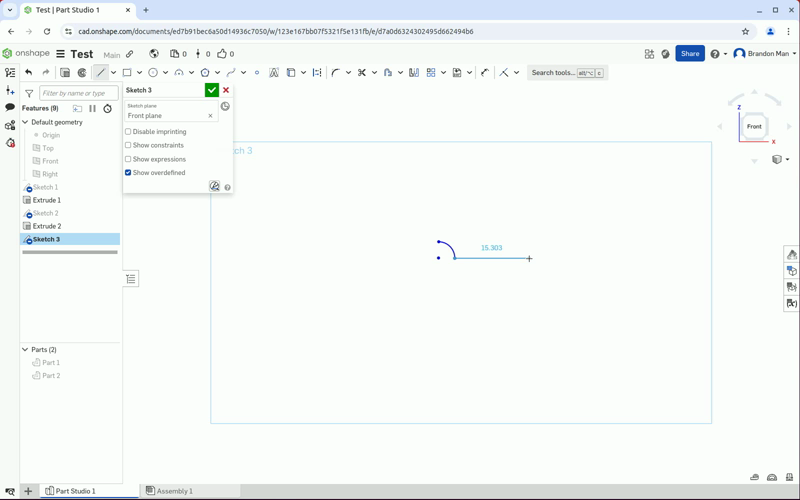
key_down(shift)
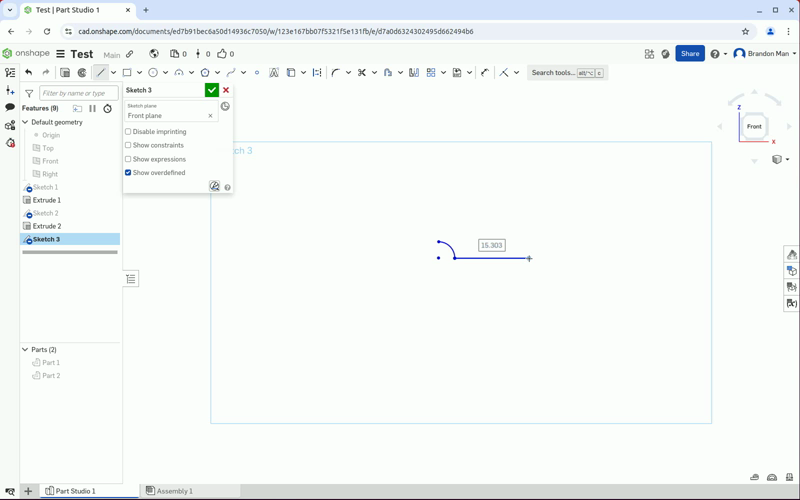
mouse_move(559, 258)
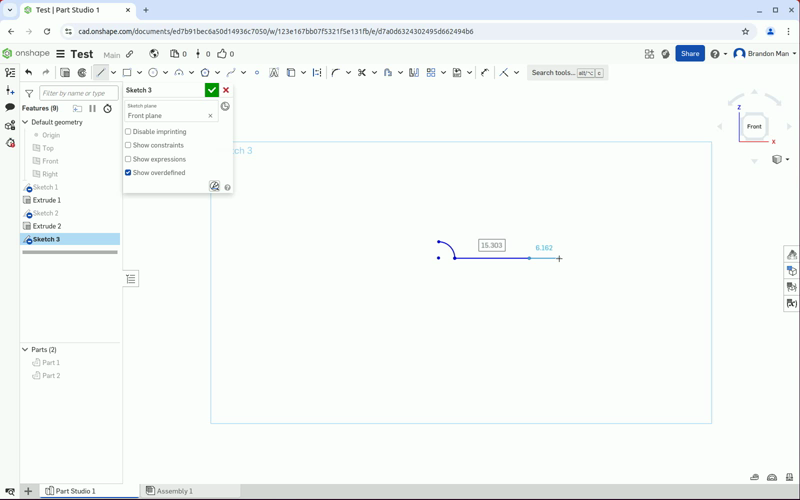
mouse_move(529, 208)
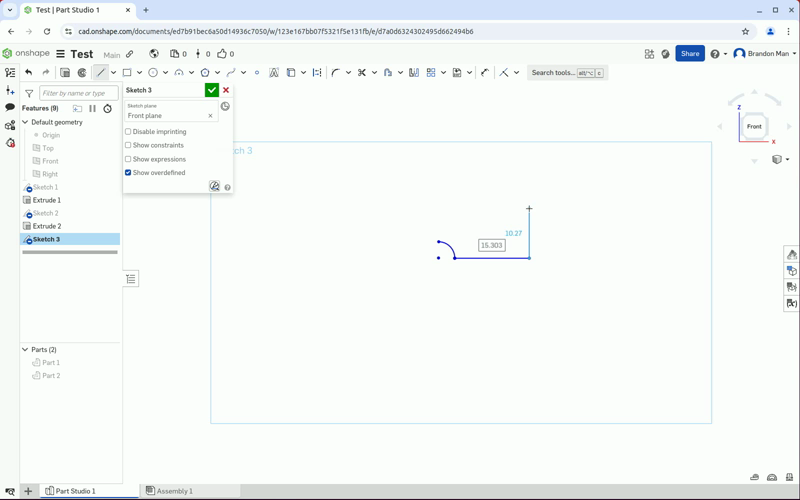
click(529, 208)
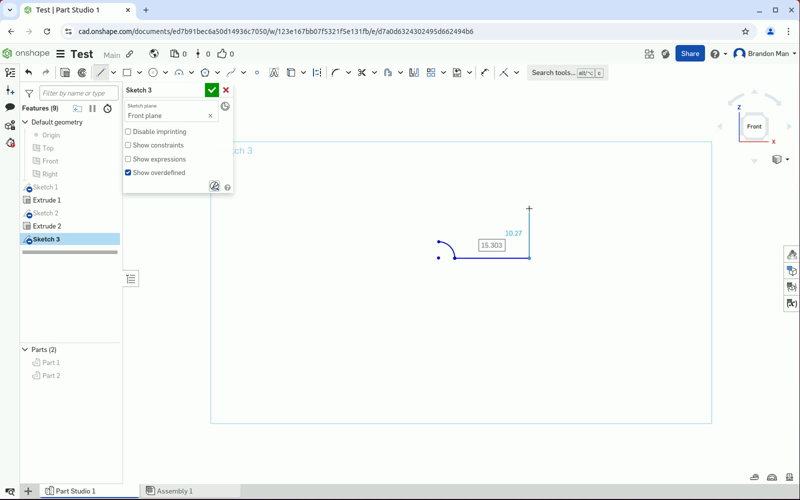
key_up(shift)
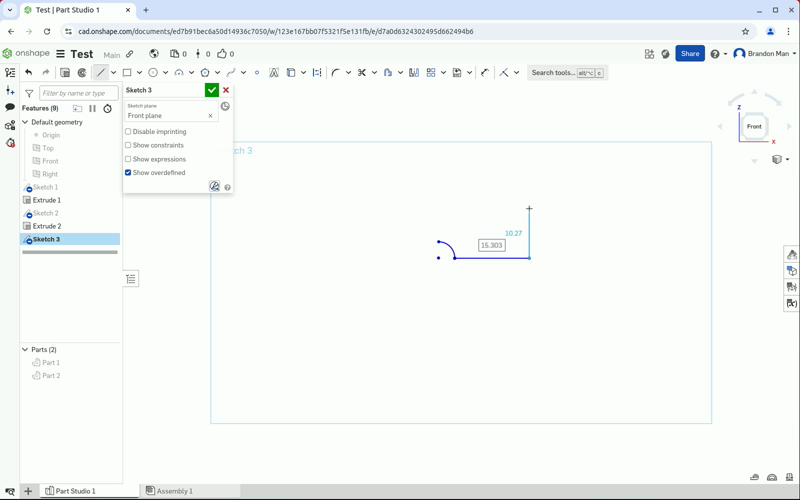
key_down(shift)
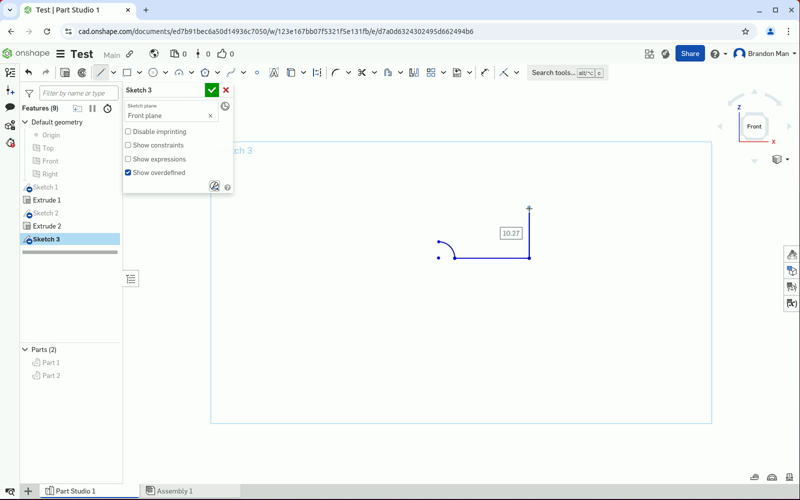
mouse_move(438, 208)
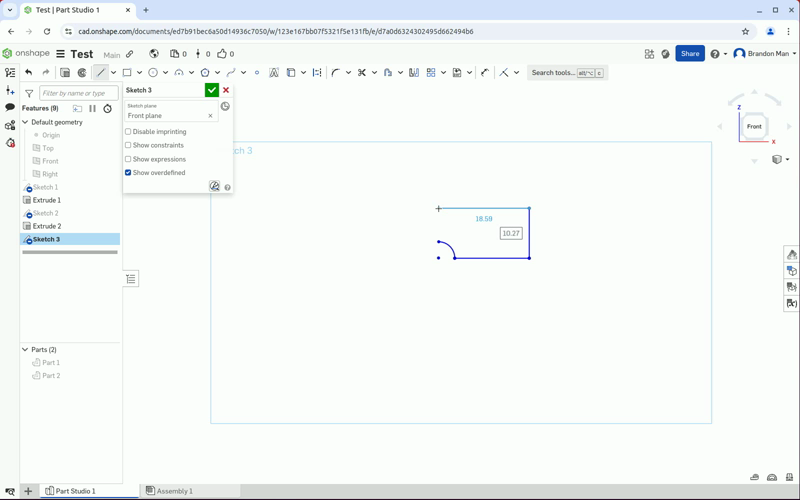
click(438, 208)
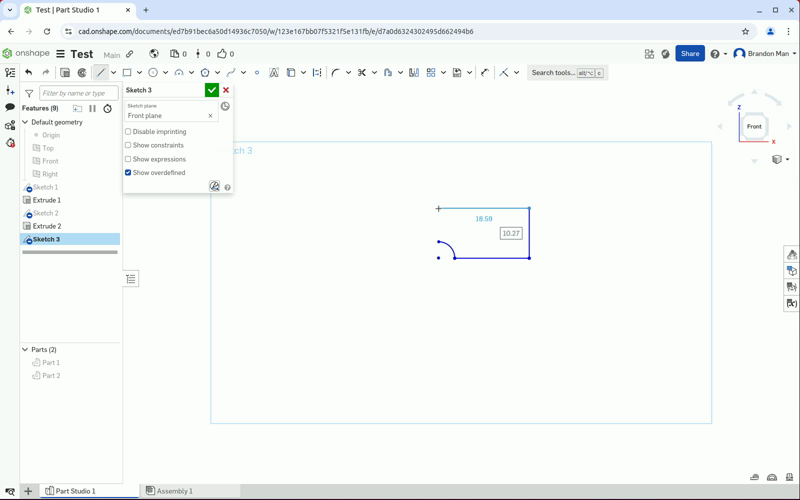
key_up(shift)
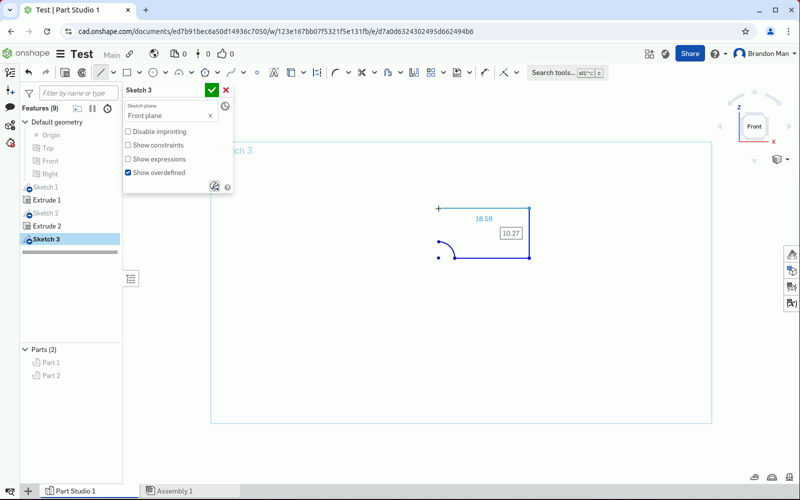
mouse_move(468, 208)
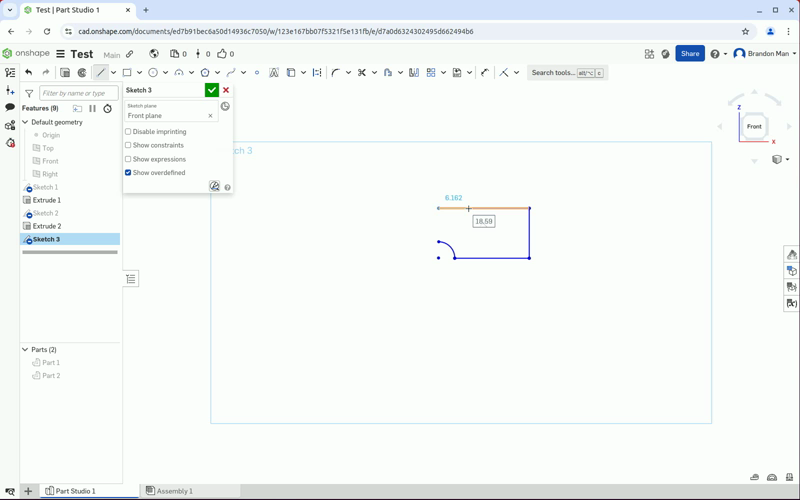
key_down(shift)
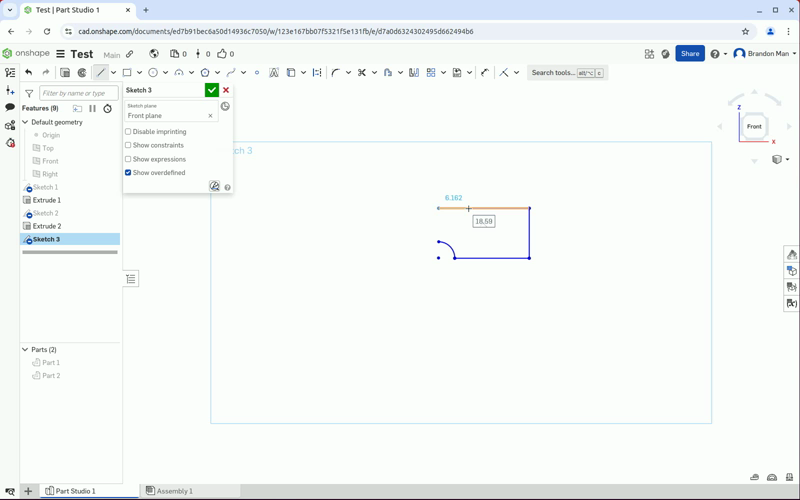
mouse_move(438, 241)
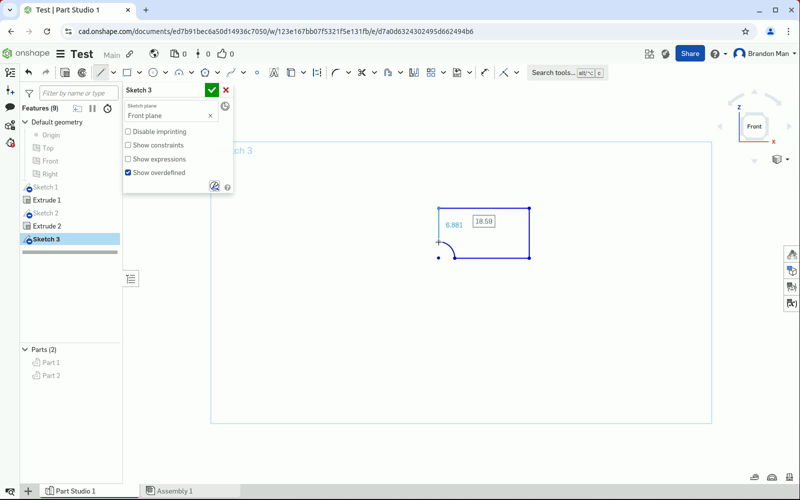
key_up(shift)
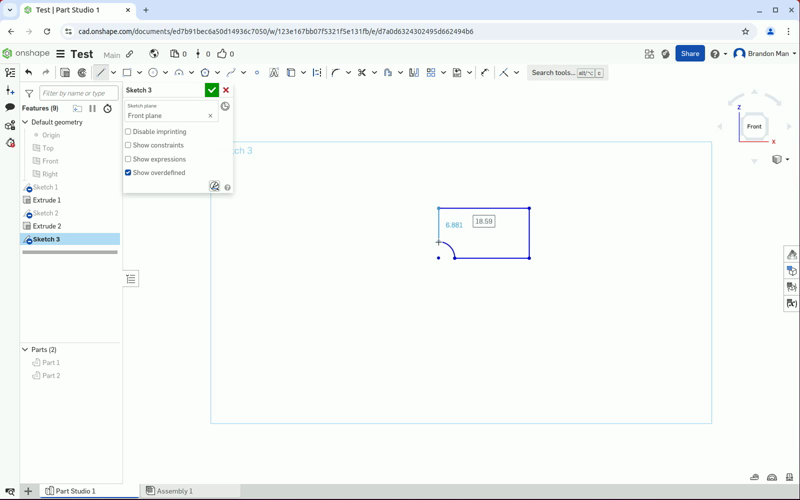
click(438, 241)
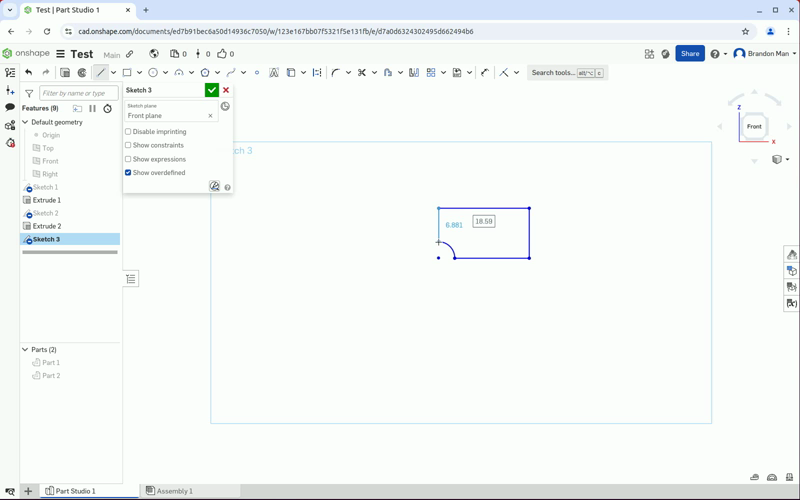
key(esc)
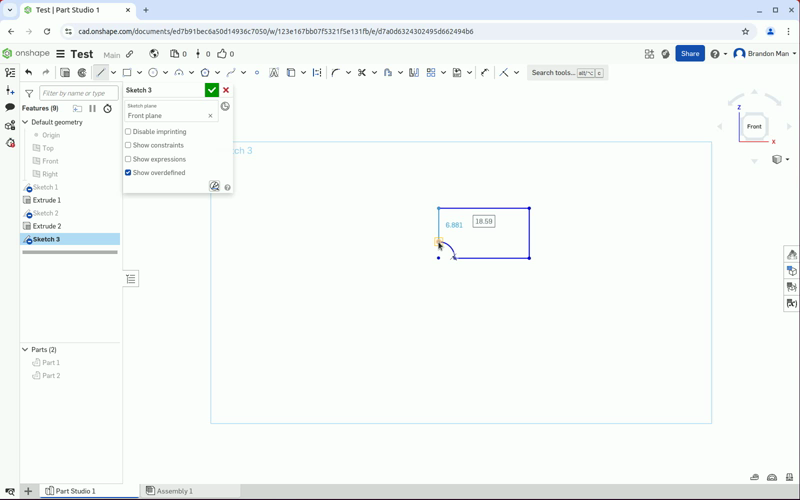
mouse_move(459, 242)
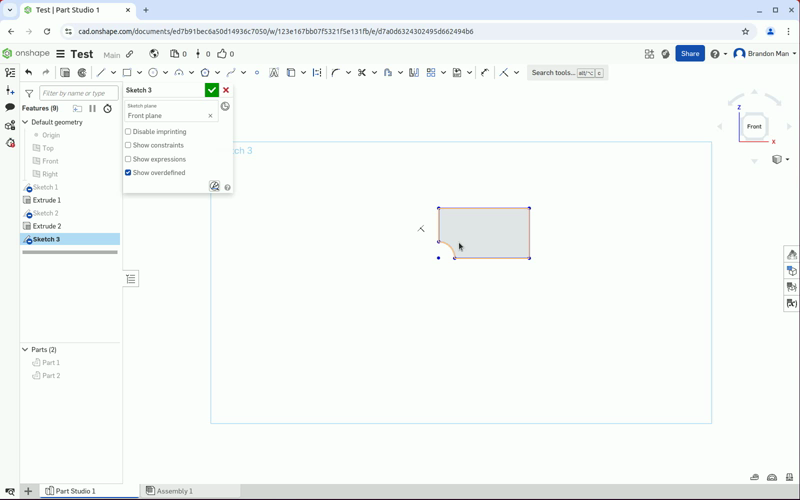
click(459, 242)
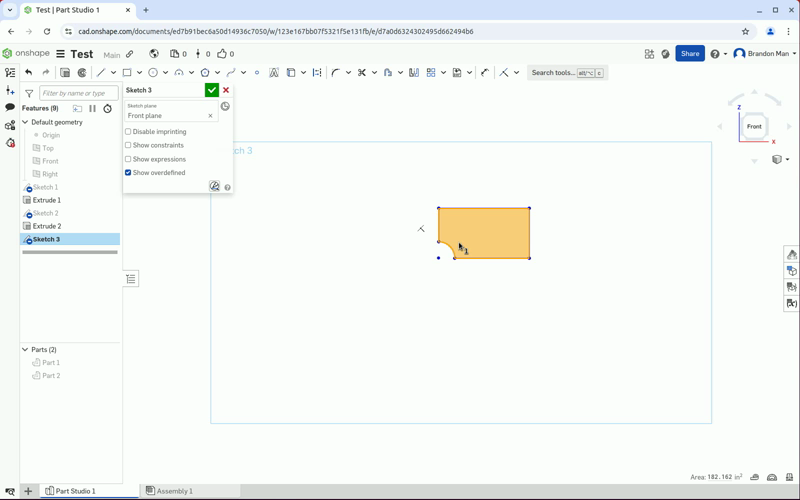
mouse_move(73, 352)
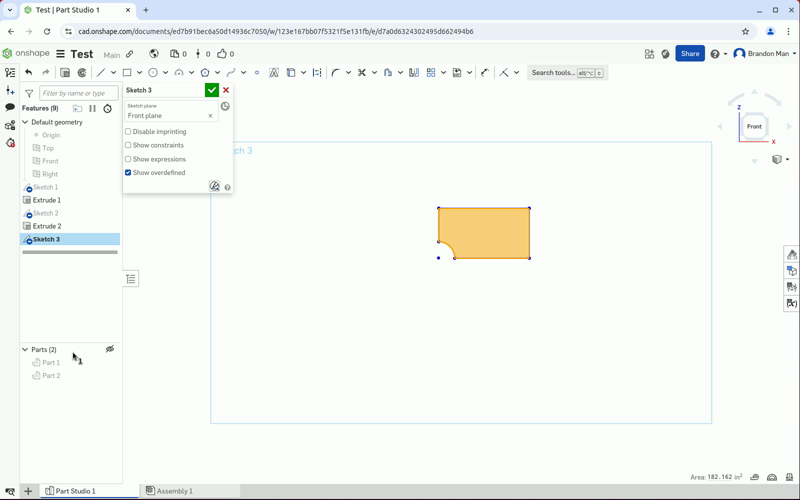
key(shift+y)
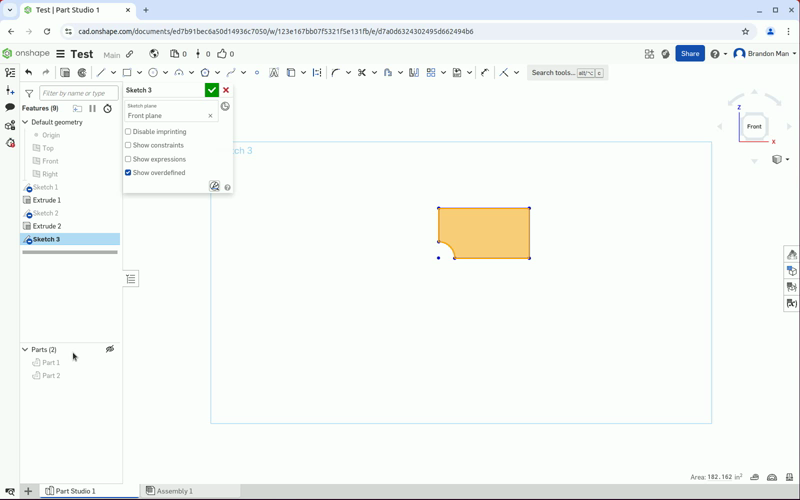
key(shift+e)
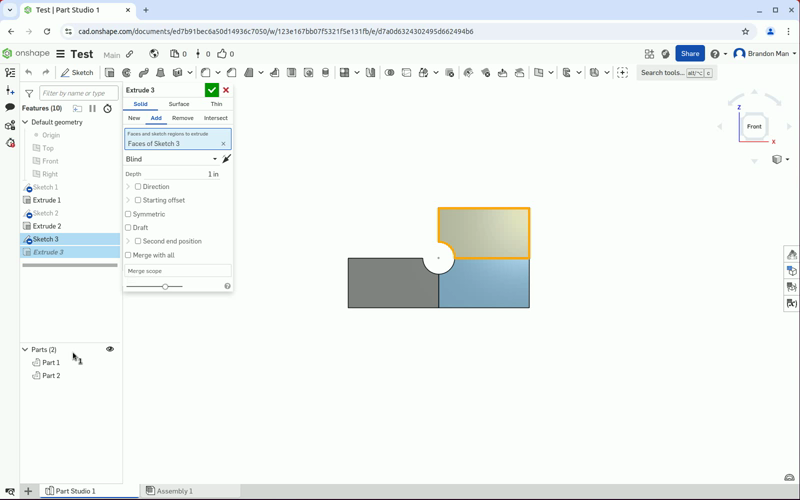
mouse_move(143, 106)
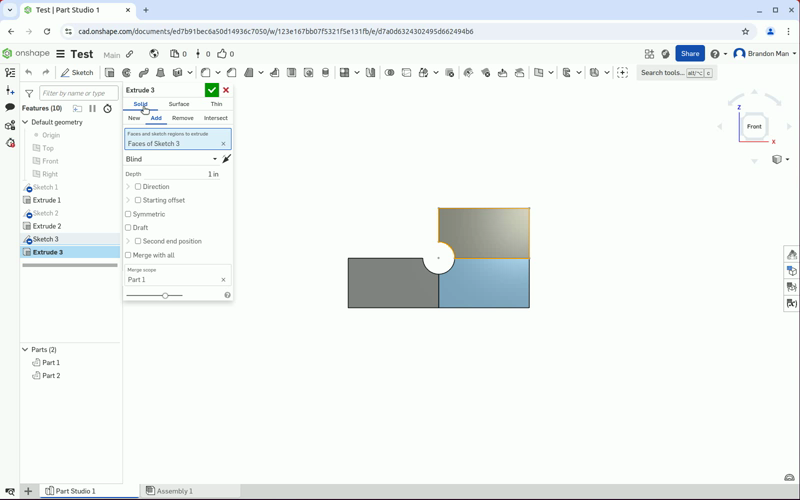
click(143, 106)
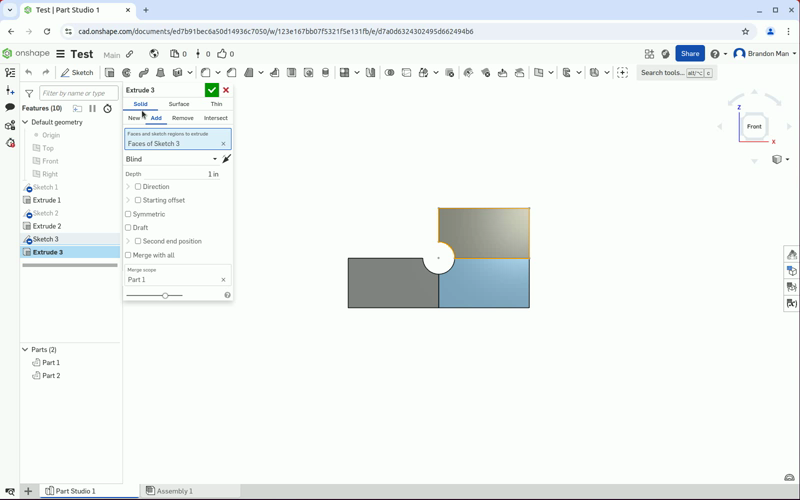
mouse_move(137, 120)
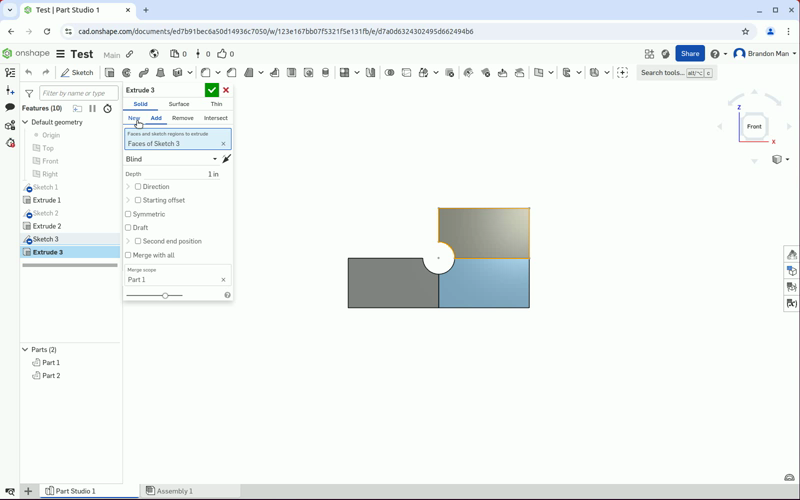
click(137, 120)
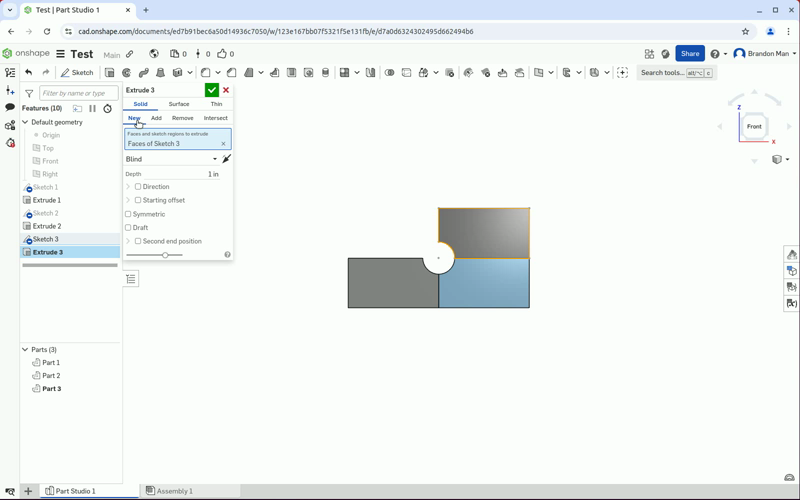
key(tab, 4)
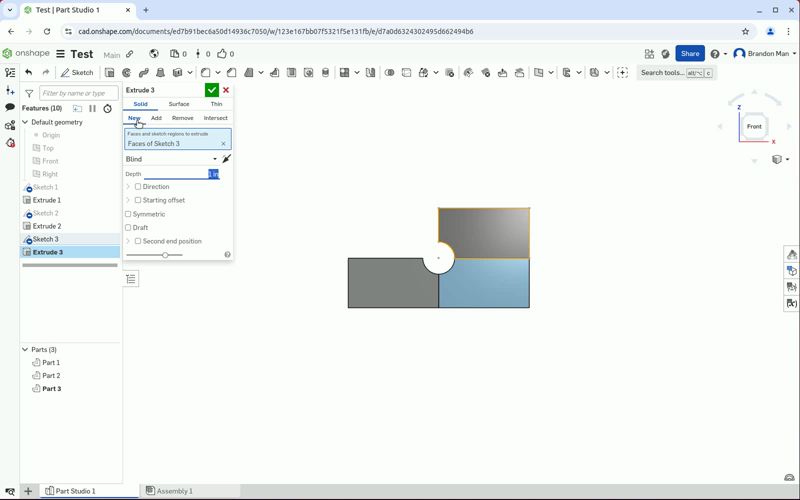
text(1.685)
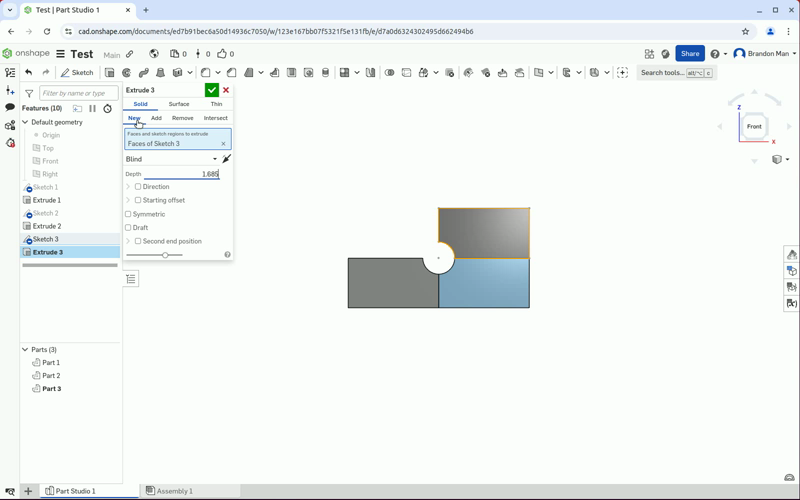
key(enter)
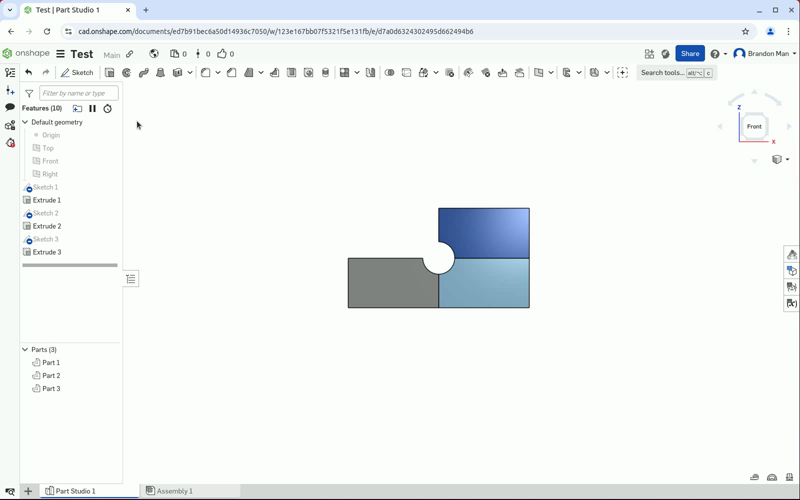
key(shift+h)
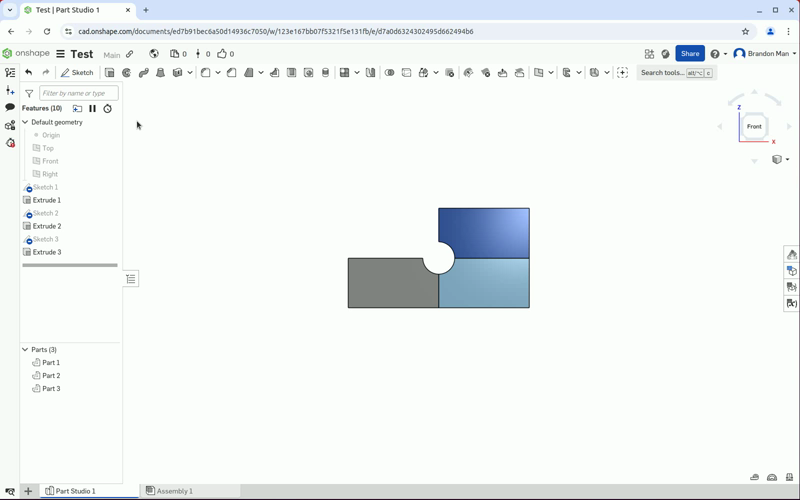
key(shift+h)
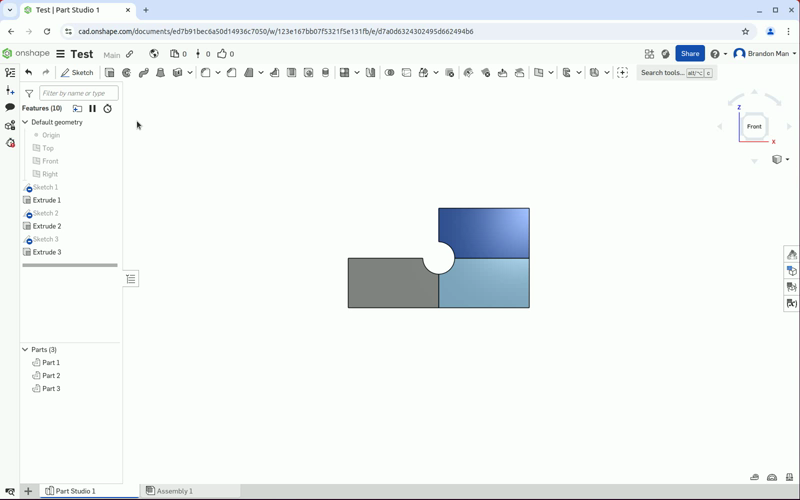
mouse_move(73, 189)
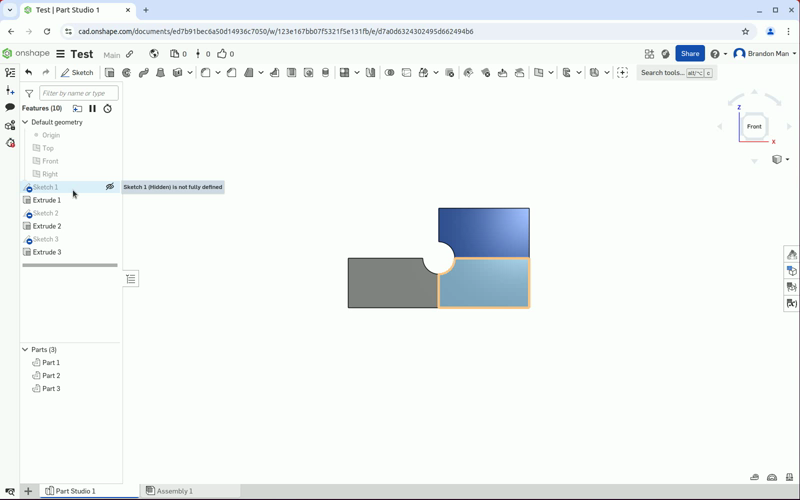
click(73, 189)
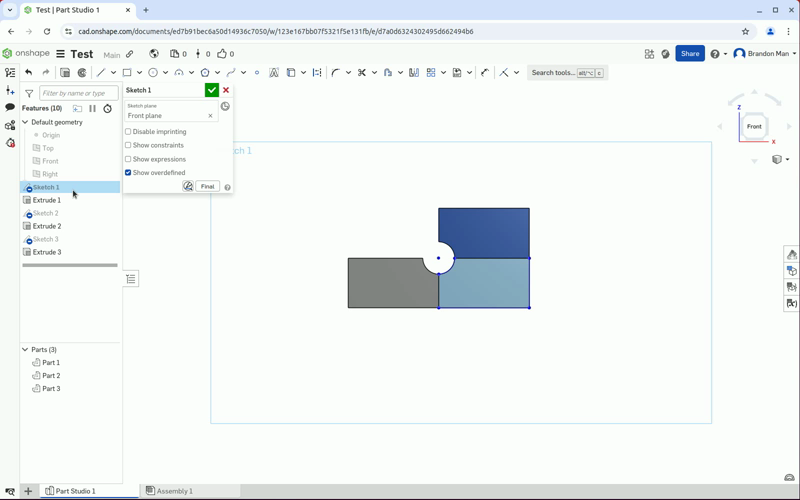
mouse_move(229, 92)
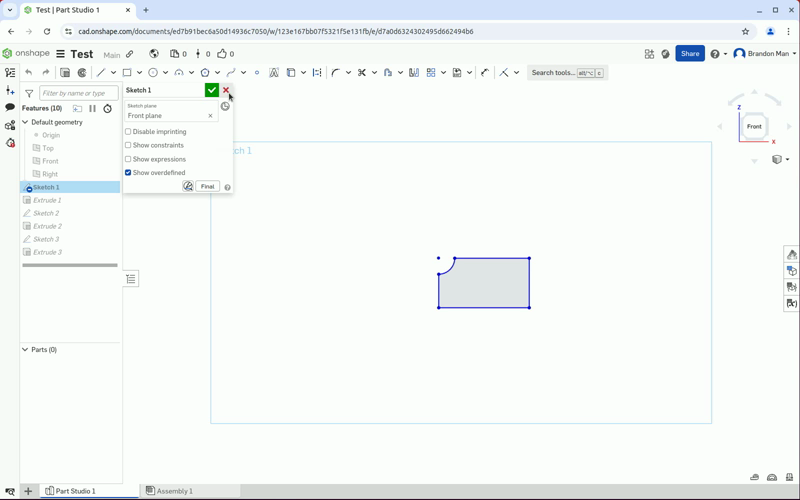
click(229, 92)
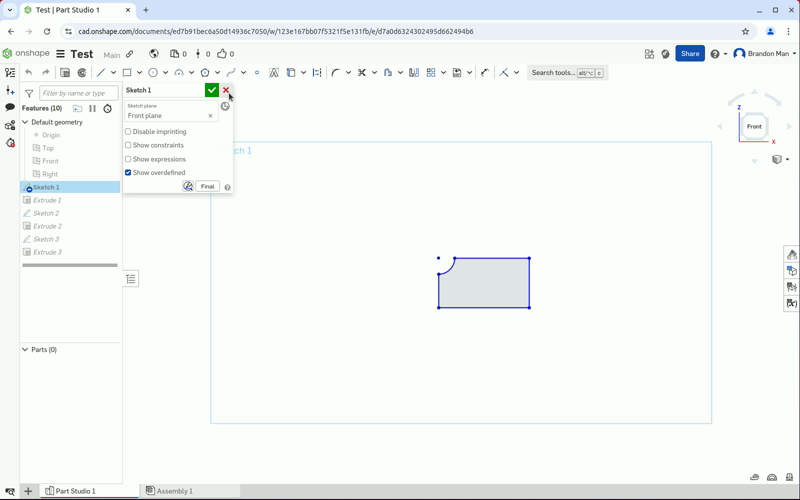
key(shift+s)
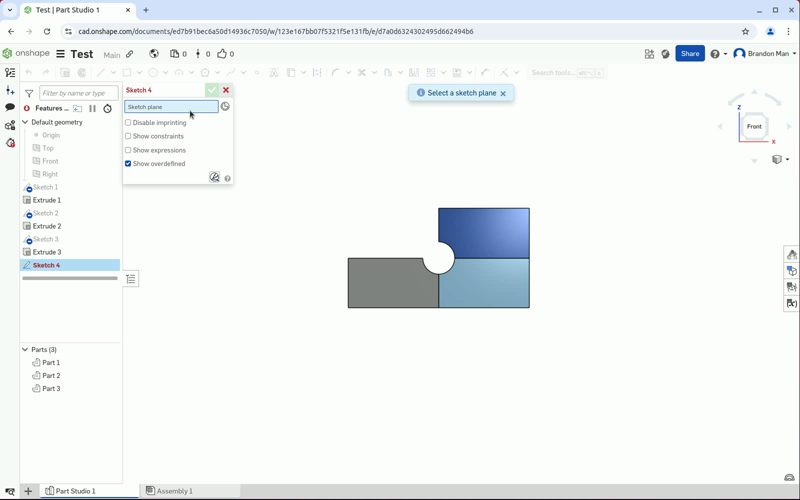
mouse_move(73, 163)
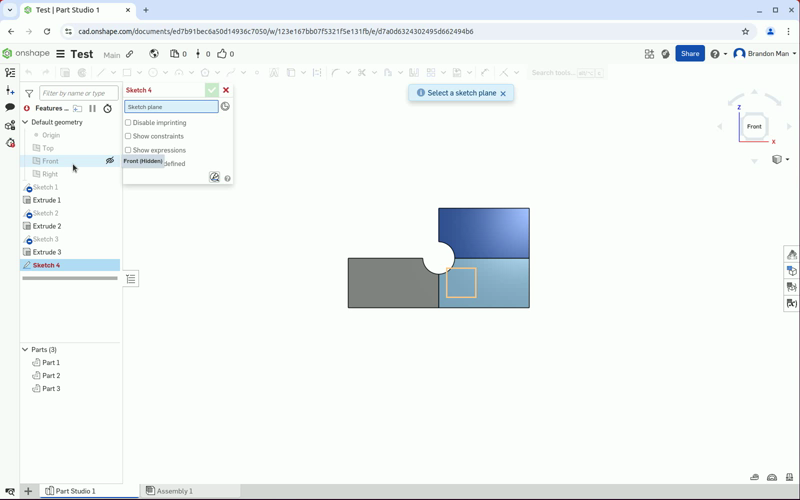
click(73, 163)
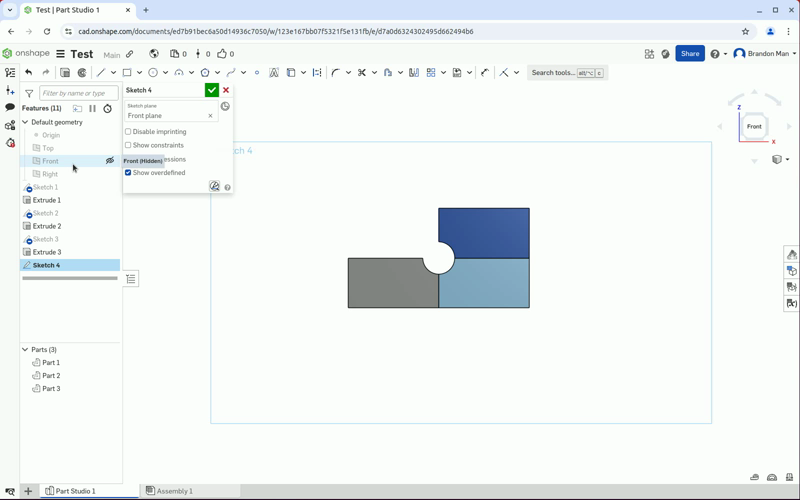
mouse_move(73, 352)
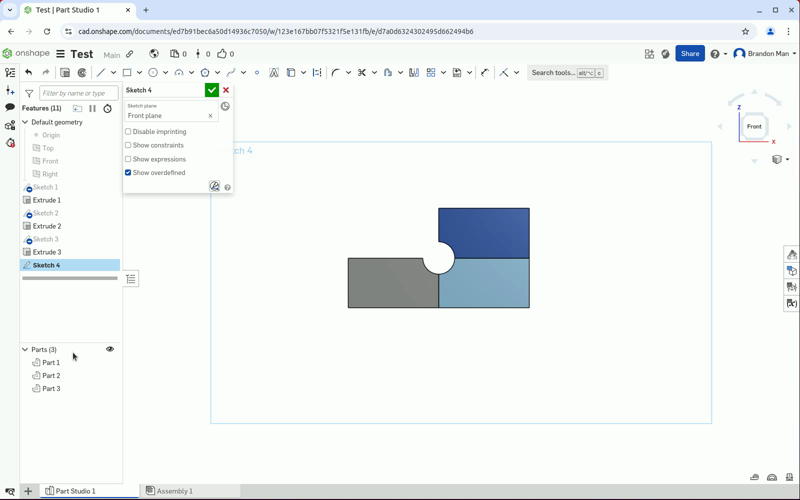
key(y)
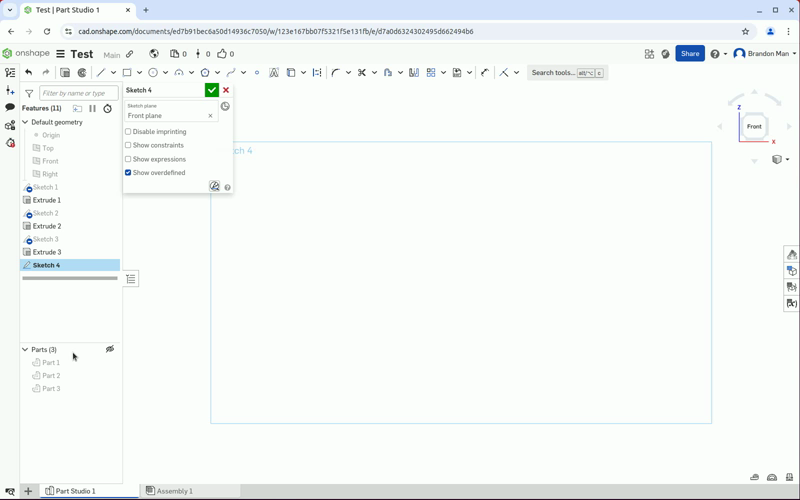
key(l)
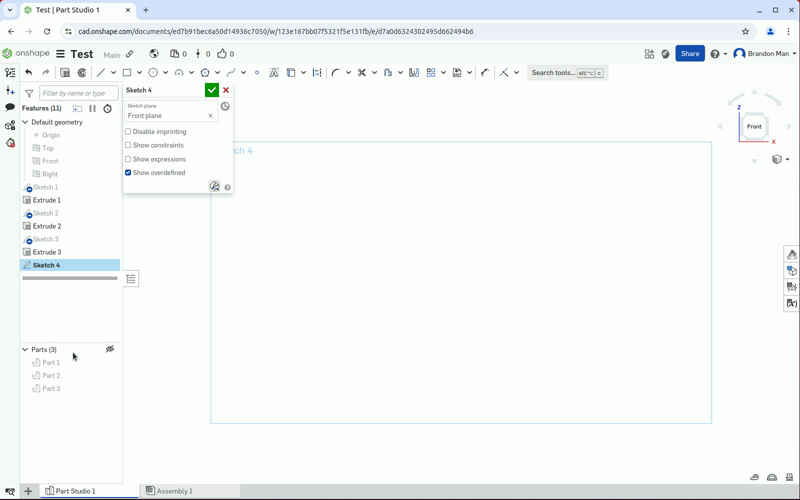
key_down(shift)
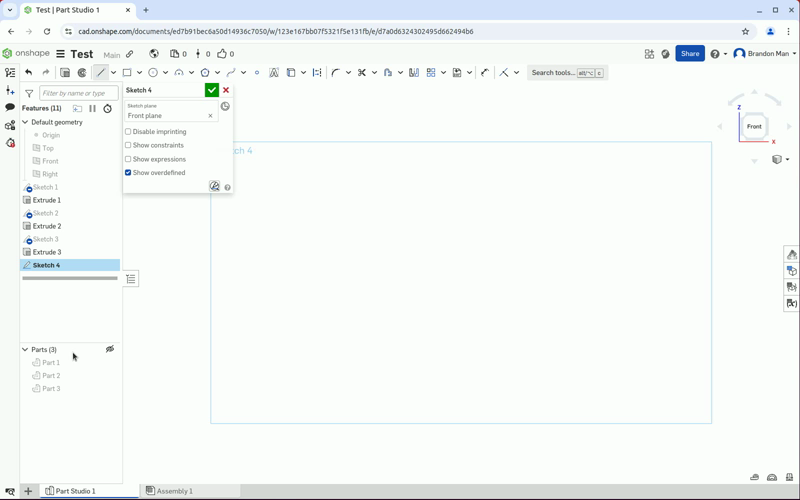
mouse_move(348, 258)
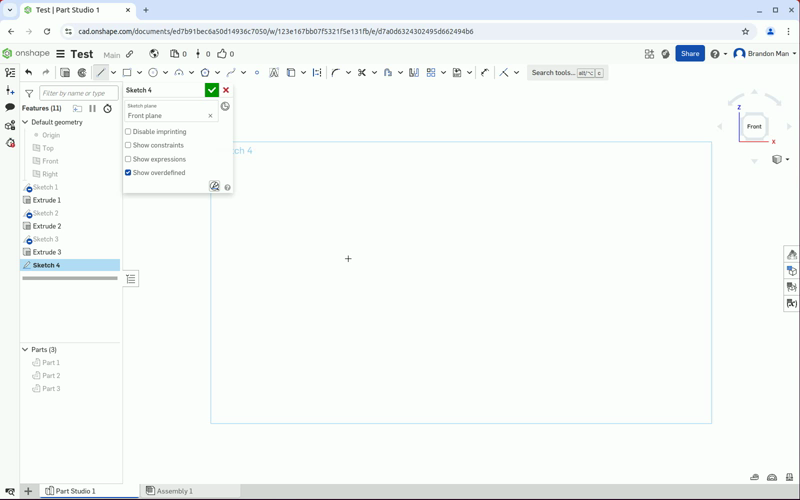
click(348, 258)
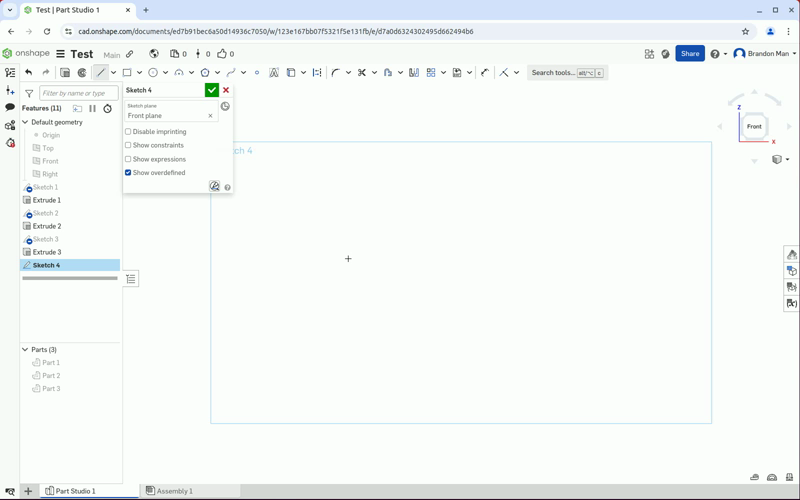
key_up(shift)
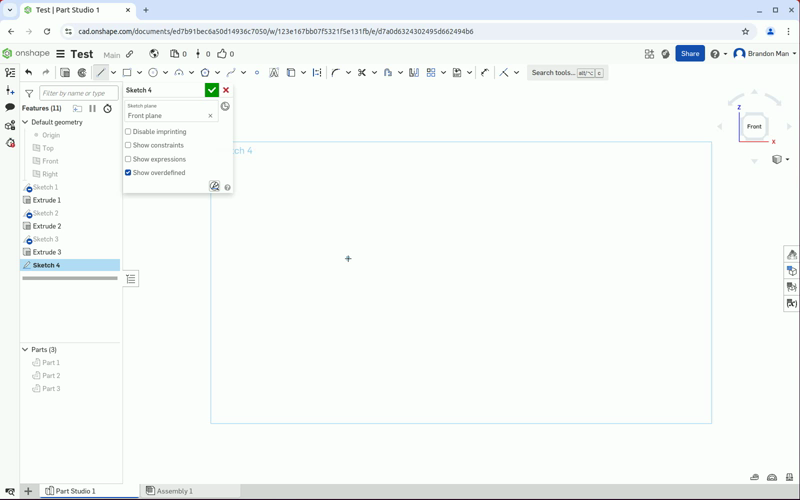
key_down(shift)
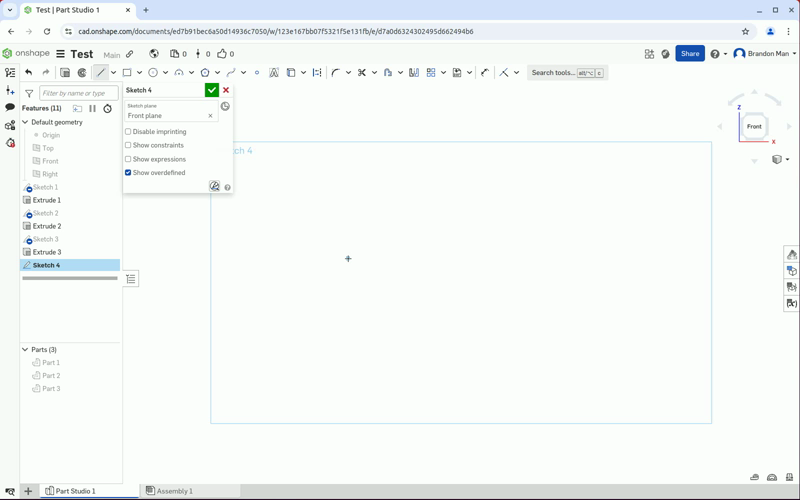
mouse_move(422, 258)
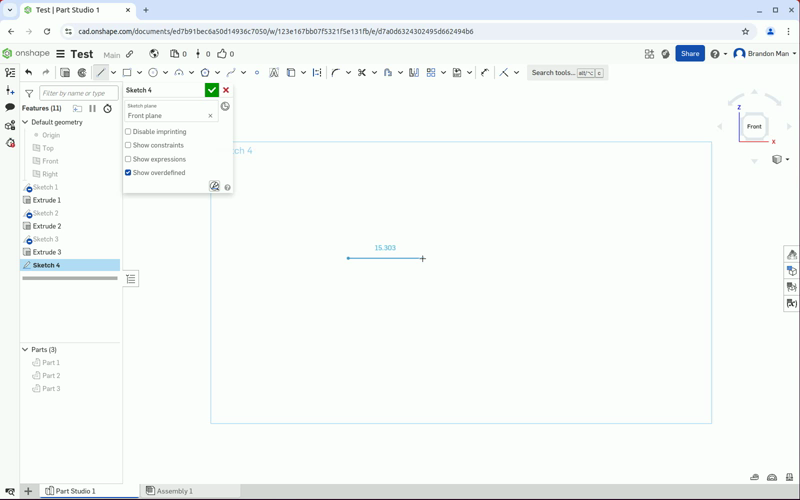
click(422, 258)
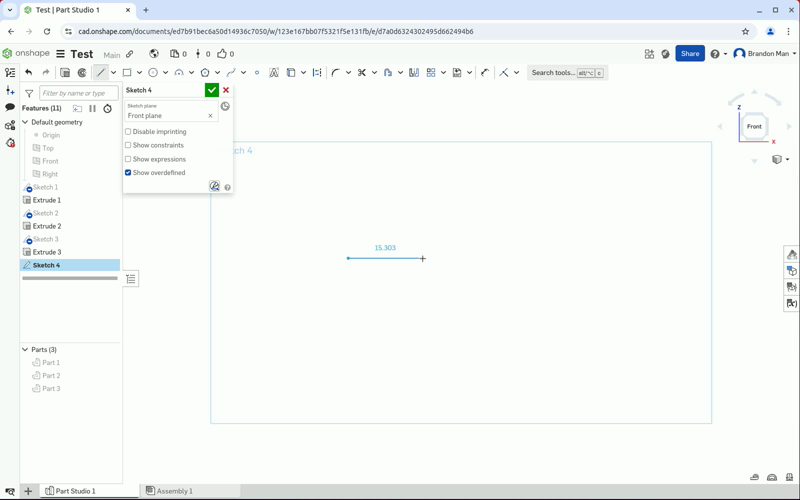
key_up(shift)
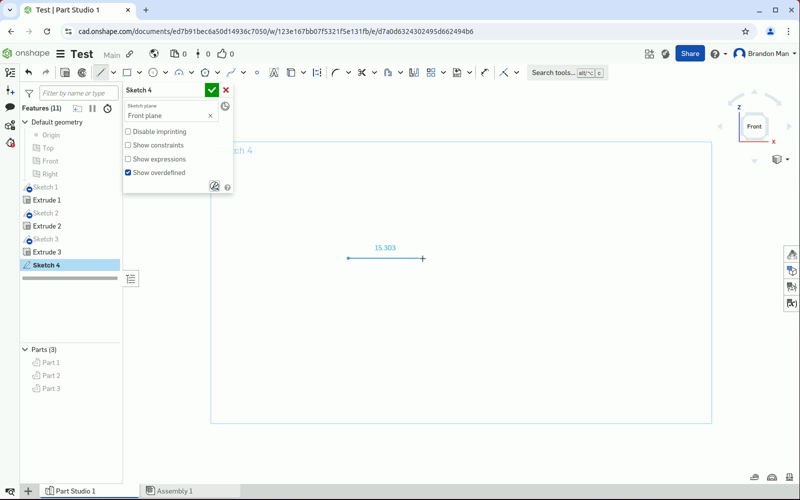
key(esc)
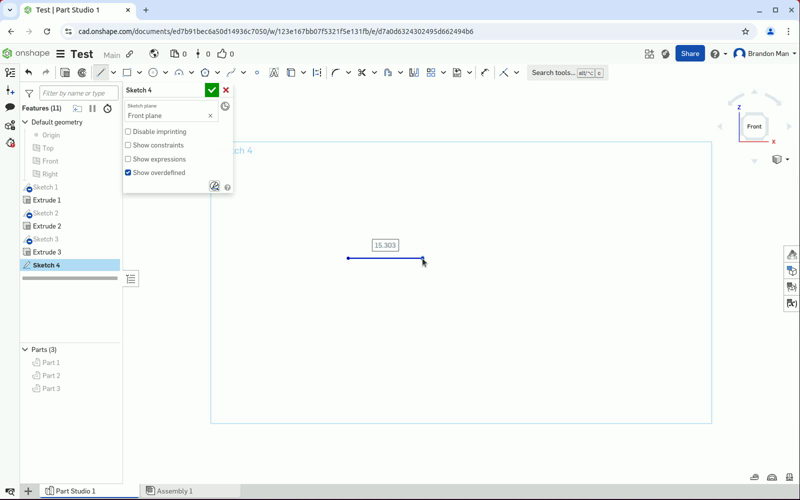
key(a)
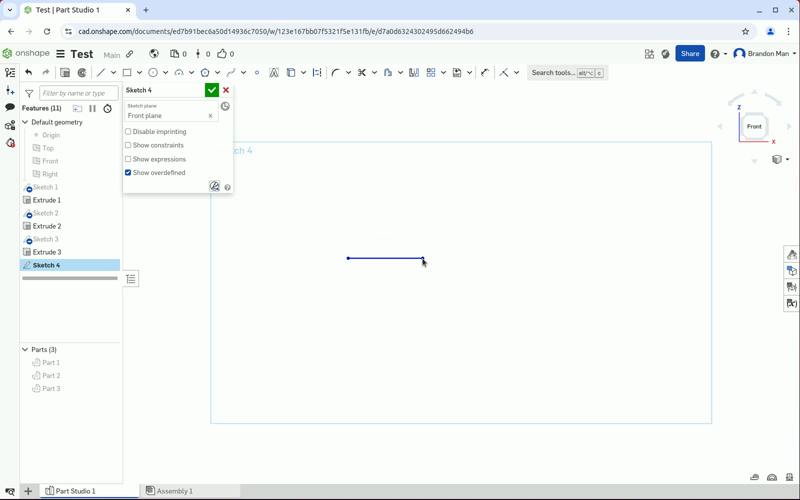
mouse_move(422, 258)
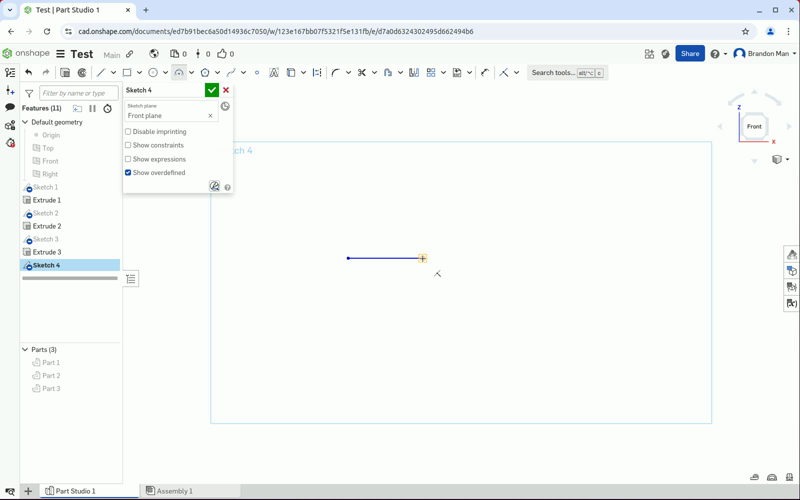
click(422, 258)
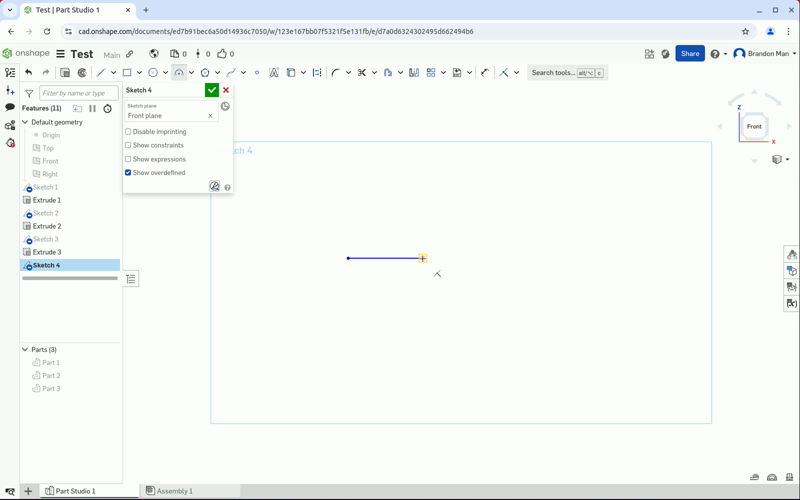
key_down(shift)
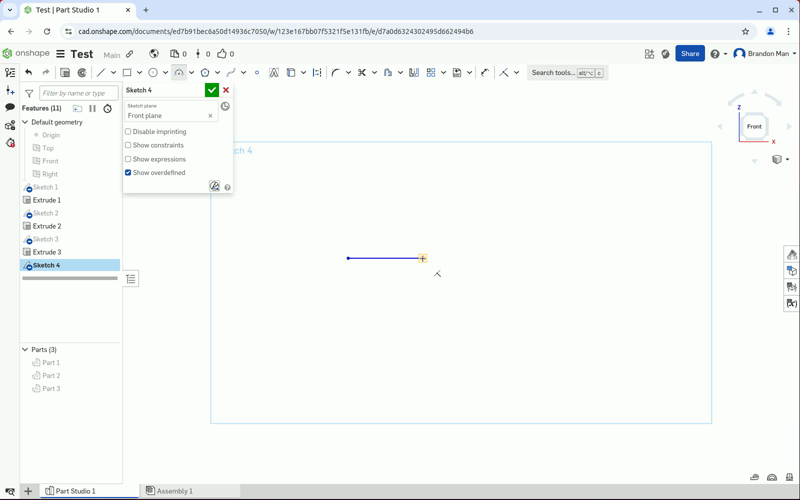
mouse_move(438, 242)
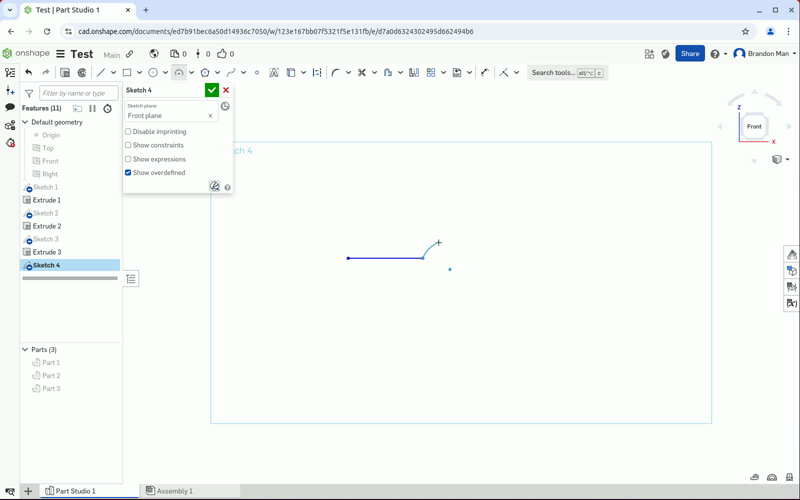
click(438, 242)
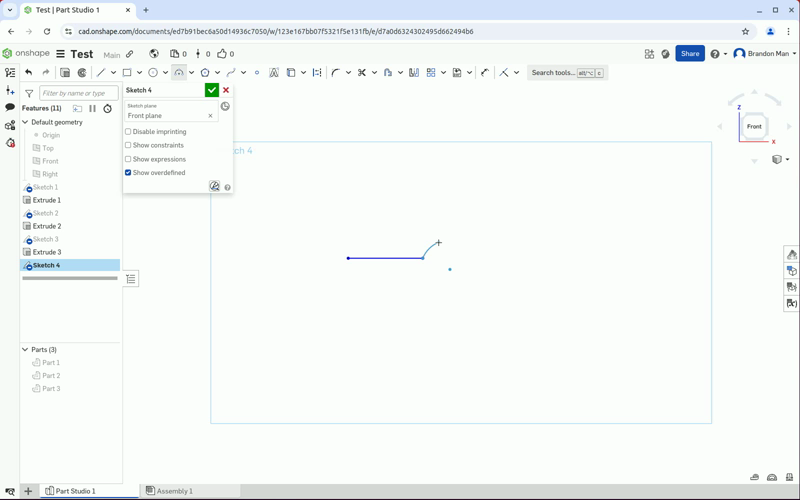
mouse_move(427, 246)
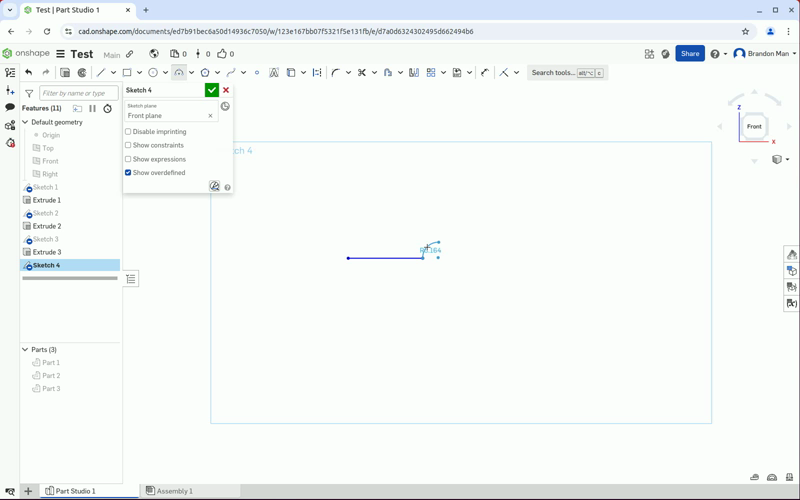
click(427, 246)
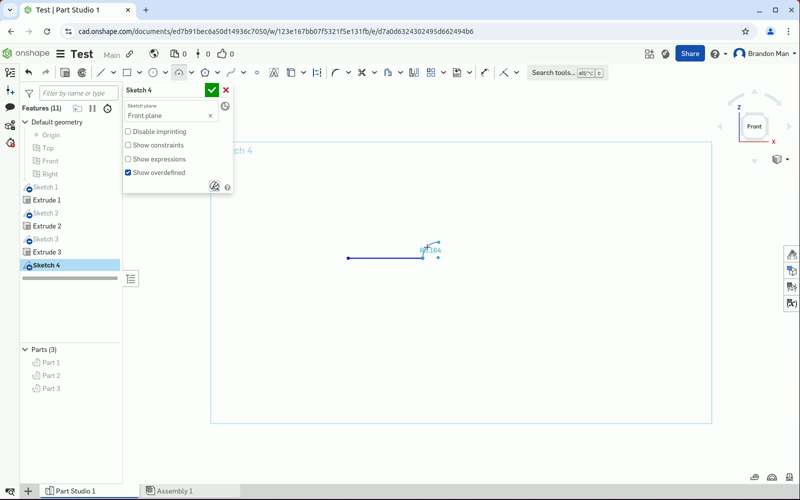
key_up(shift)
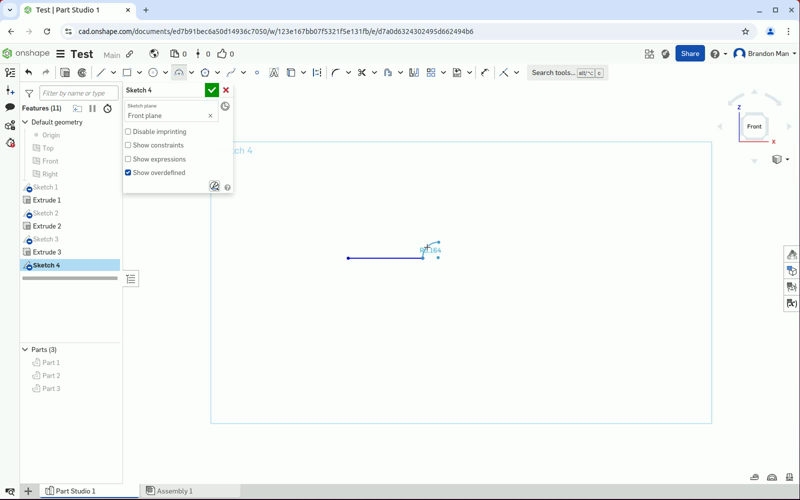
key(esc)
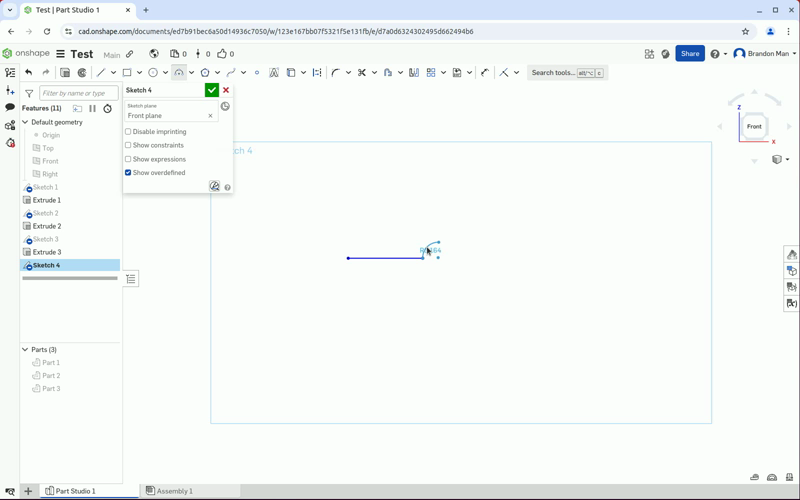
key(l)
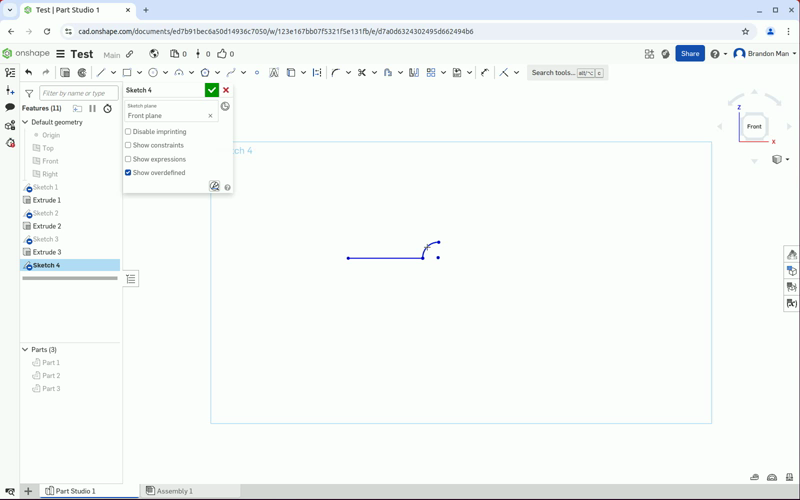
mouse_move(438, 242)
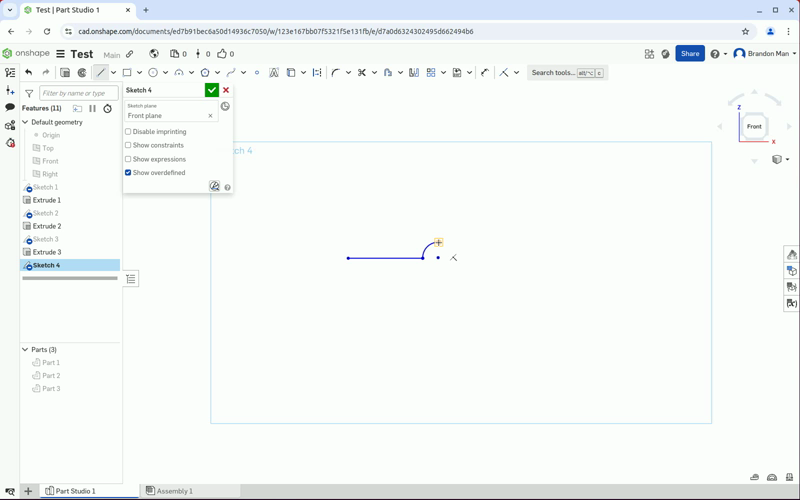
click(438, 242)
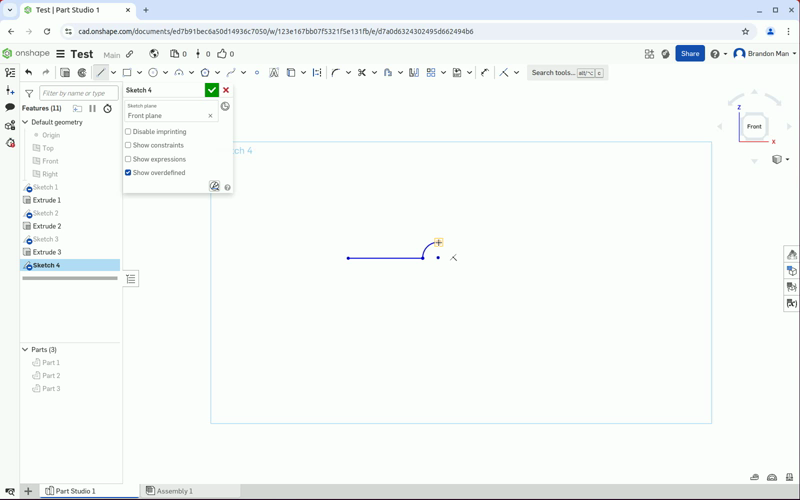
key_down(shift)
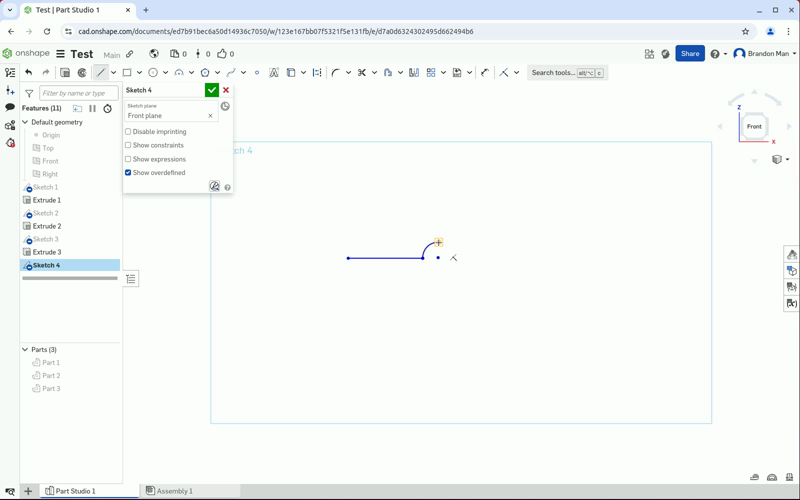
mouse_move(468, 242)
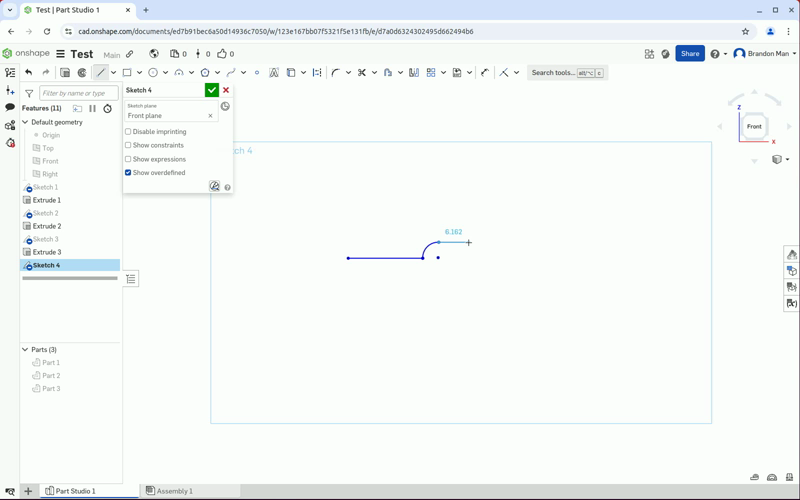
mouse_move(438, 208)
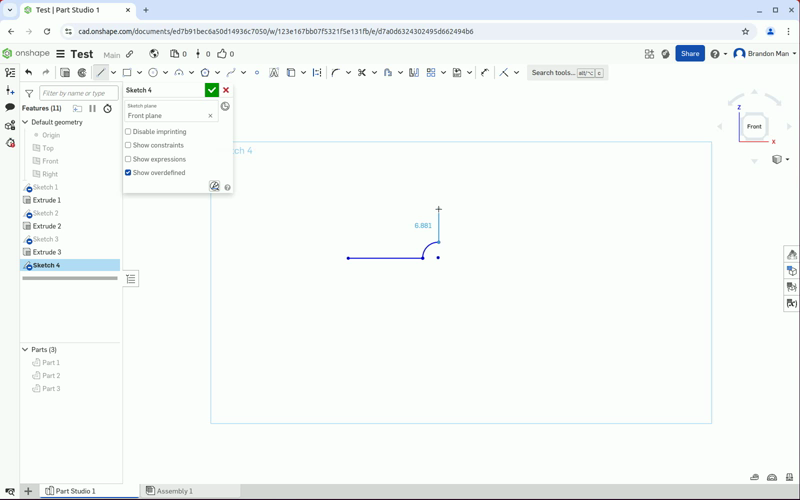
click(438, 208)
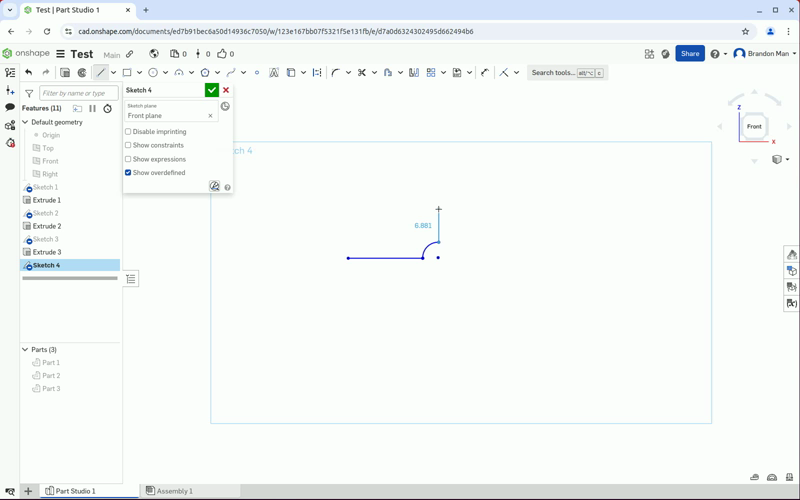
key_up(shift)
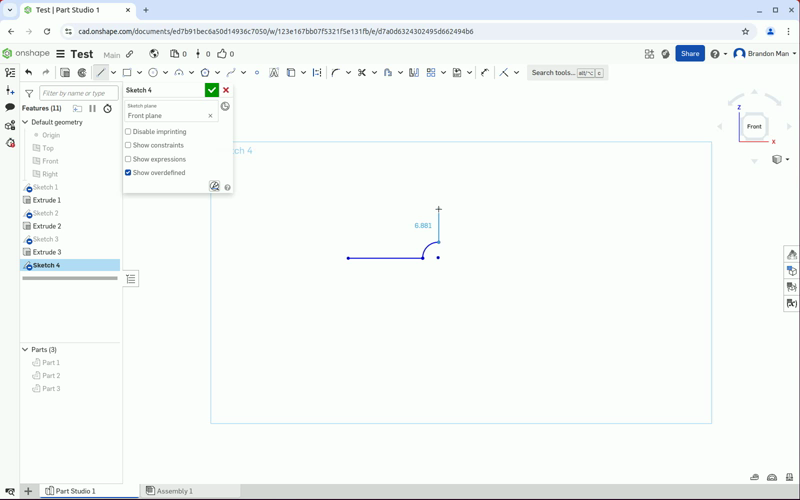
key_down(shift)
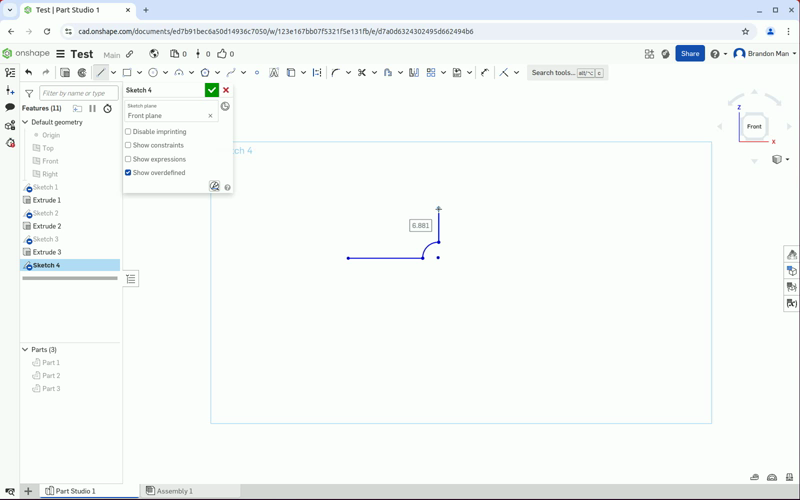
mouse_move(348, 208)
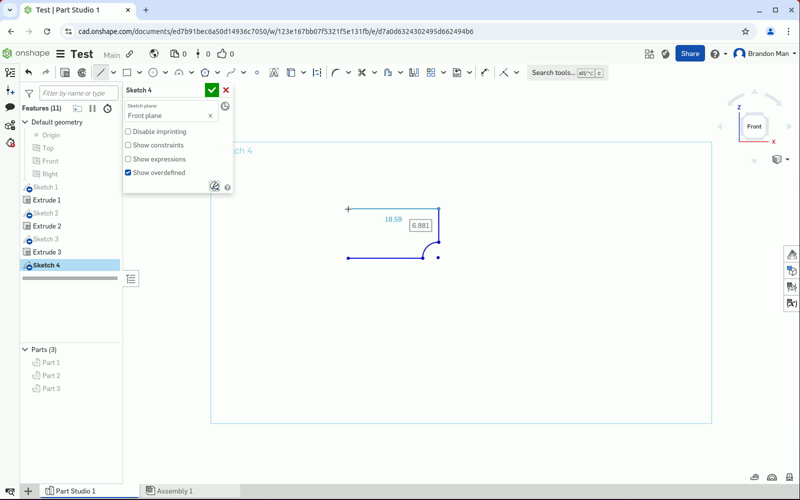
click(348, 208)
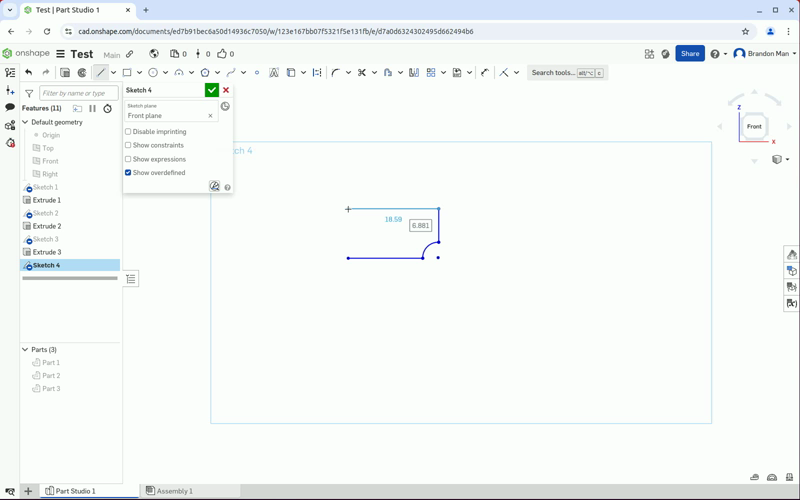
key_up(shift)
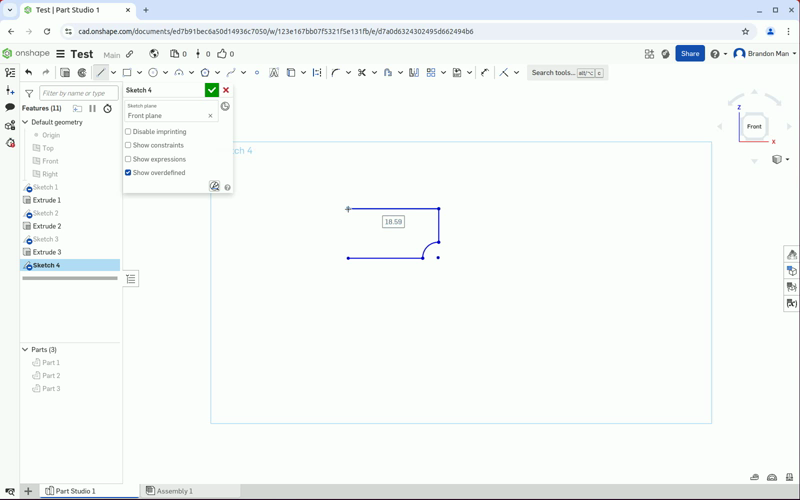
mouse_move(378, 208)
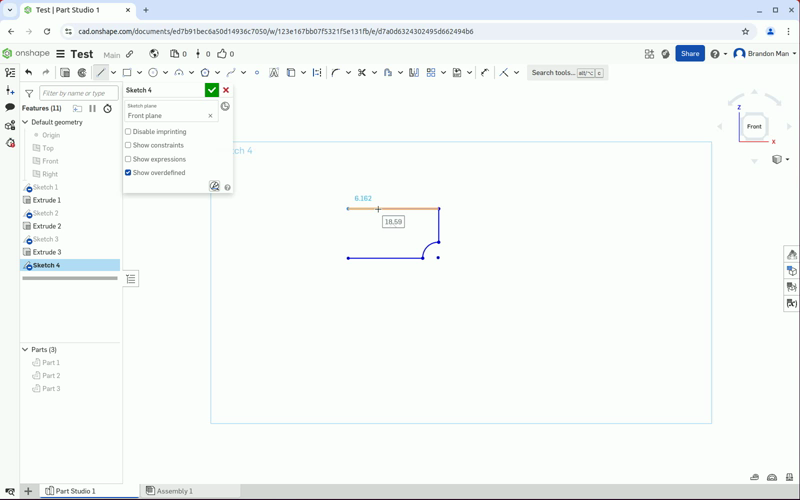
key_down(shift)
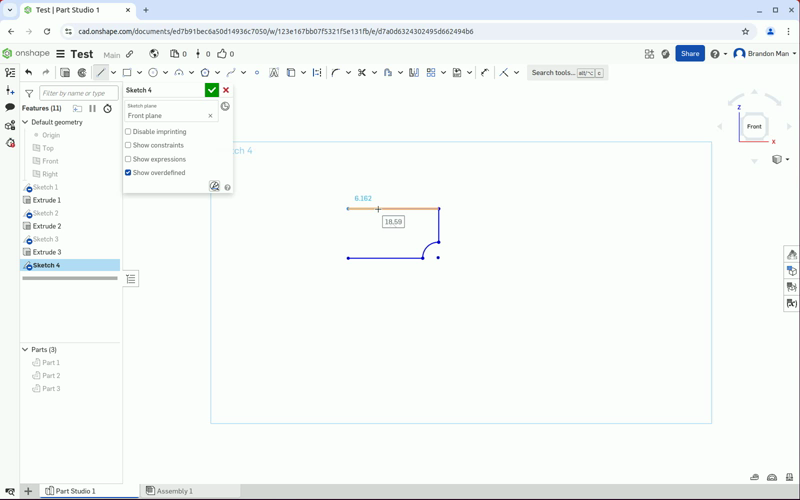
mouse_move(348, 258)
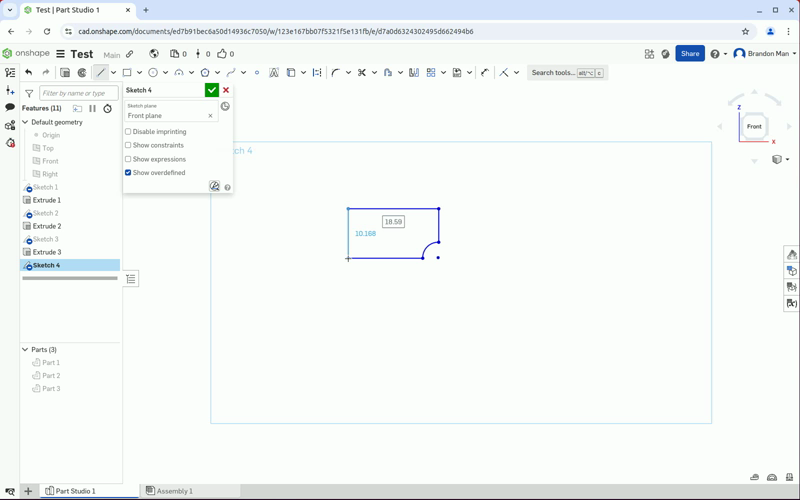
key_up(shift)
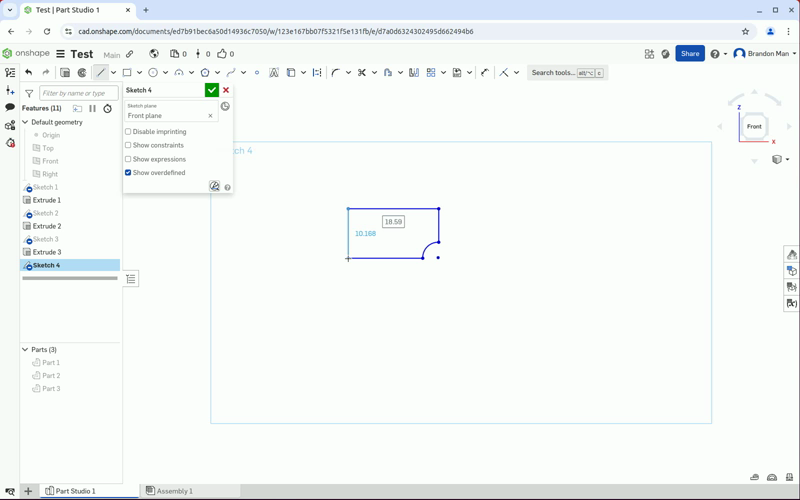
click(348, 258)
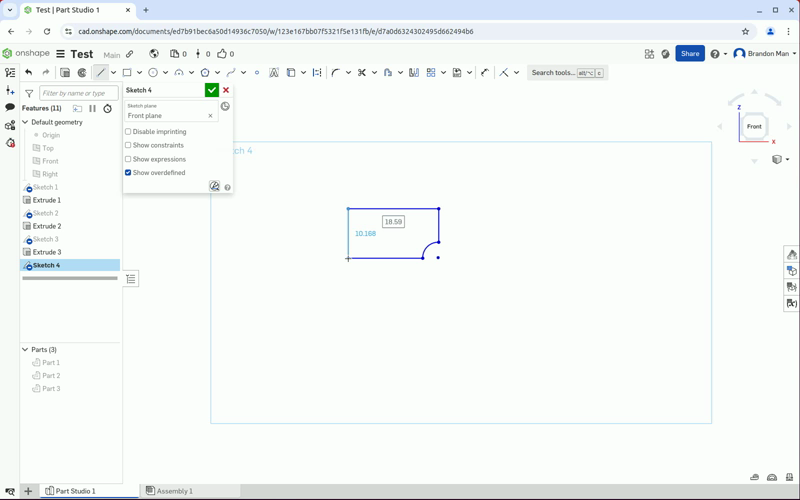
key(esc)
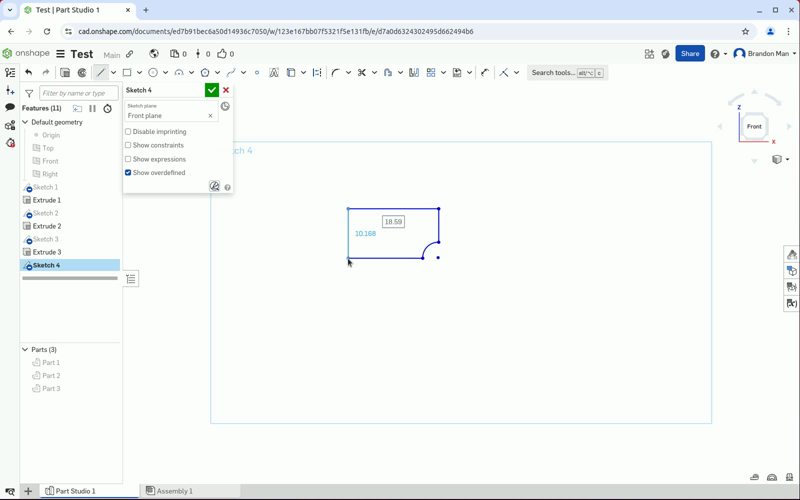
mouse_move(373, 240)
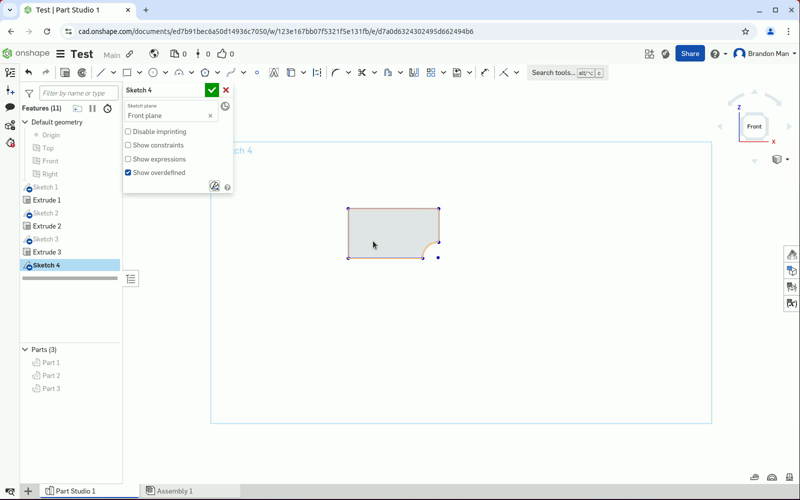
click(373, 240)
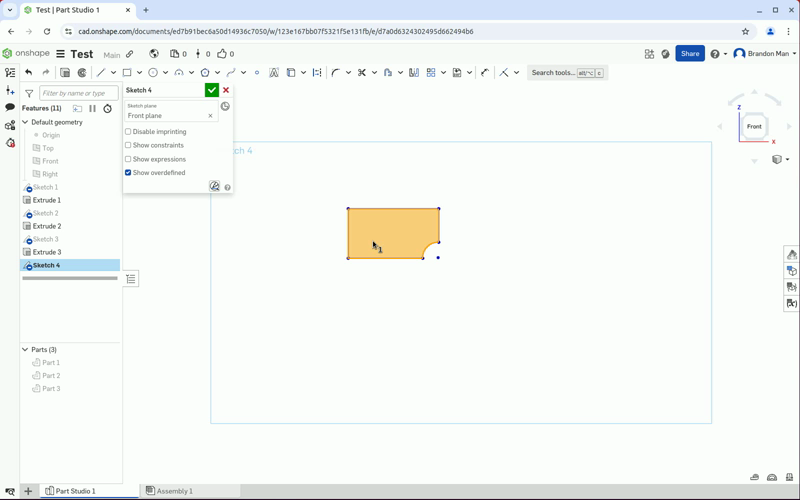
mouse_move(73, 352)
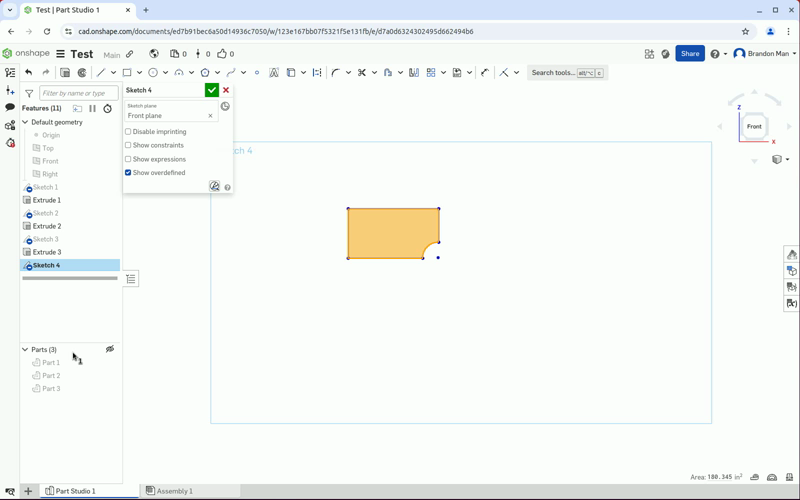
key(shift+y)
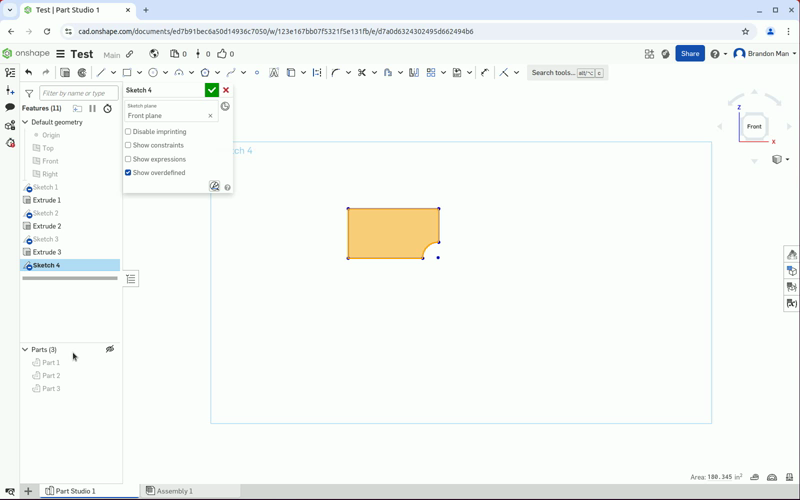
key(shift+e)
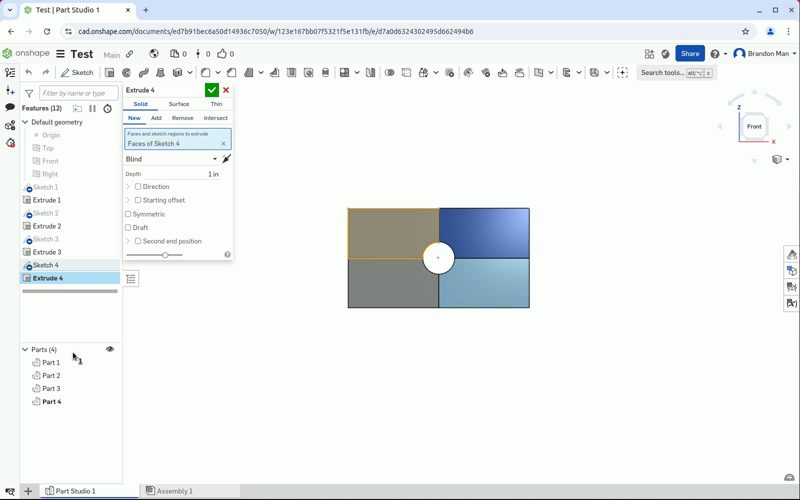
mouse_move(143, 106)
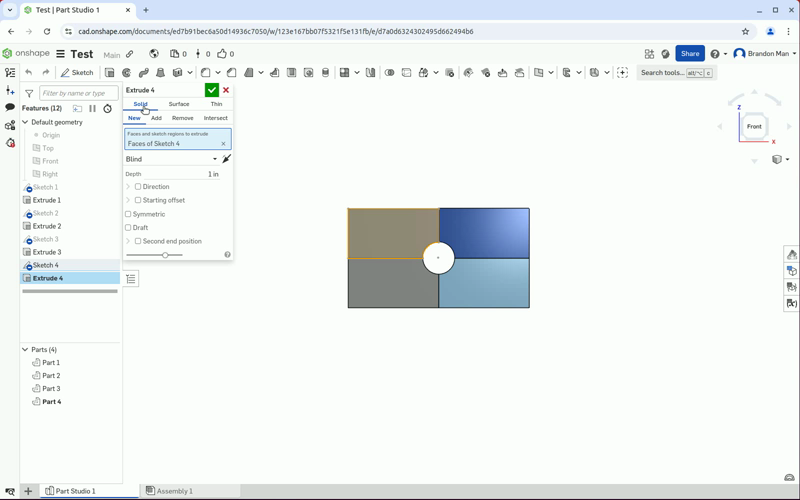
click(143, 106)
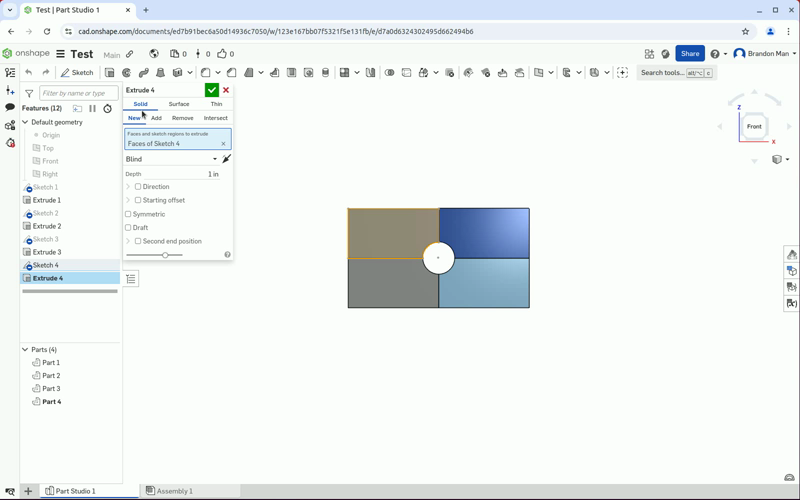
mouse_move(137, 120)
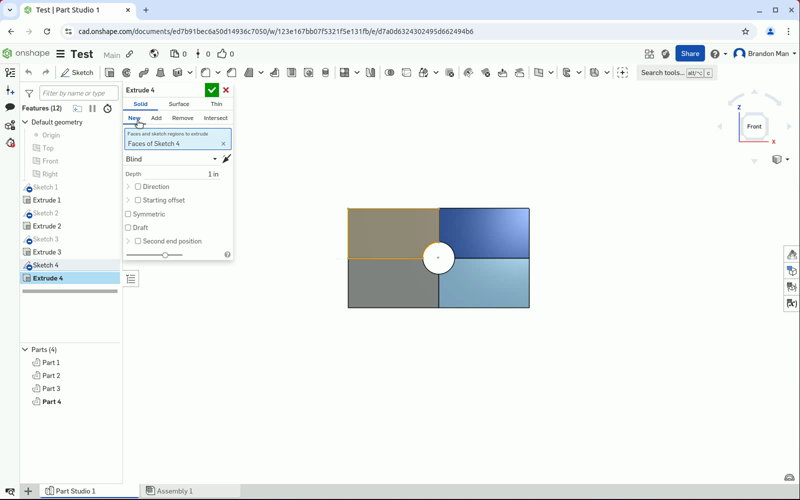
click(137, 120)
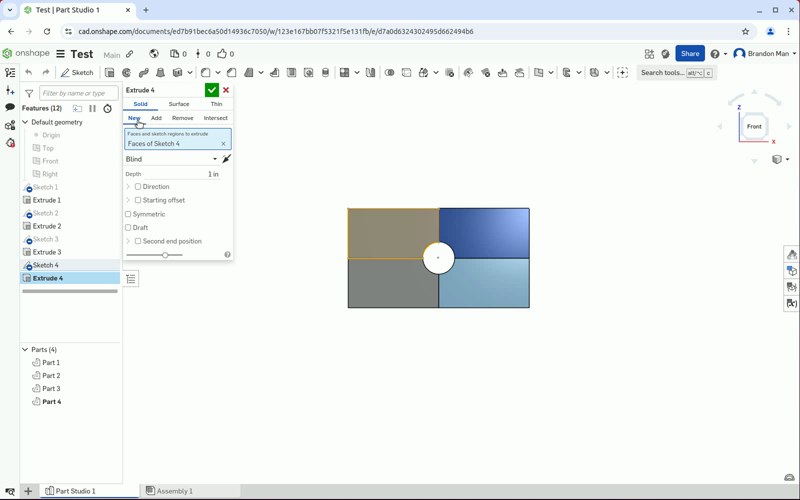
key(tab, 4)
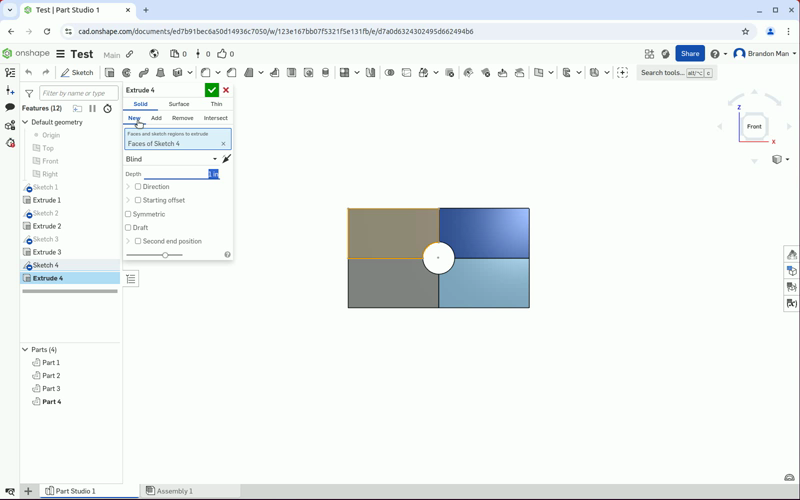
text(1.685)
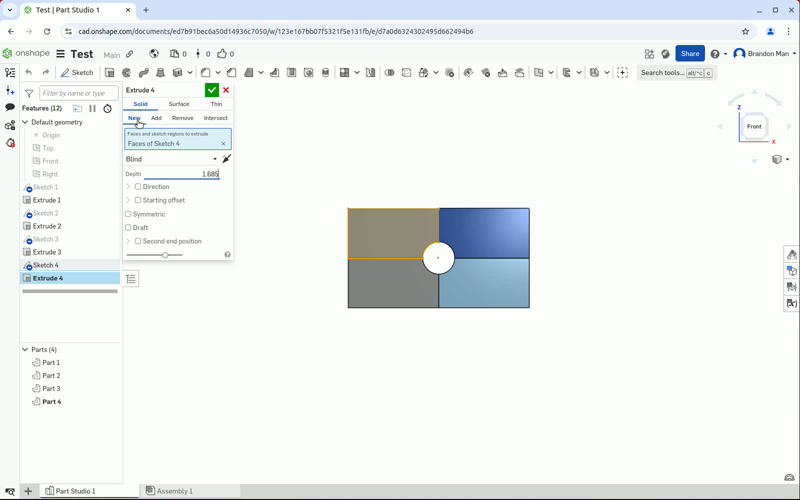
key(enter)
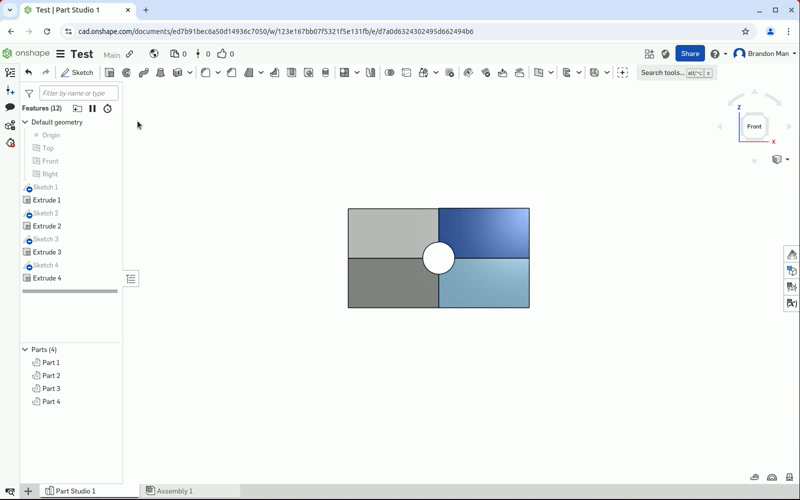
key(shift+h)
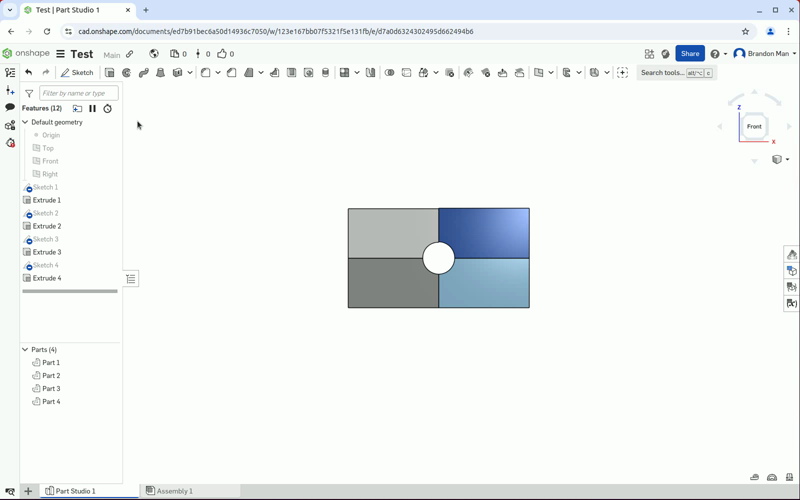
key(shift+h)
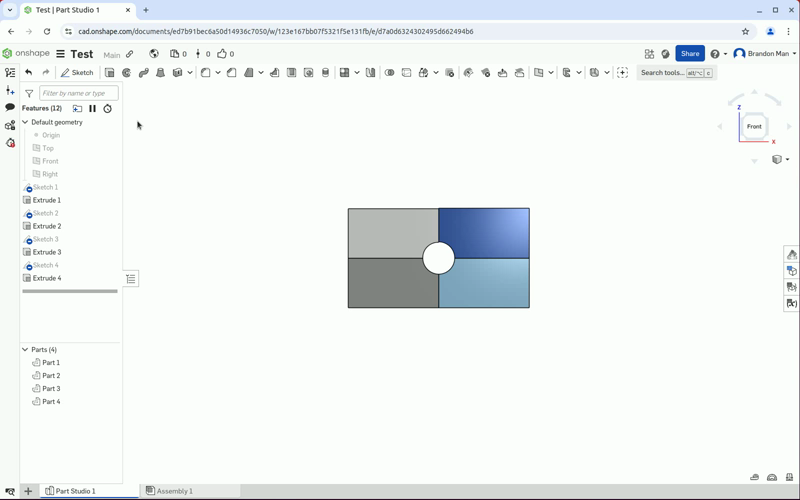
key(shift+7)
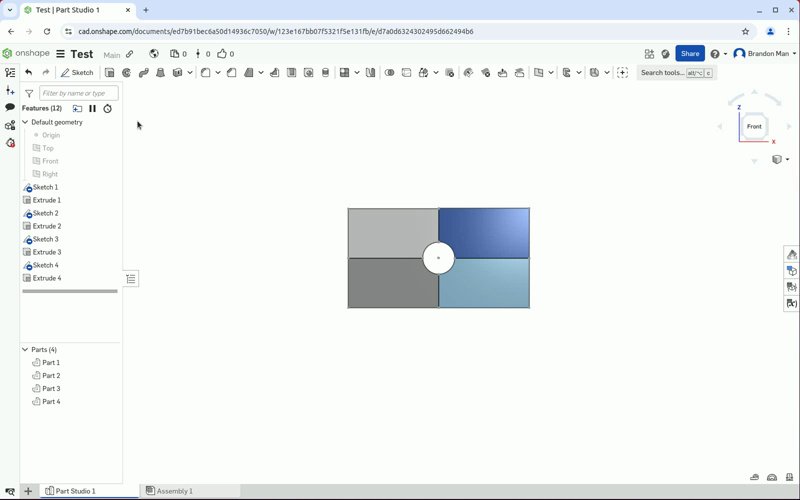
key(left, 2)
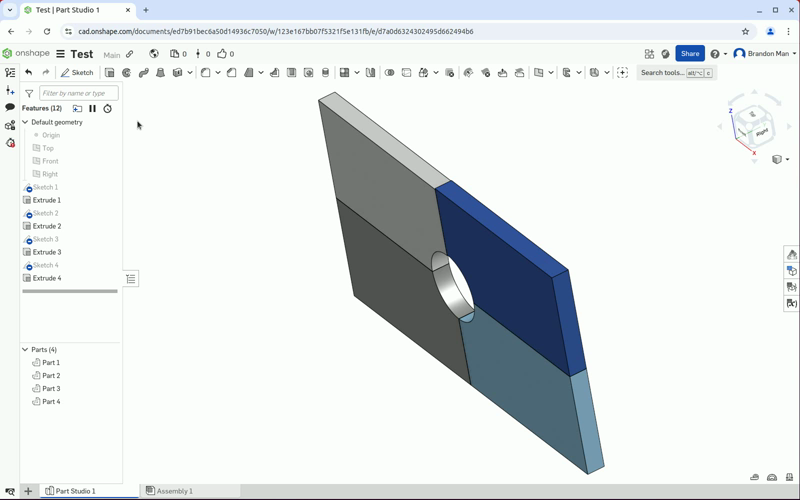
key(down, 2)
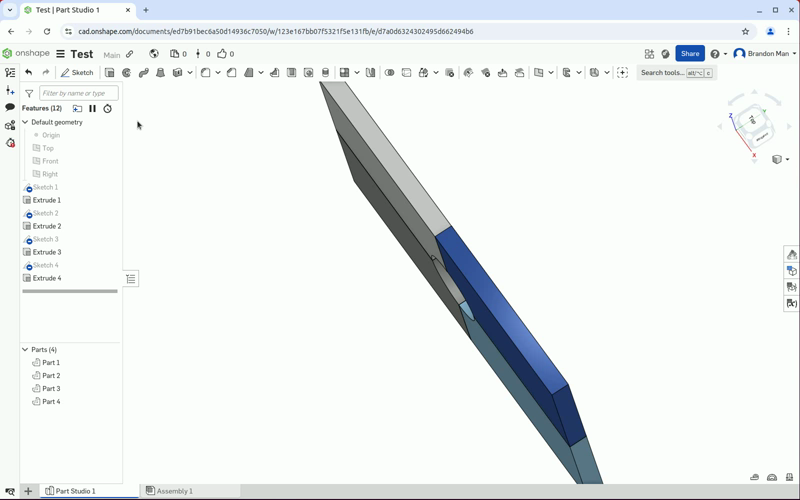
key(up, 2)
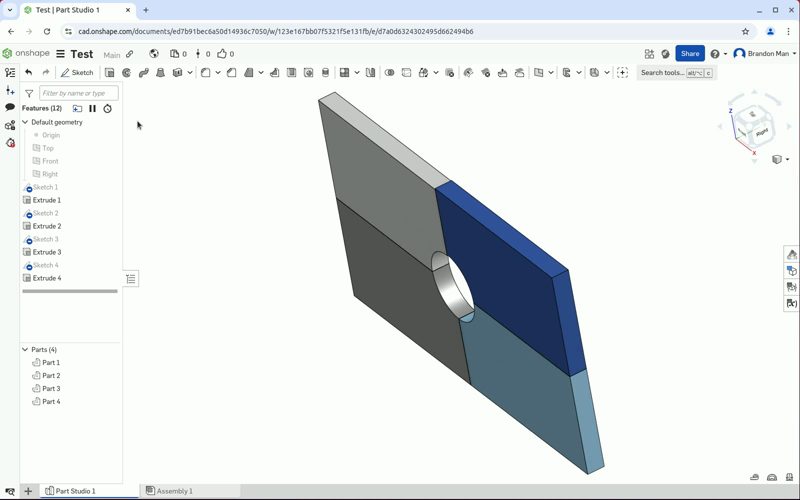
key(right, 2)
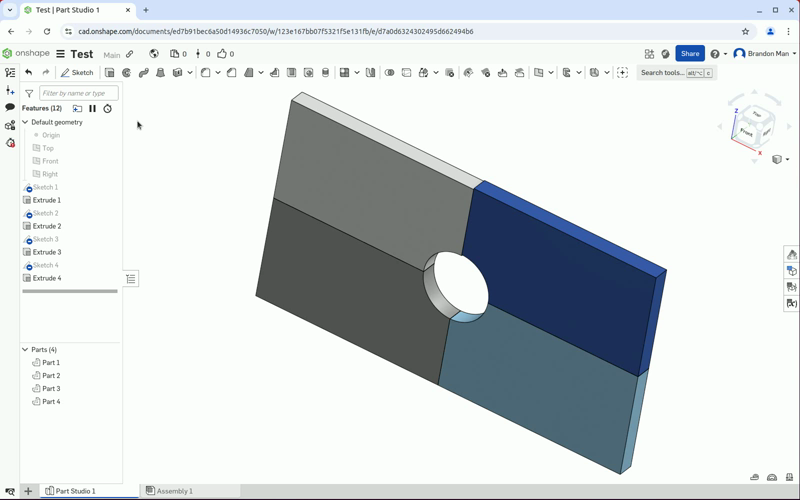
mouse_move(73, 189)
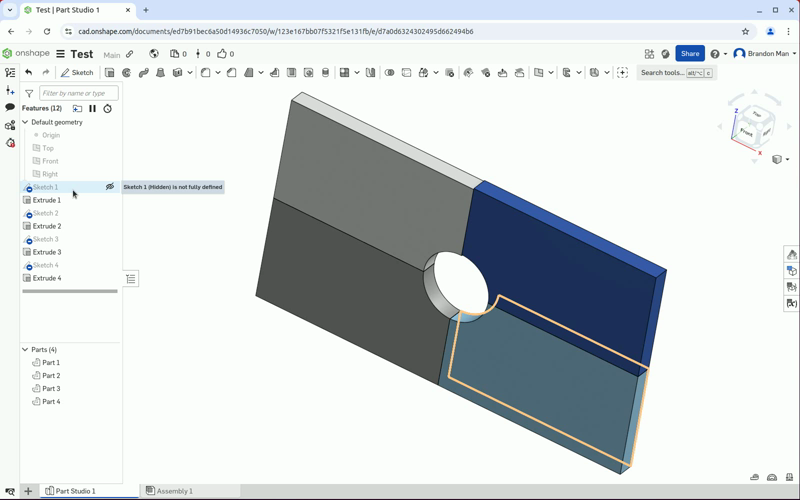
click(73, 189)